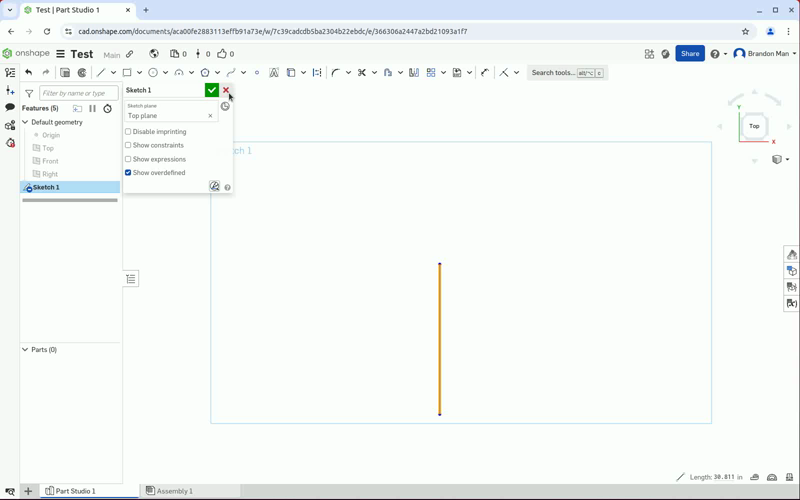
key(shift+h)
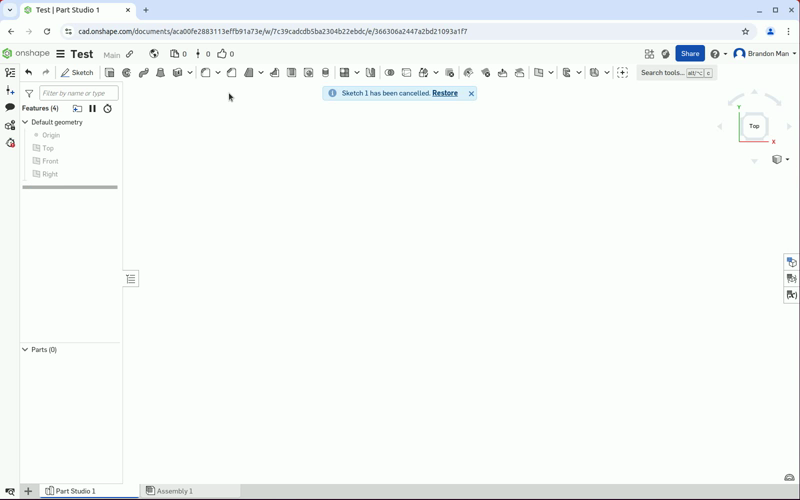
mouse_move(73, 352)
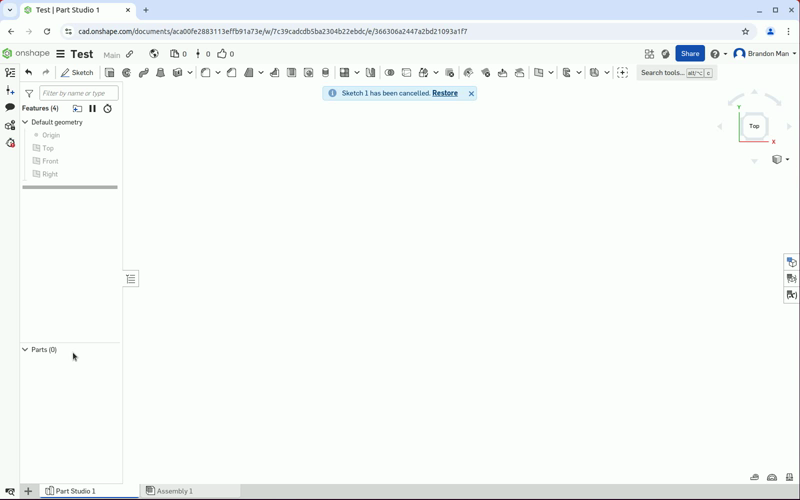
key(y)
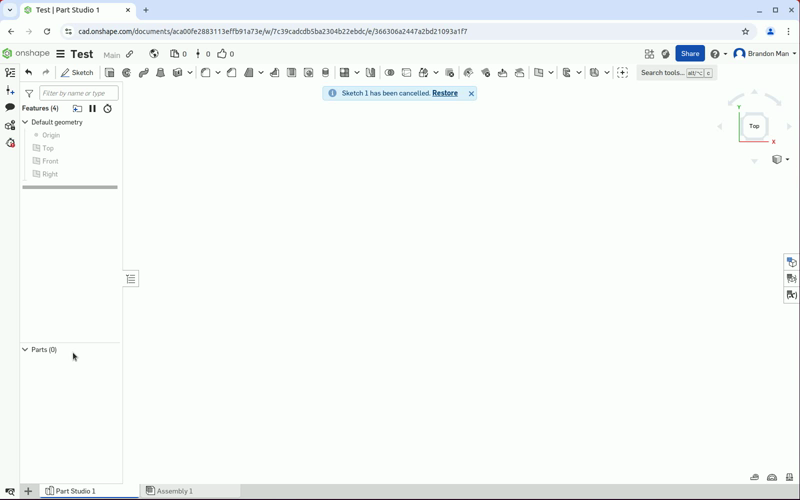
key(shift+p)
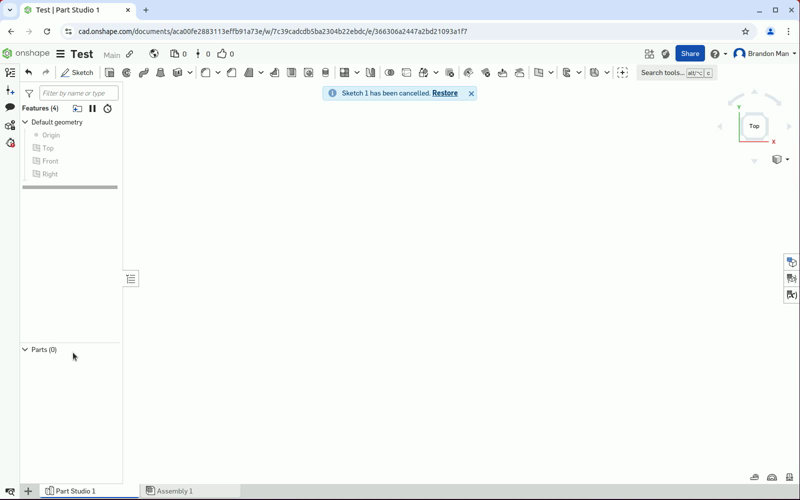
key(space)
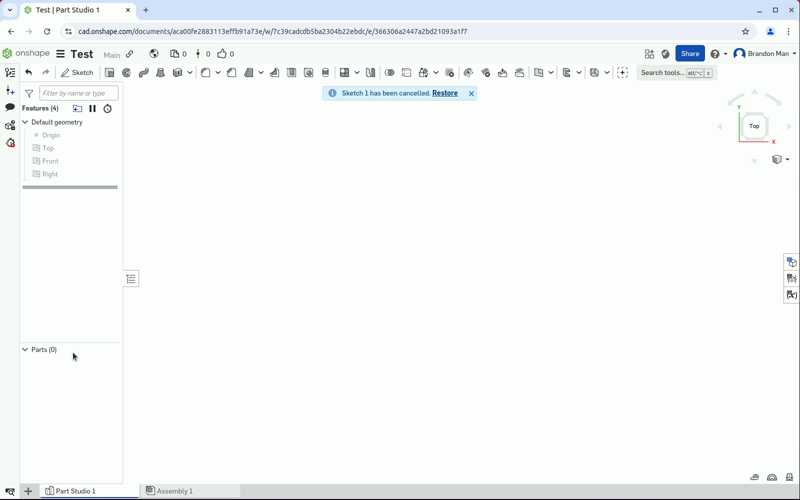
key_down(shift)
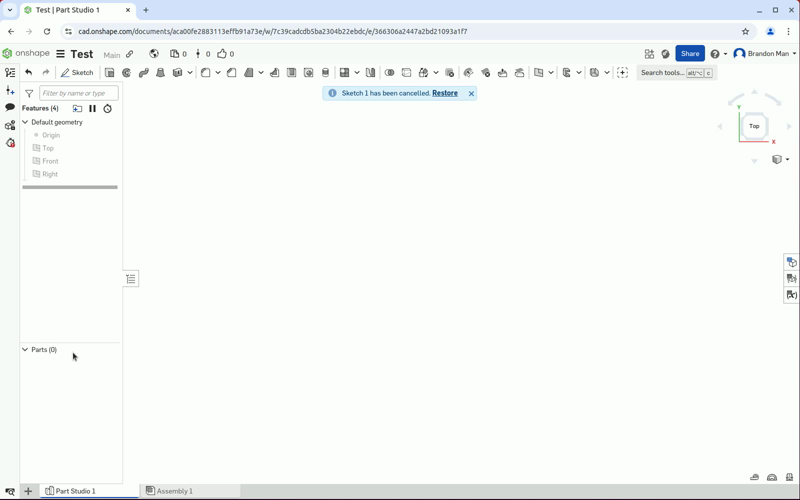
key(up)
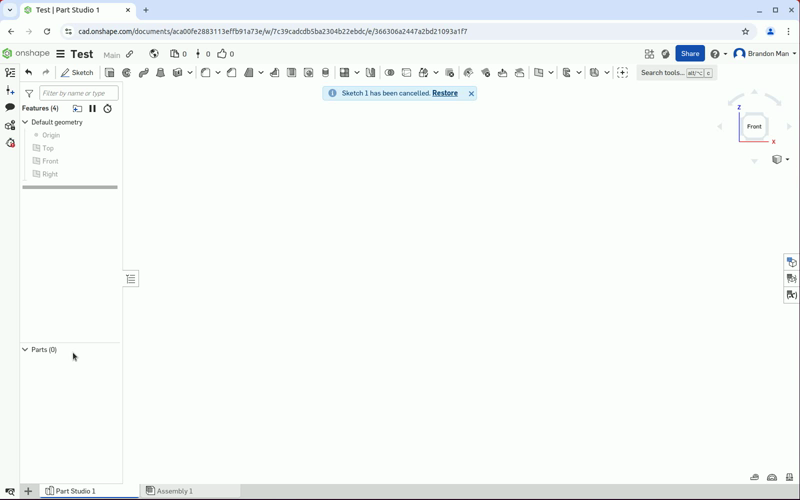
key_up(shift)
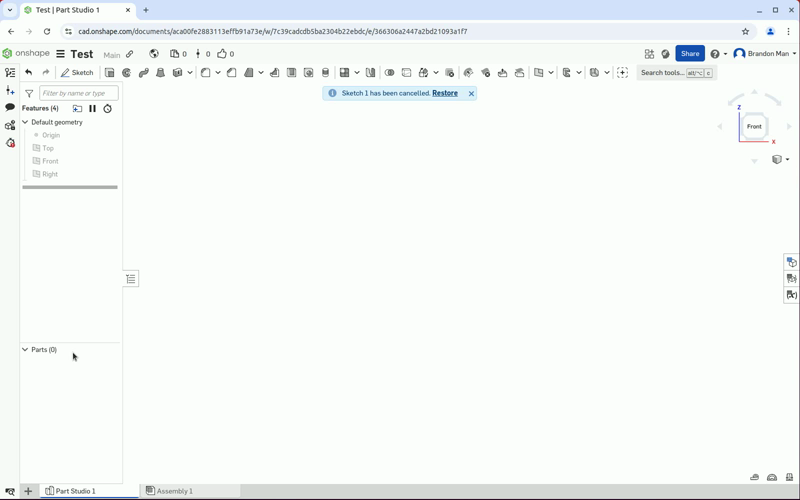
mouse_move(73, 352)
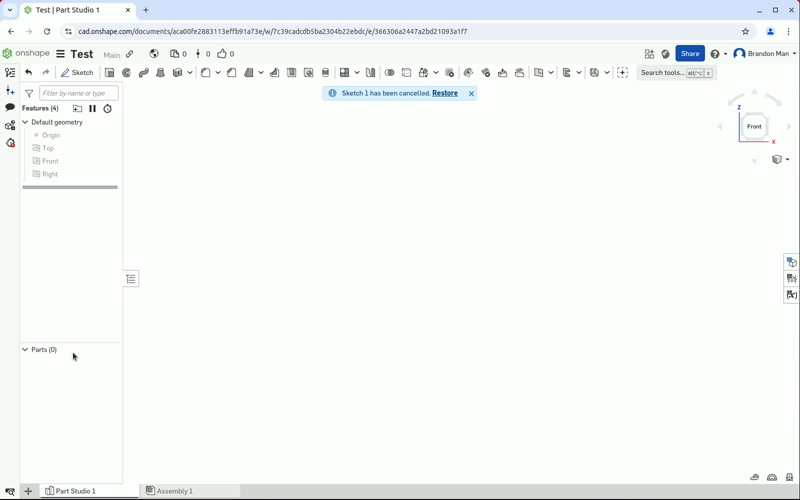
key(shift+y)
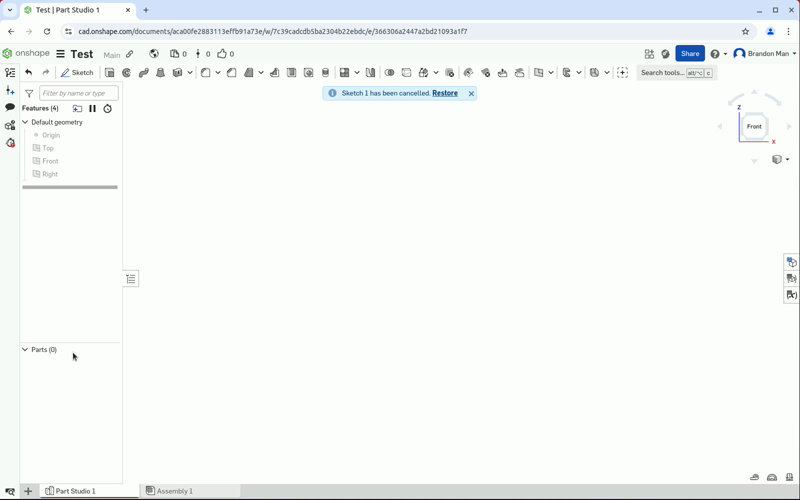
key(shift+s)
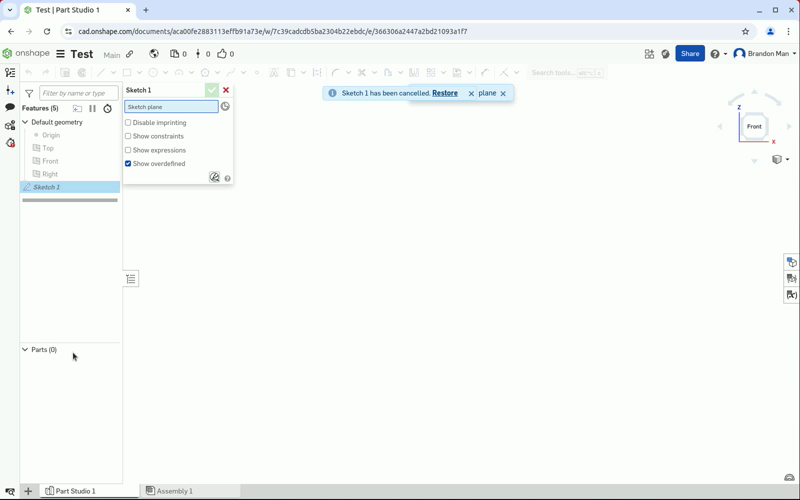
mouse_move(73, 163)
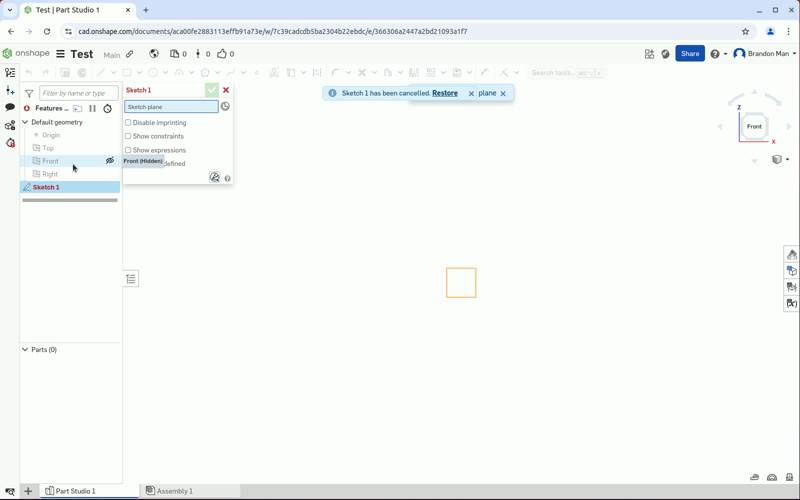
click(73, 163)
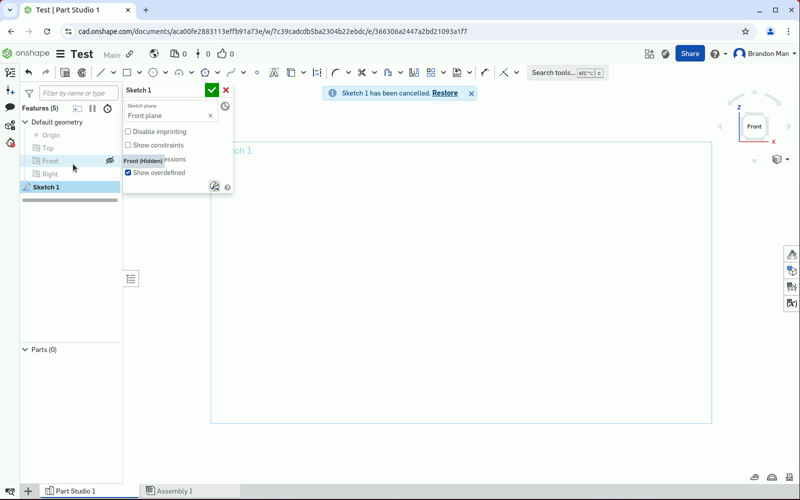
mouse_move(73, 352)
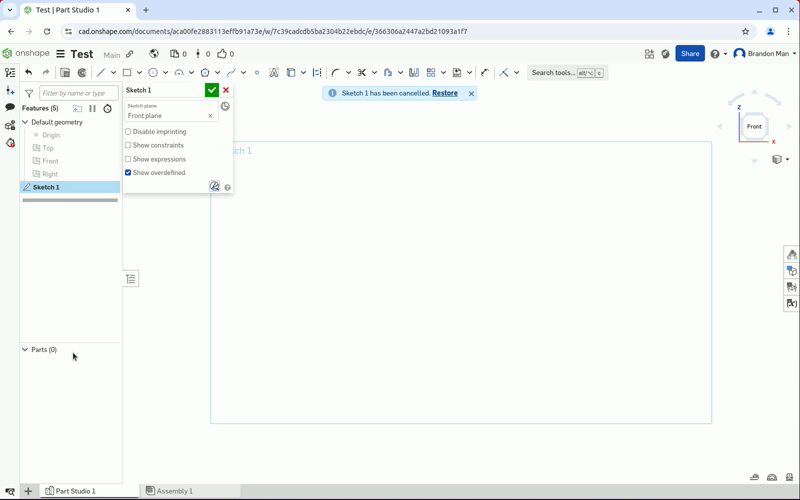
key(y)
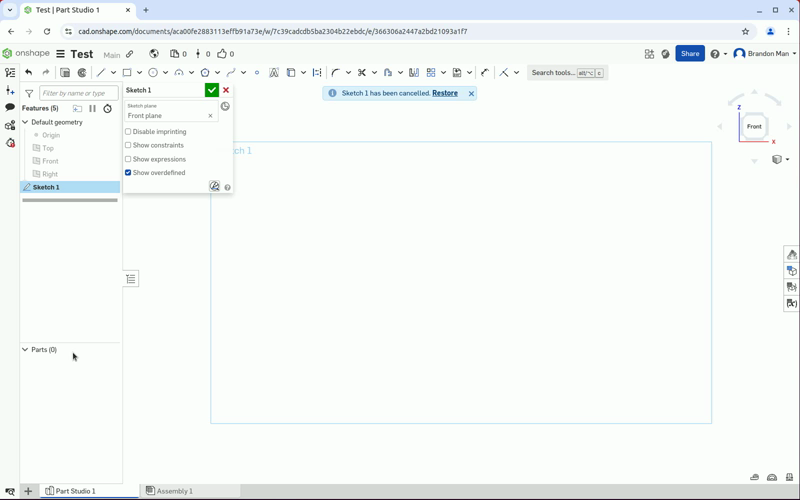
key(l)
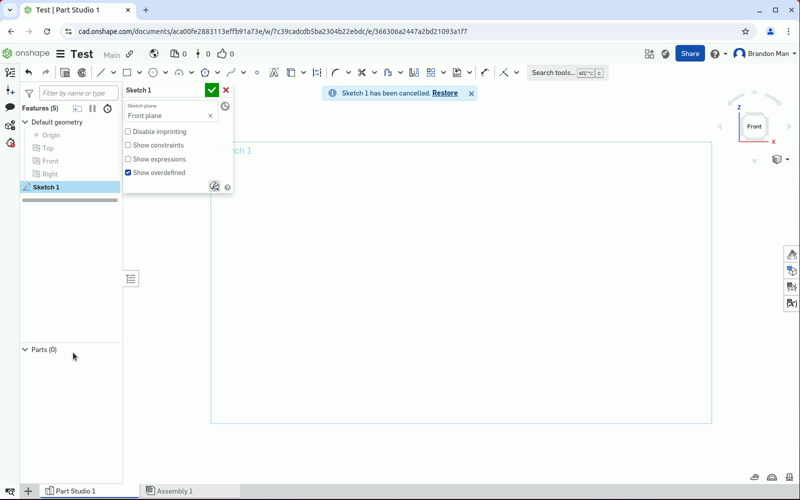
key_down(shift)
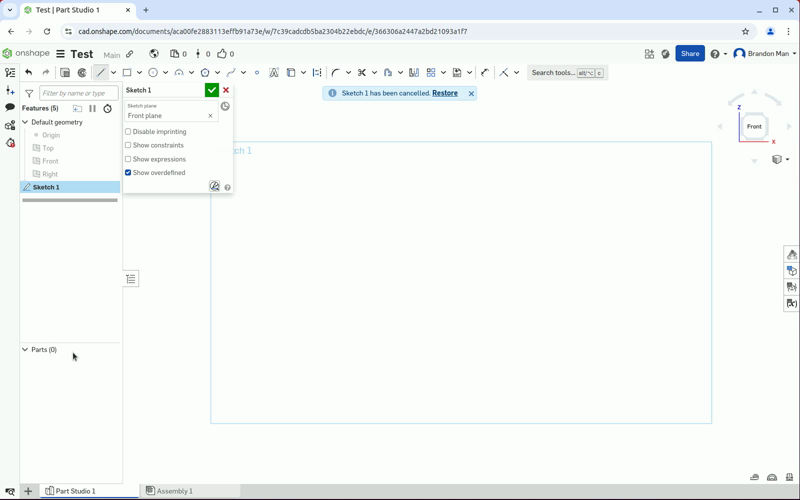
mouse_move(348, 352)
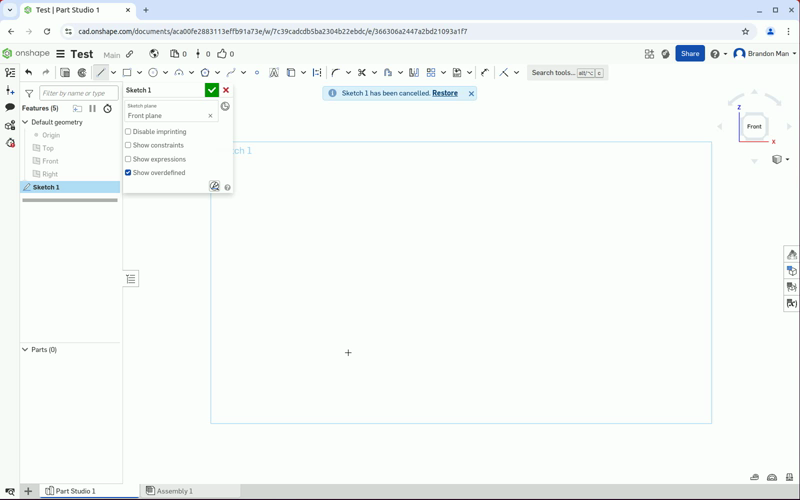
click(348, 352)
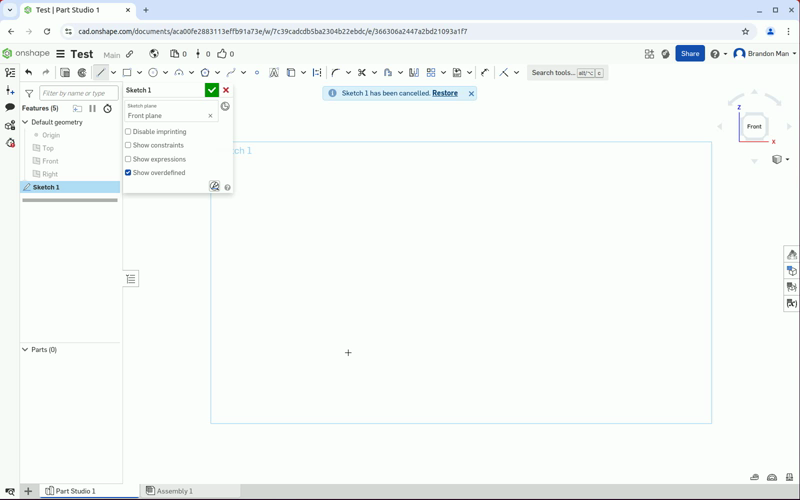
key_up(shift)
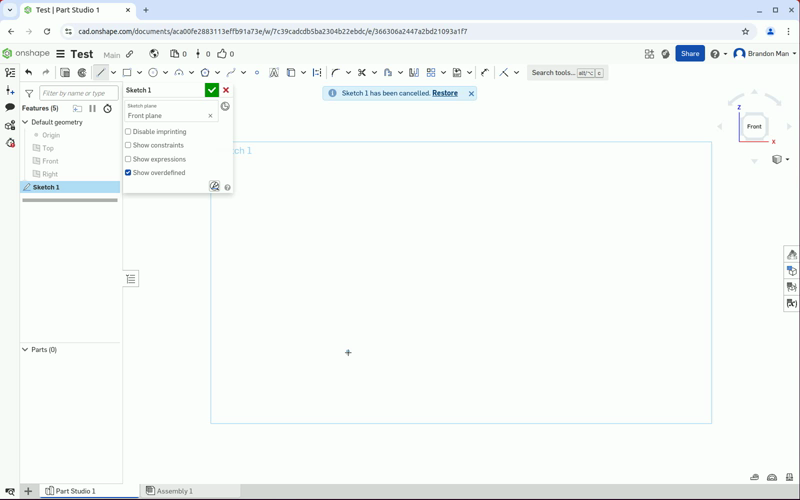
key_down(shift)
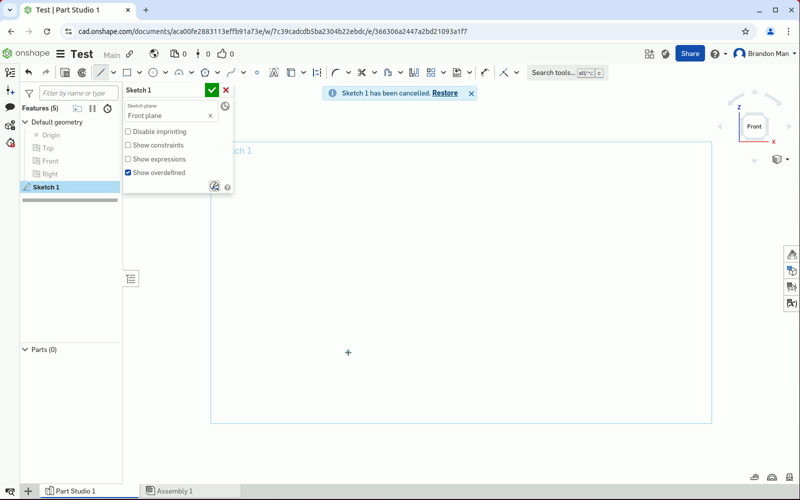
mouse_move(378, 352)
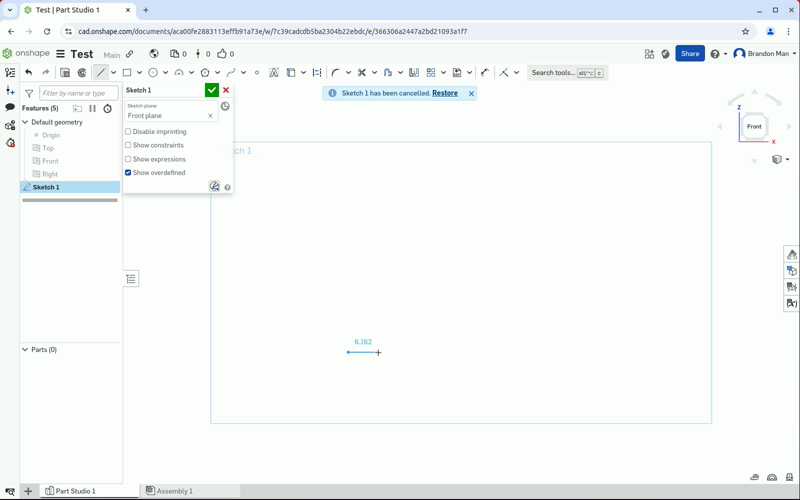
mouse_move(384, 352)
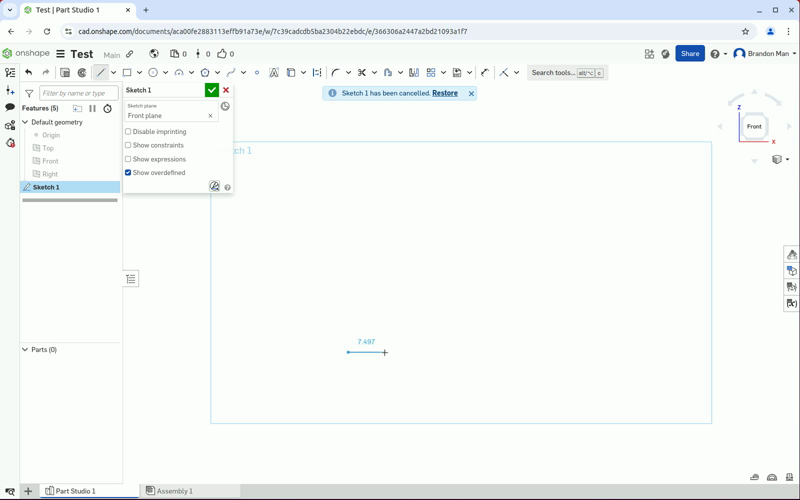
click(384, 352)
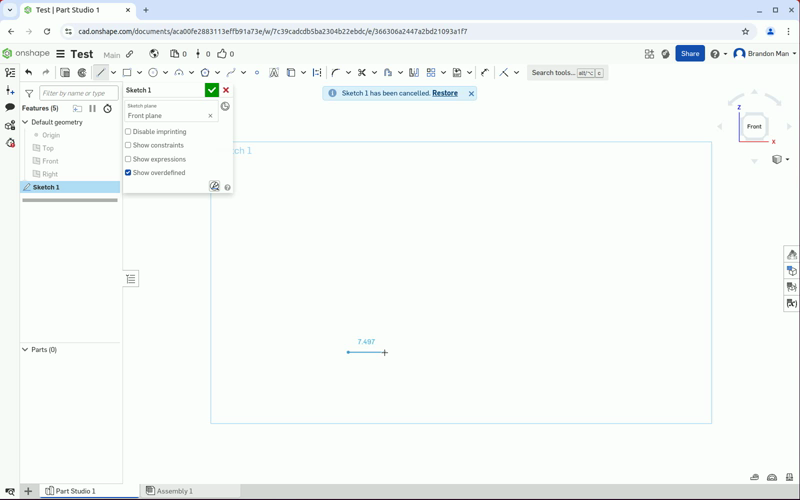
key_up(shift)
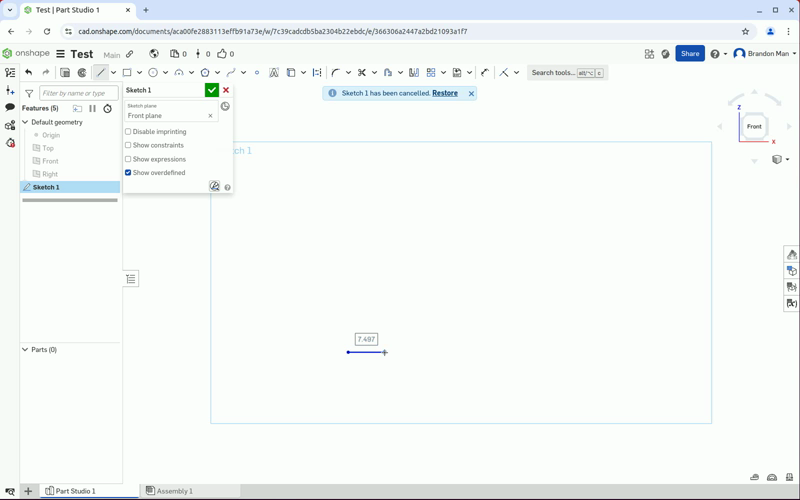
key_down(shift)
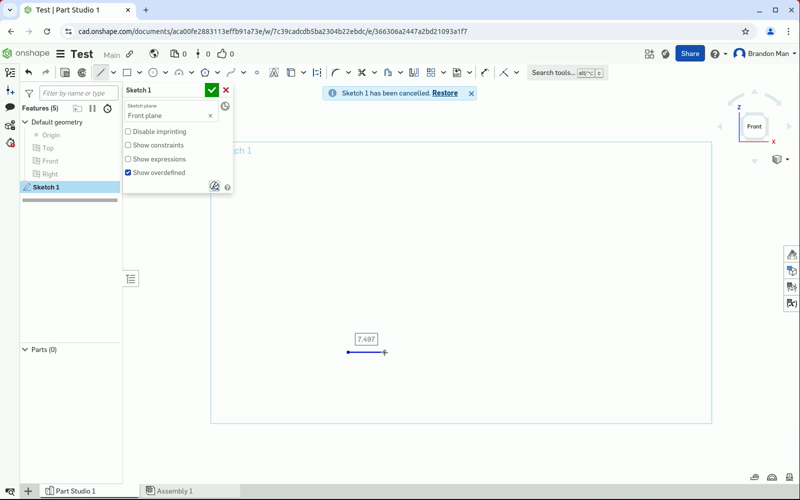
mouse_move(384, 213)
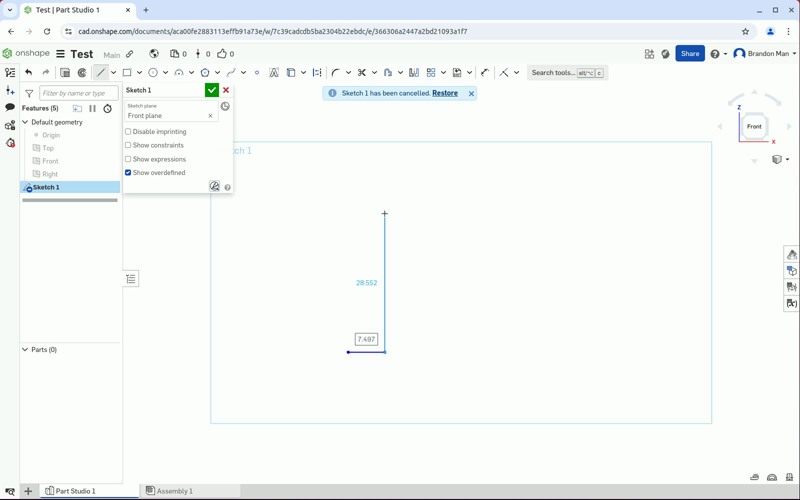
click(384, 213)
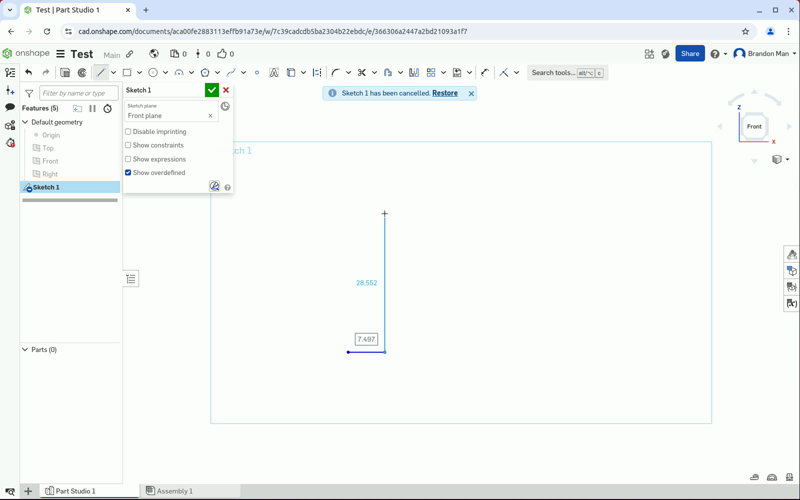
key_up(shift)
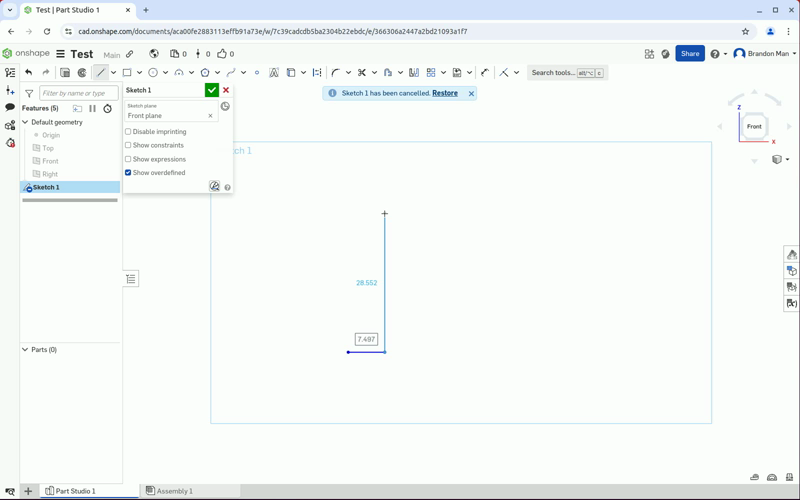
key_down(shift)
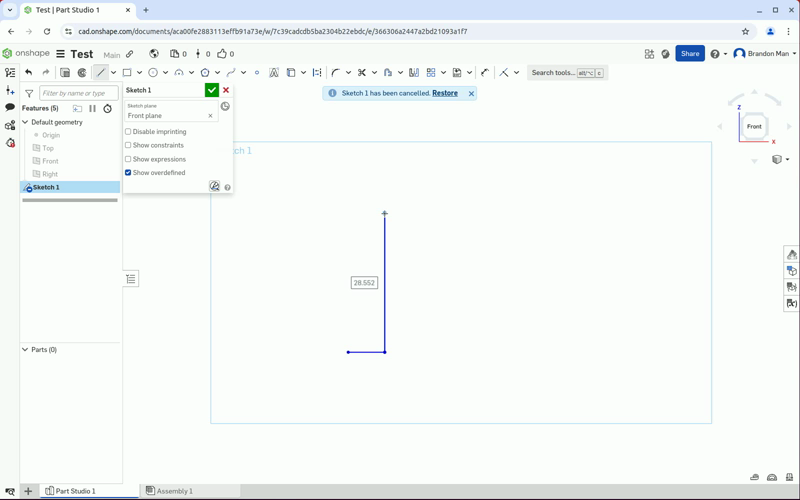
mouse_move(414, 213)
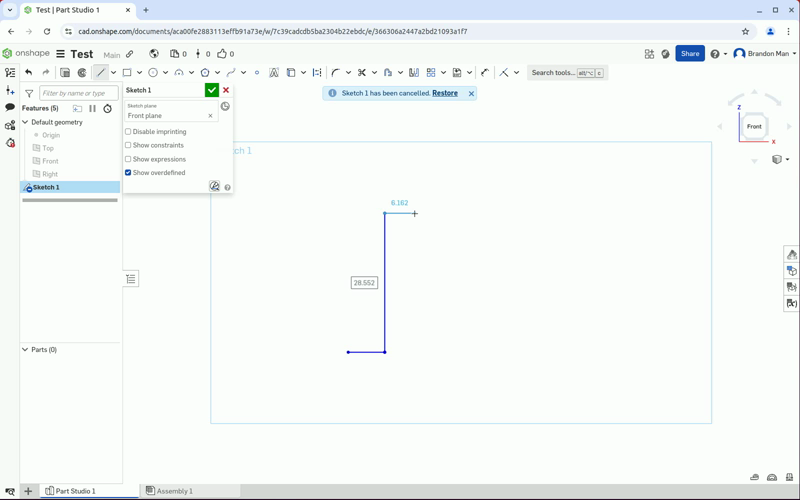
mouse_move(348, 213)
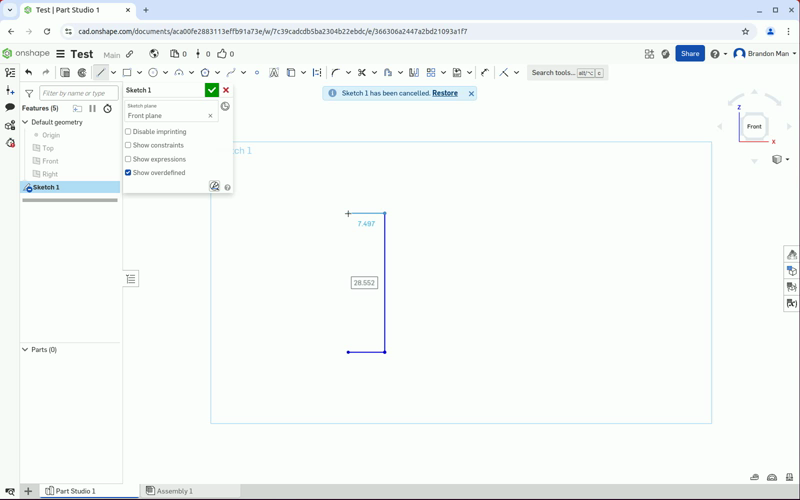
click(348, 213)
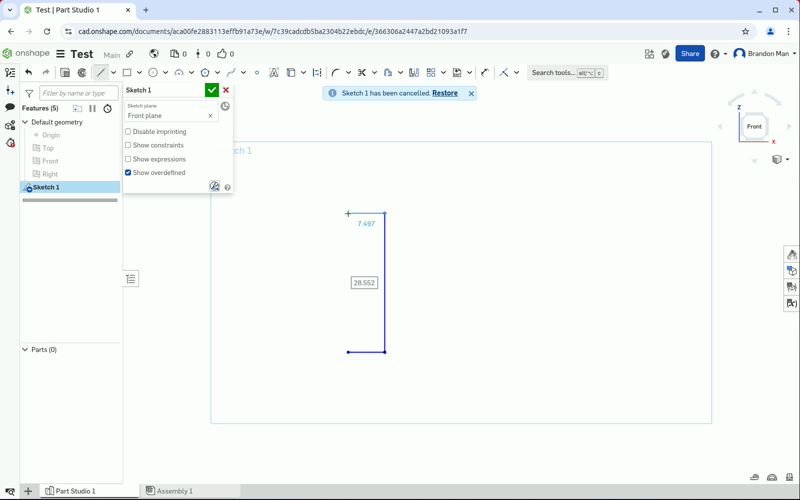
key_up(shift)
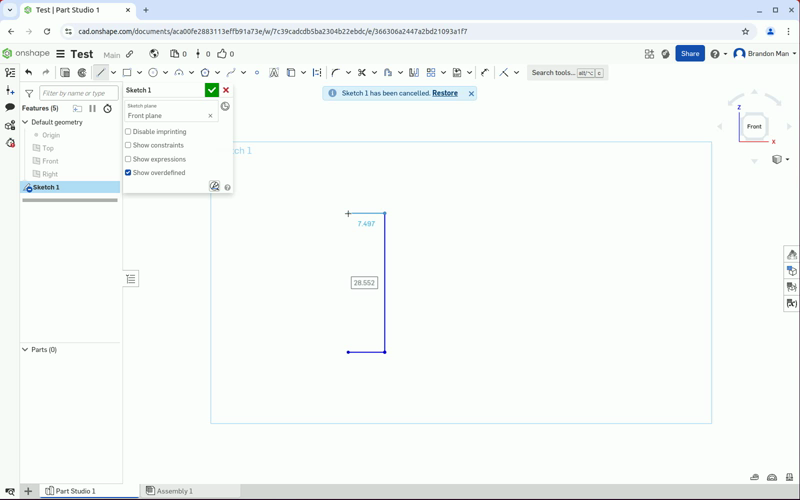
key_down(shift)
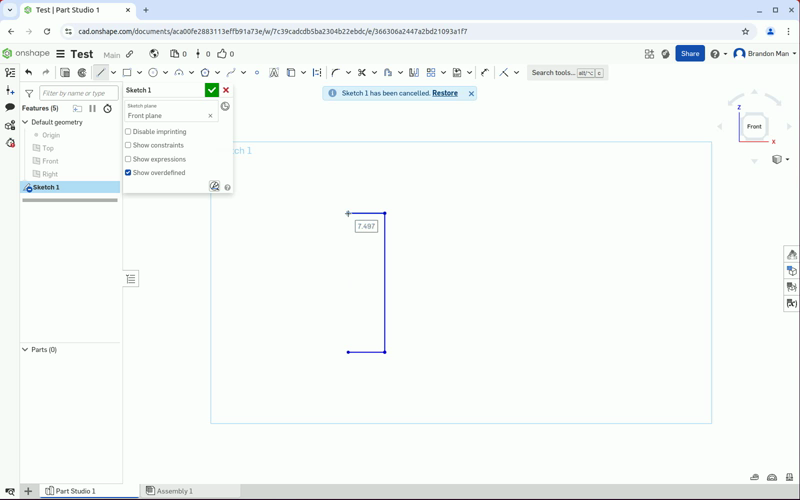
mouse_move(348, 352)
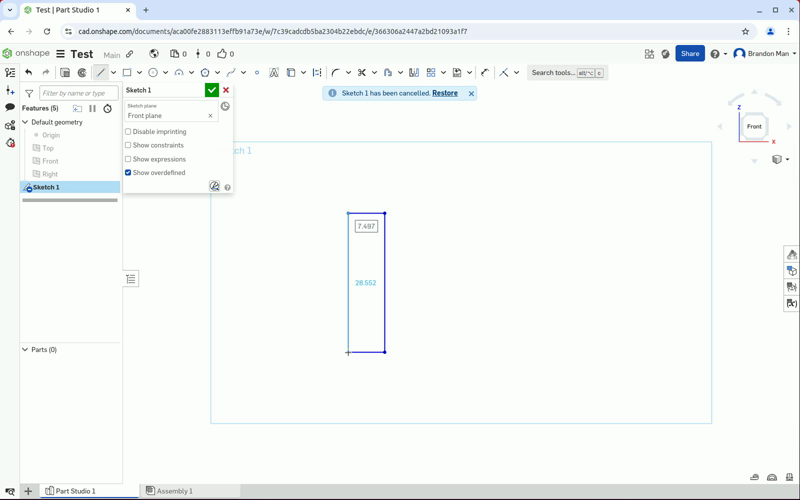
key_up(shift)
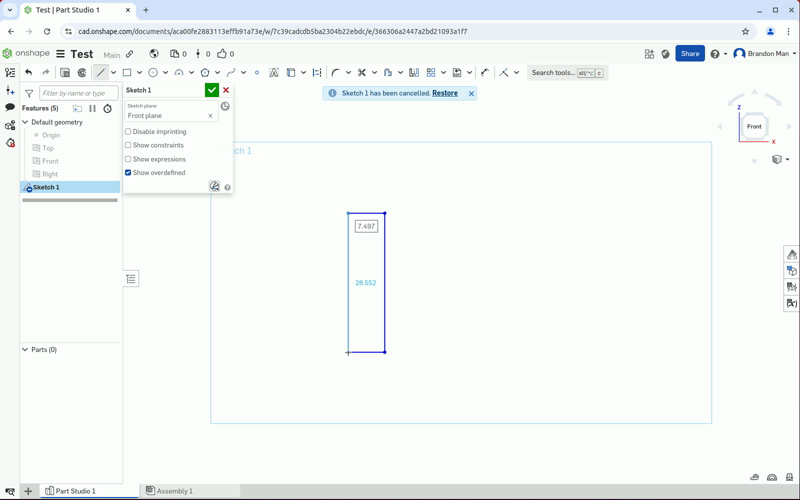
click(348, 352)
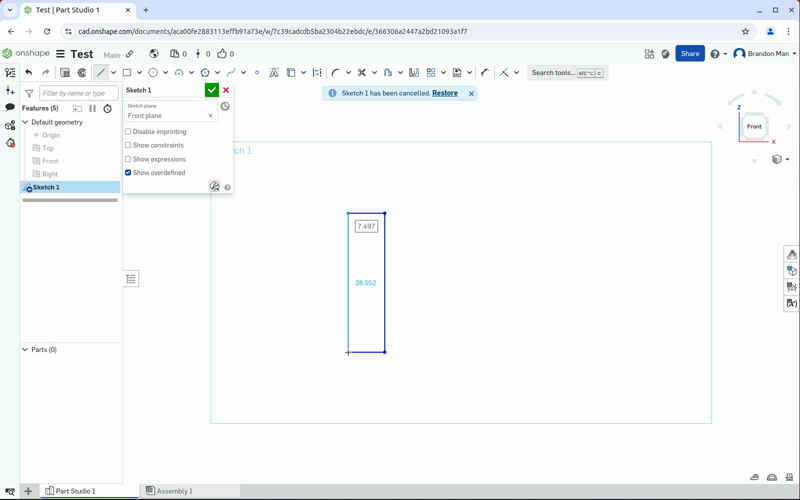
key(esc)
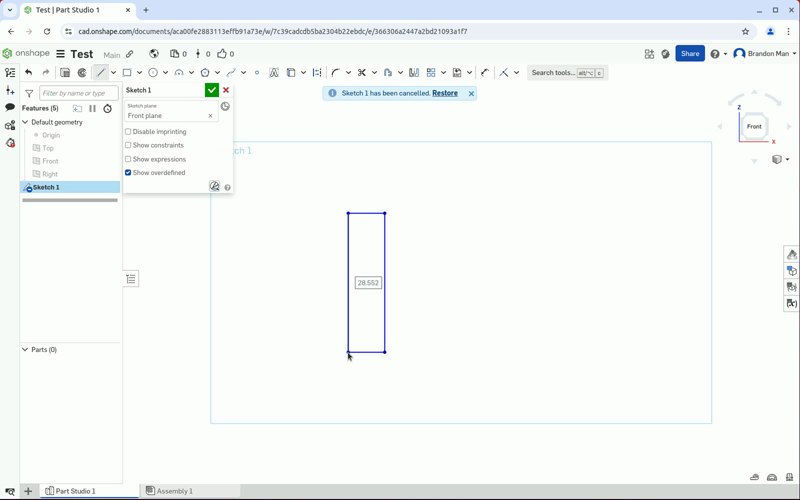
key(c)
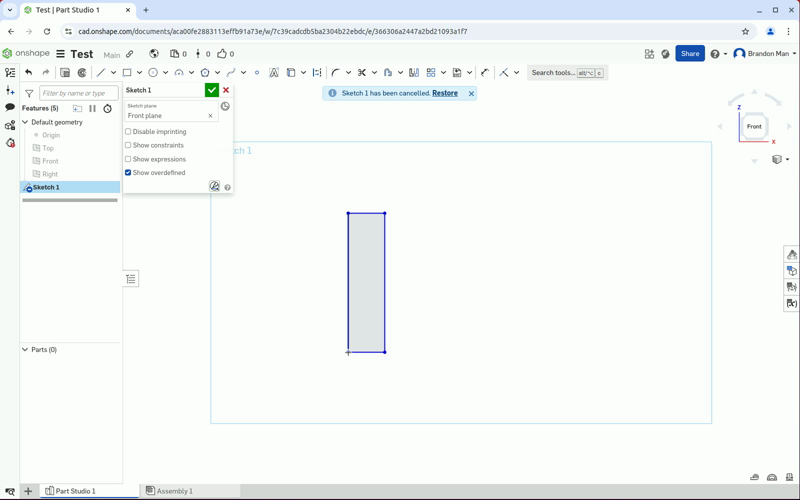
key_down(shift)
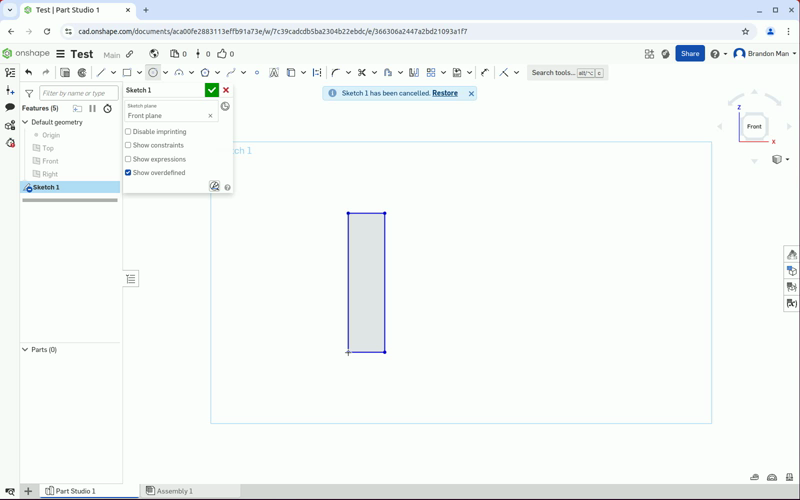
mouse_move(364, 328)
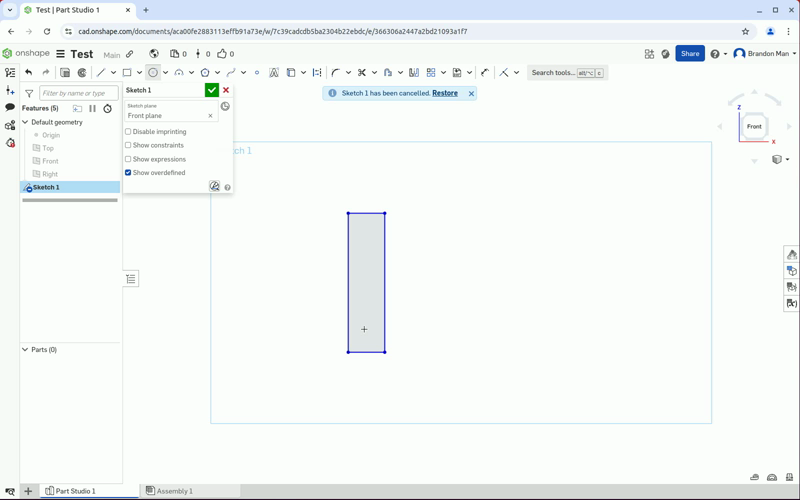
click(364, 328)
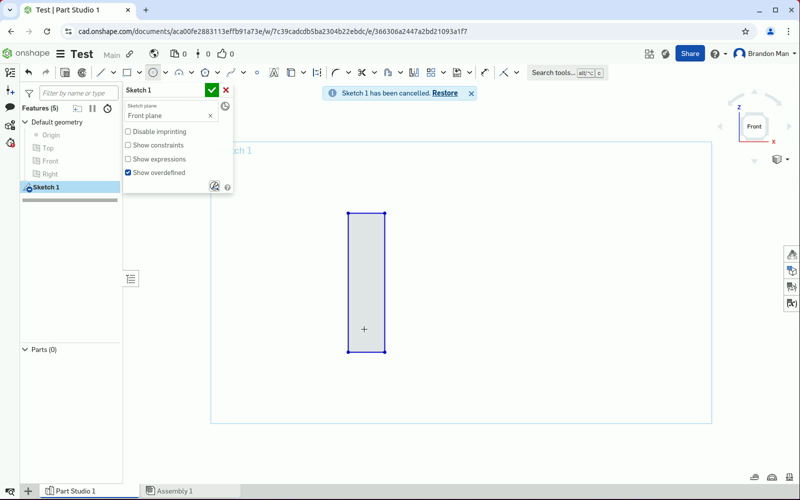
key_up(shift)
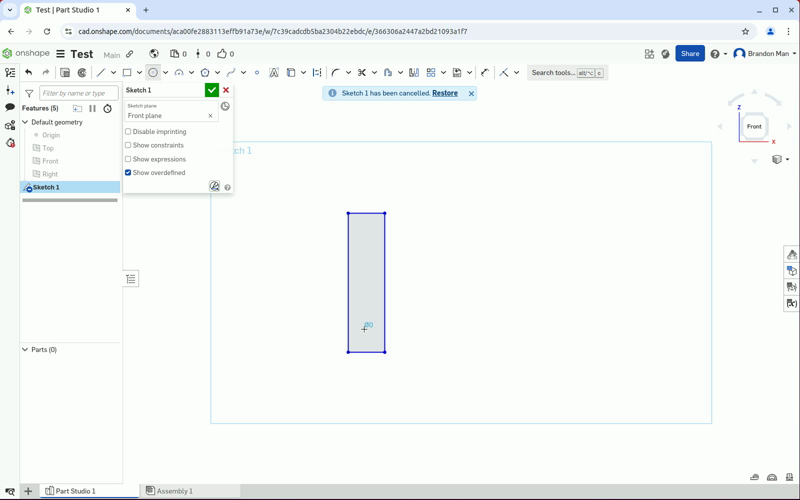
mouse_move(374, 328)
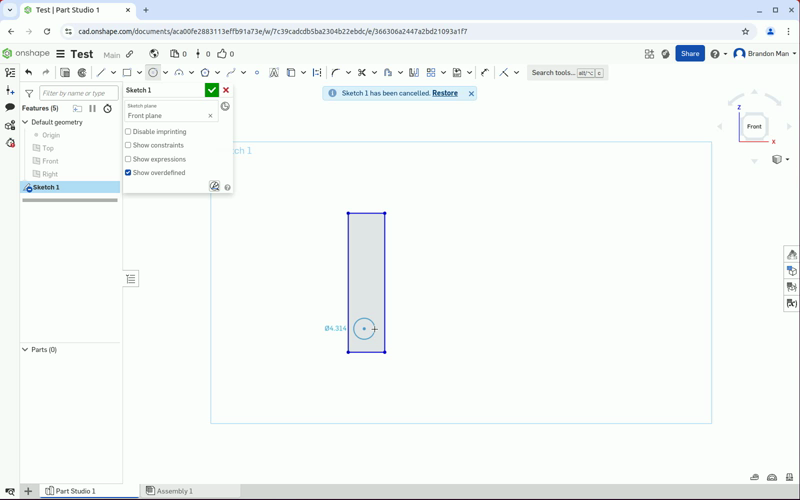
click(374, 328)
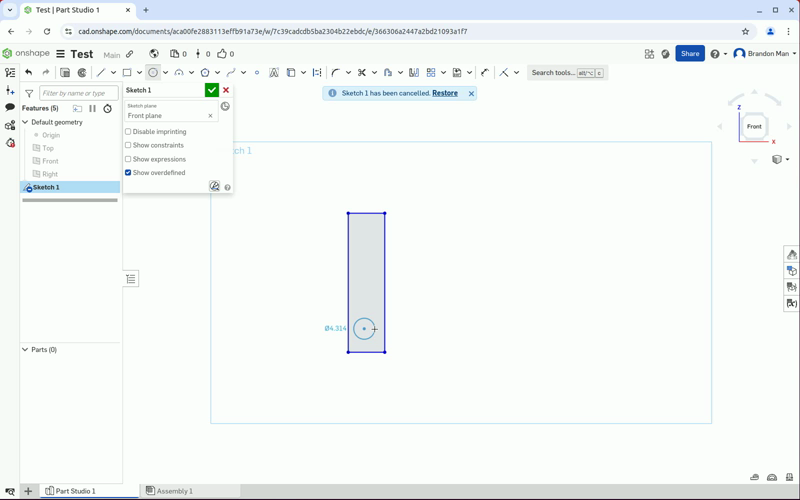
key(esc)
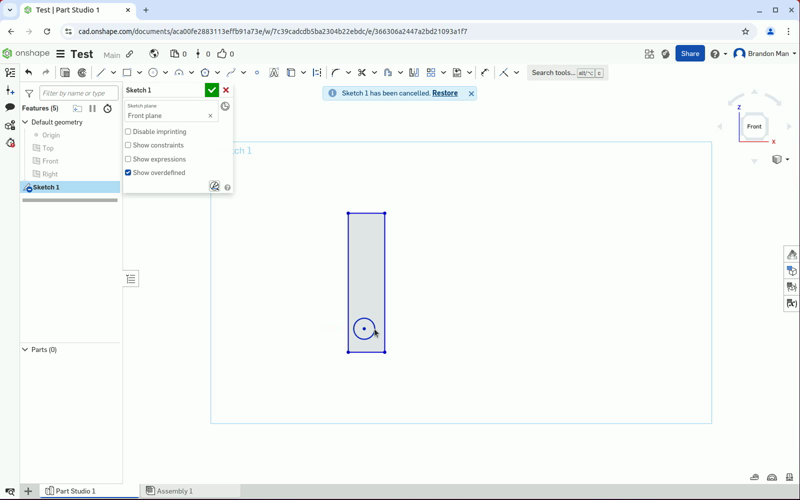
key(c)
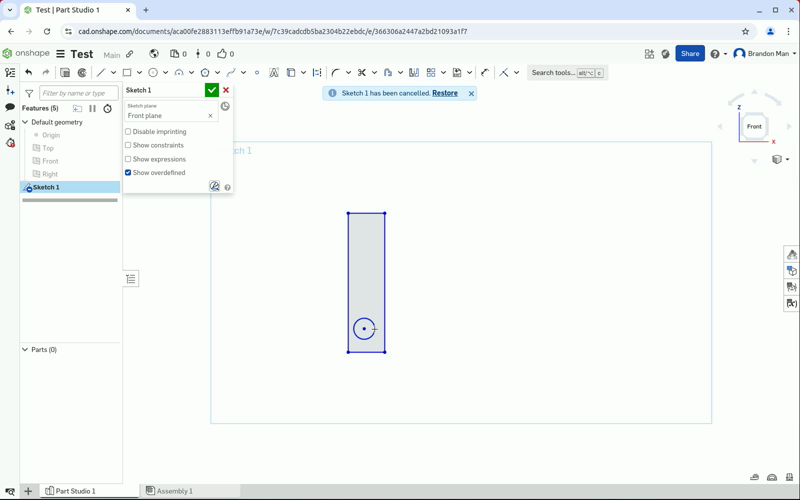
key_down(shift)
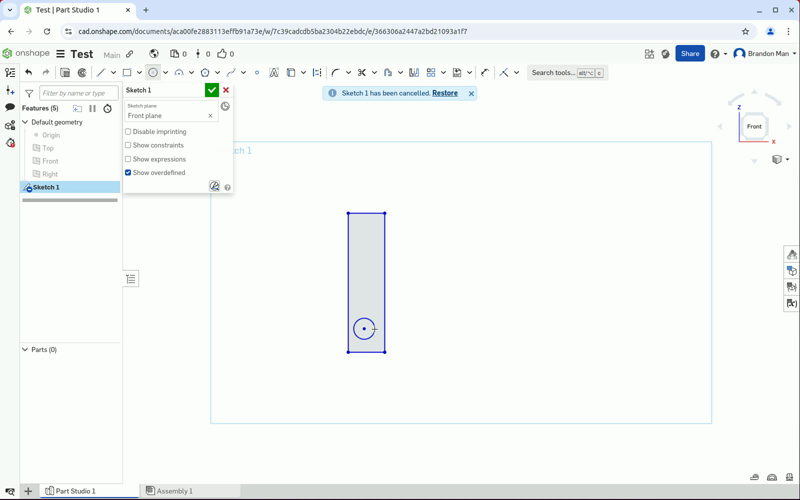
mouse_move(364, 246)
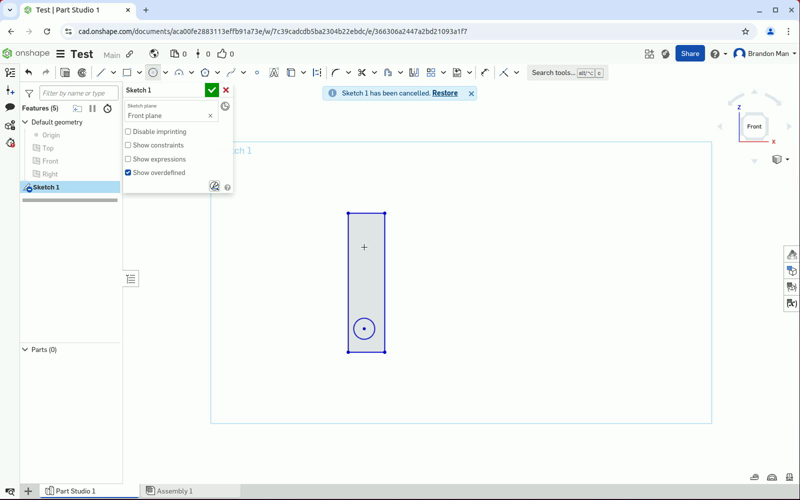
click(364, 246)
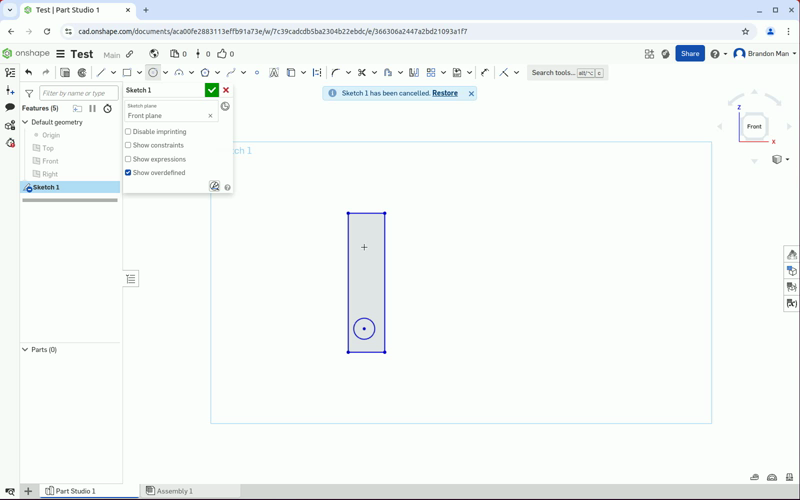
key_up(shift)
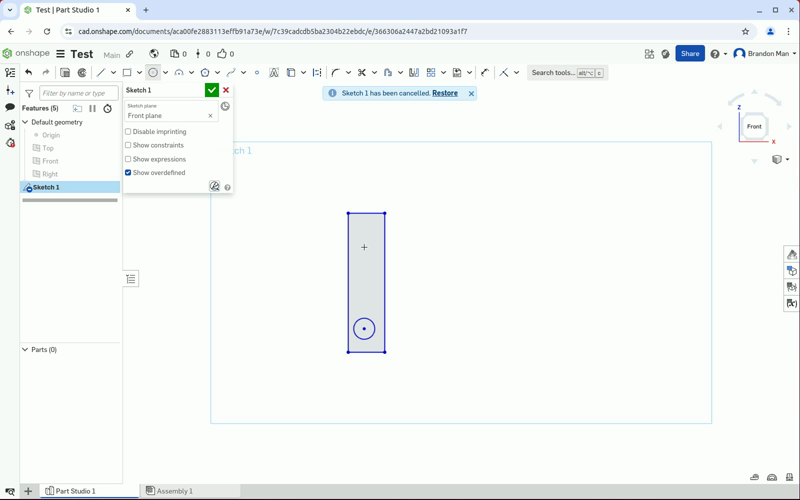
mouse_move(374, 246)
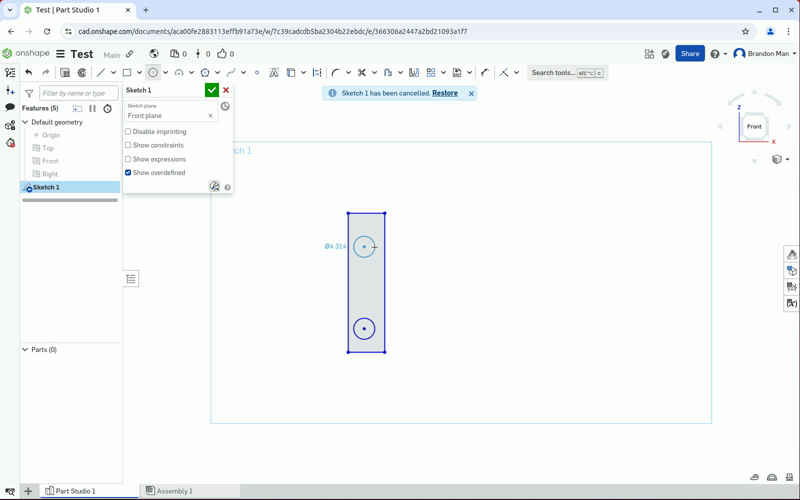
click(374, 246)
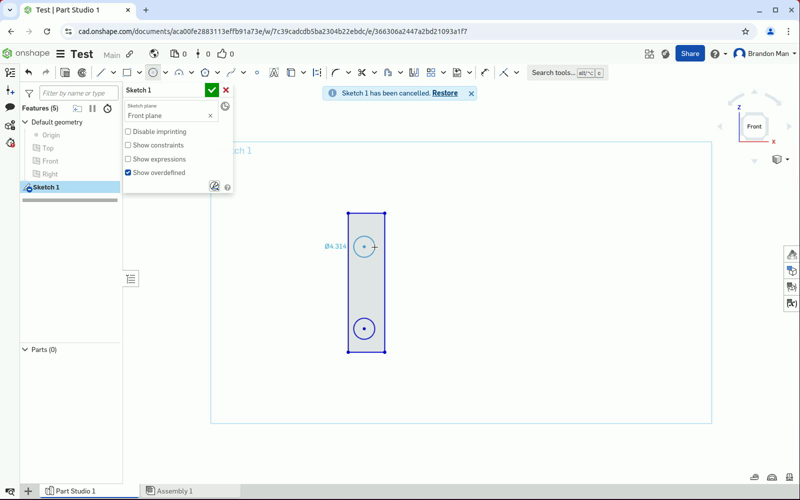
key(esc)
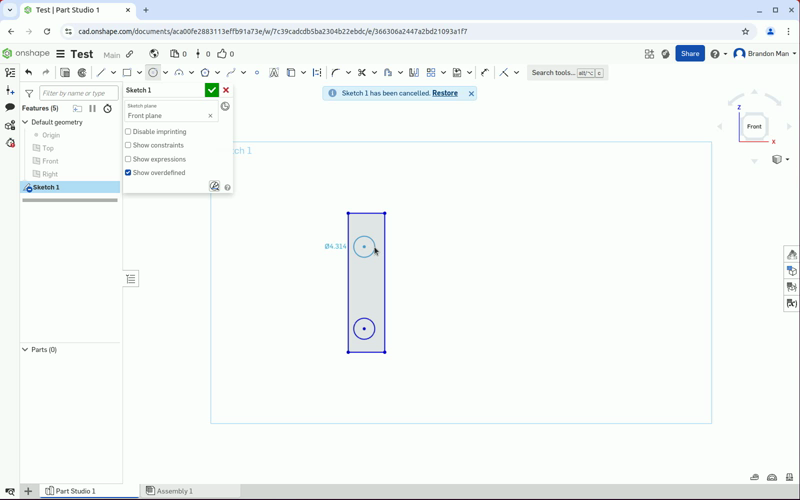
mouse_move(380, 322)
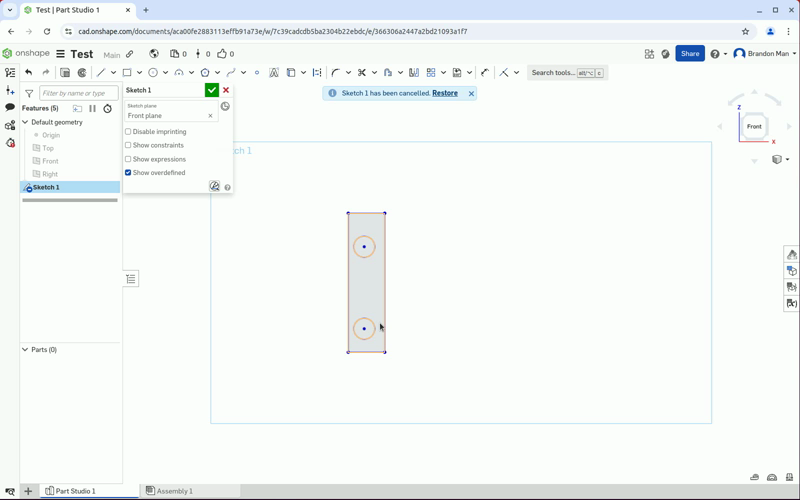
click(380, 322)
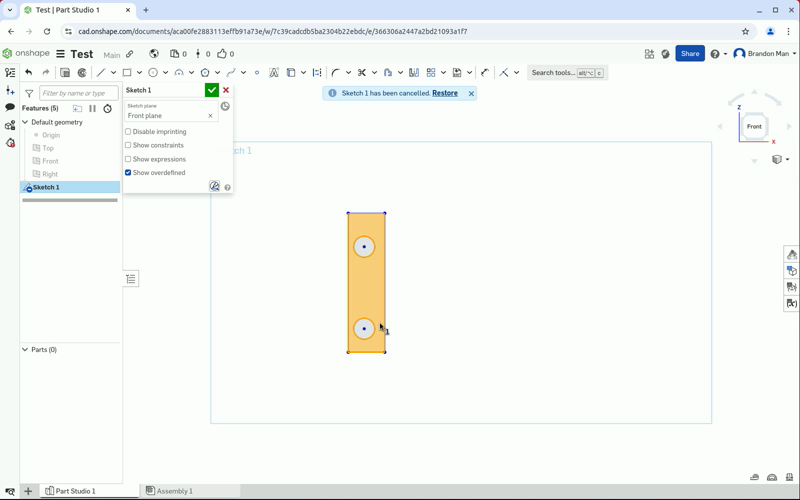
mouse_move(73, 352)
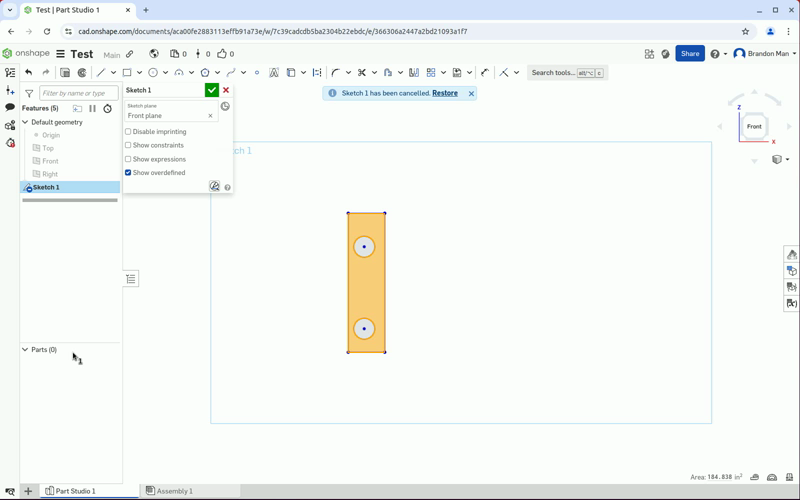
key(shift+y)
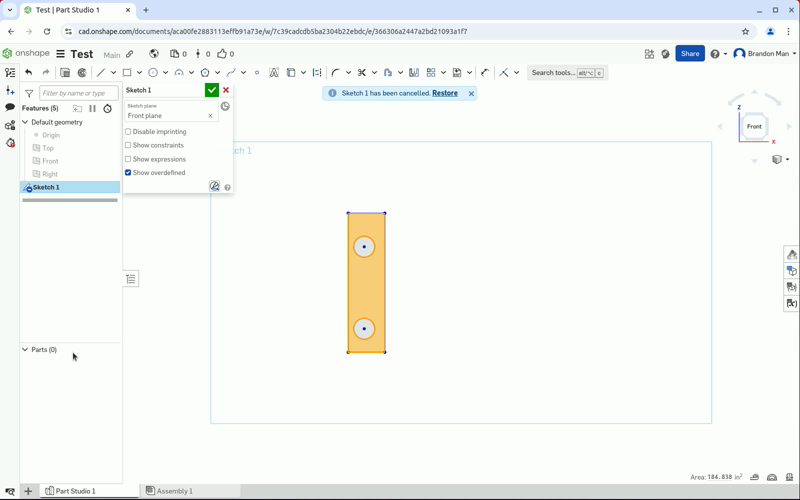
key(shift+e)
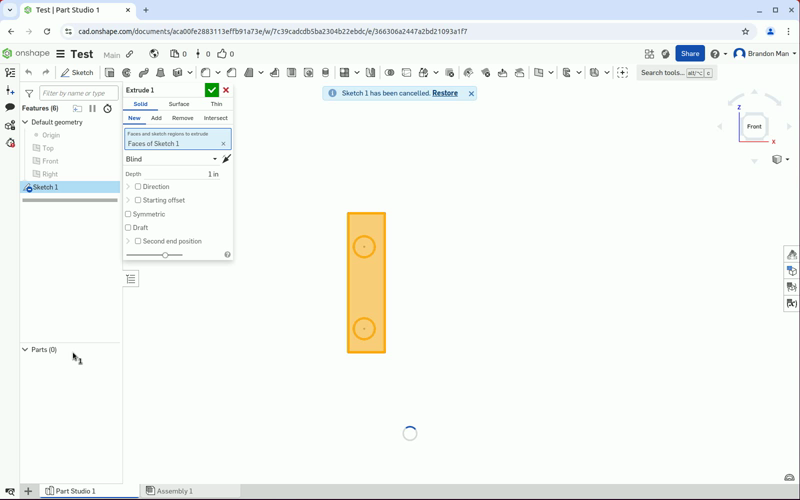
mouse_move(143, 106)
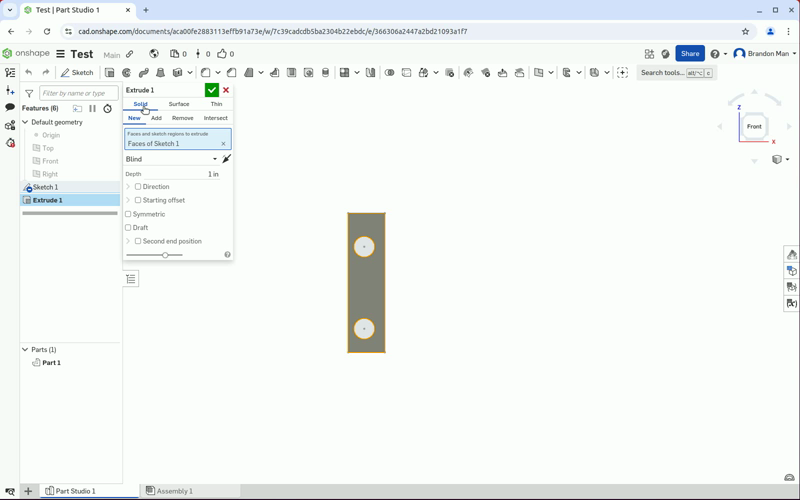
click(143, 106)
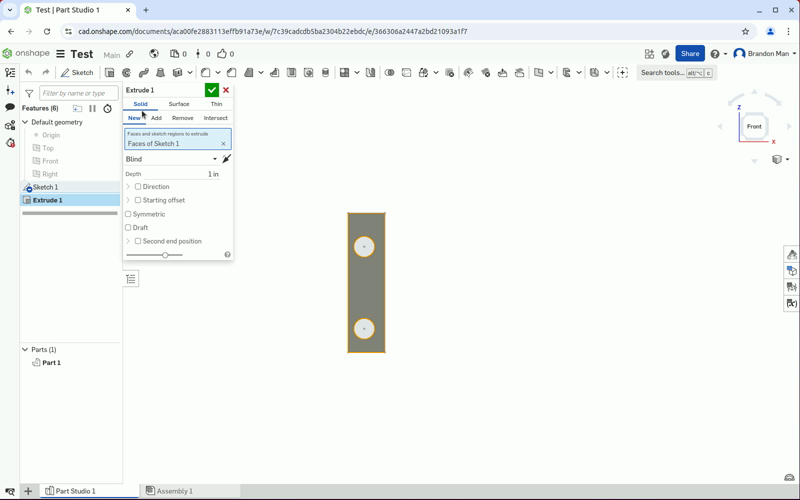
mouse_move(137, 120)
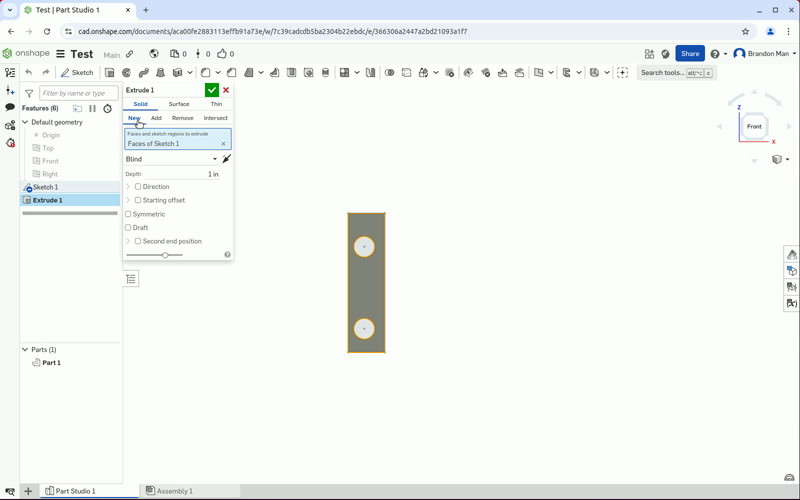
click(137, 120)
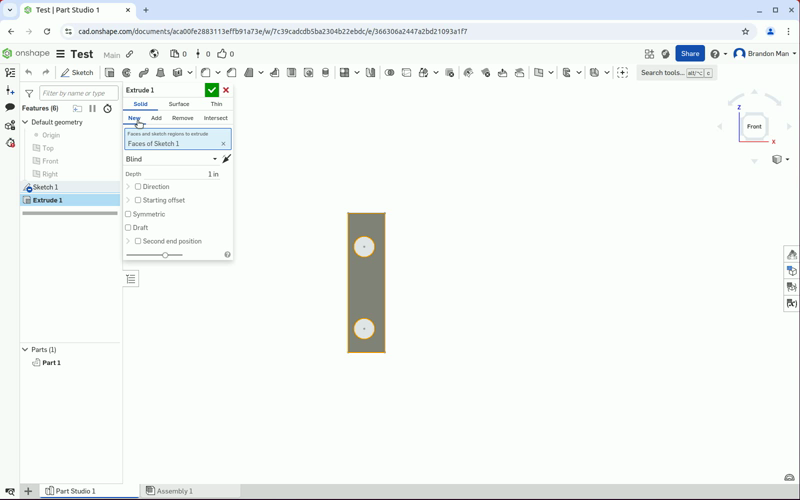
key(tab, 4)
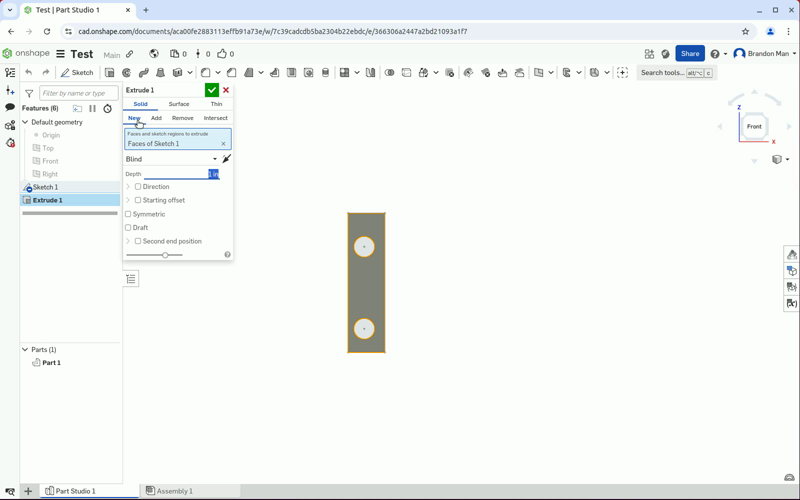
text(5.055)
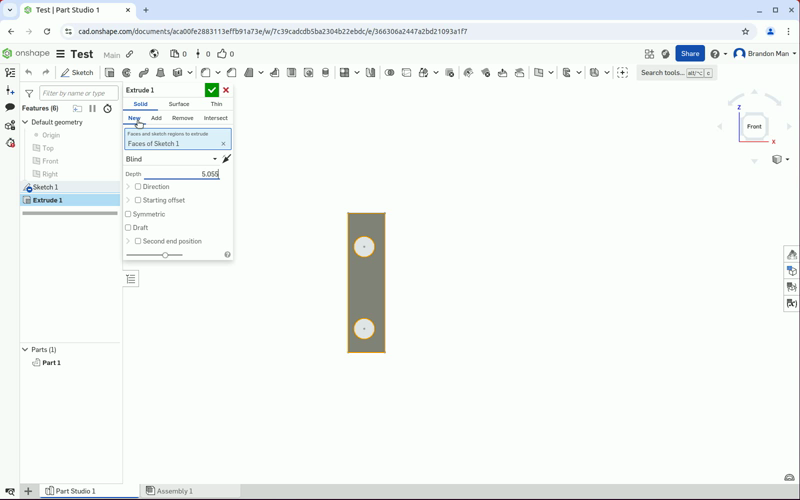
key(enter)
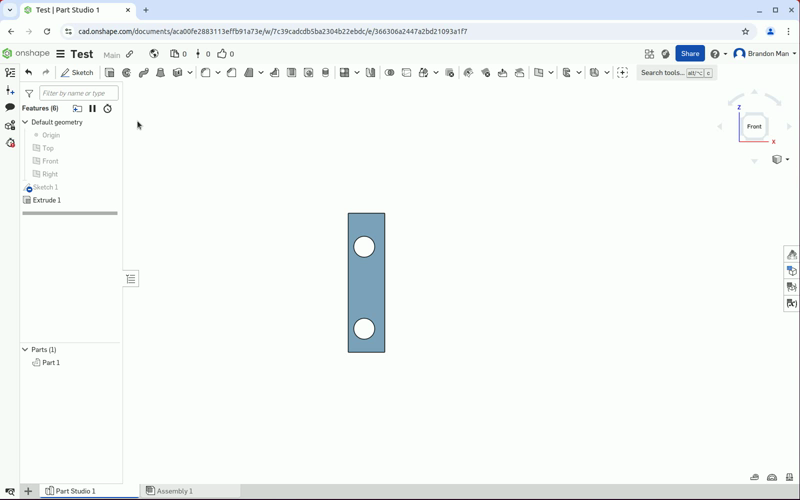
key(shift+h)
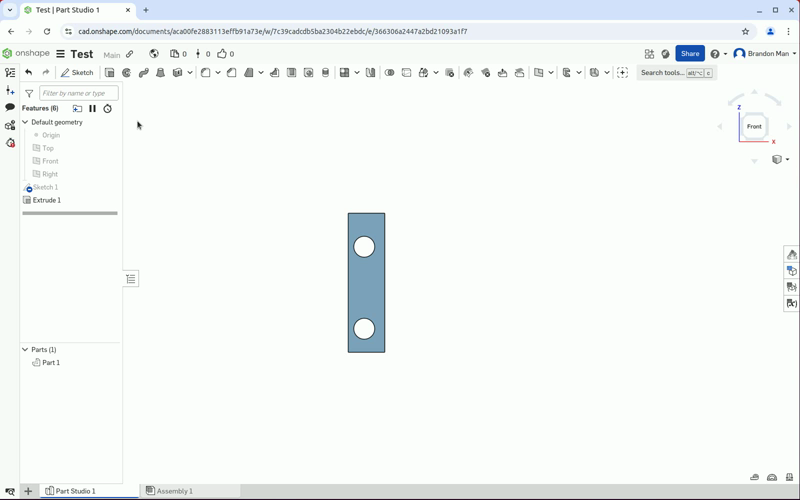
key(shift+h)
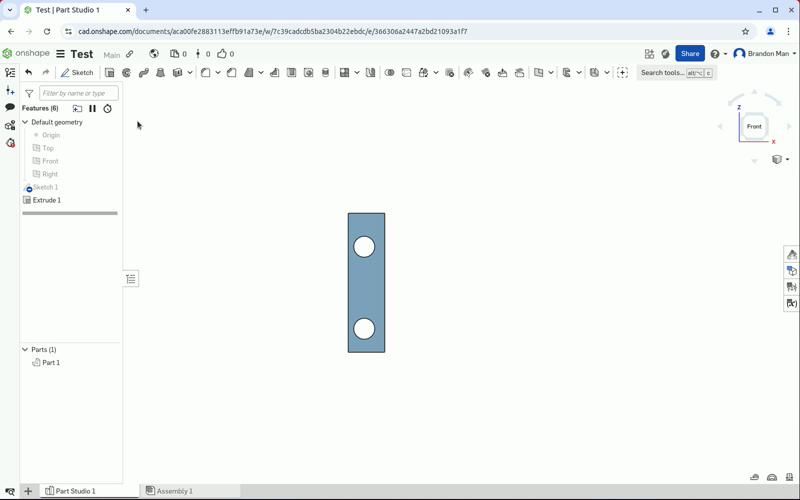
mouse_move(73, 189)
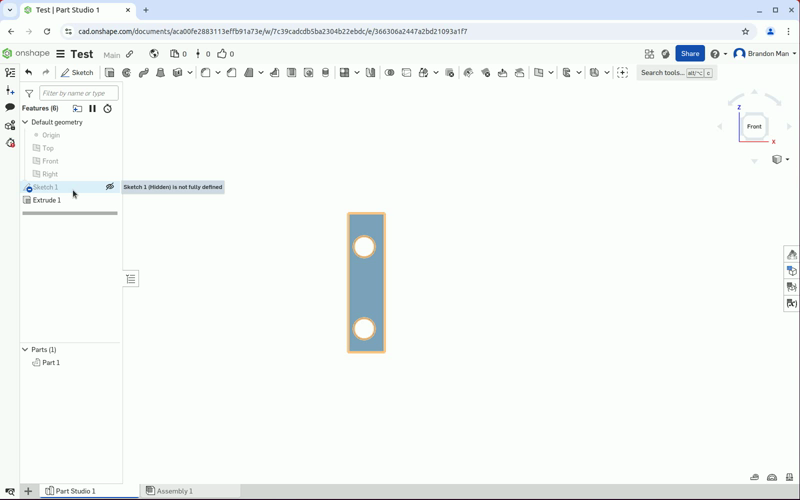
click(73, 189)
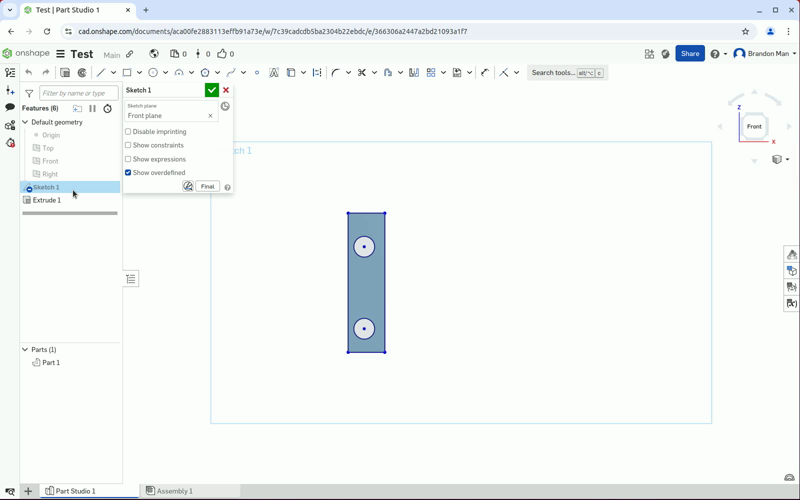
mouse_move(229, 92)
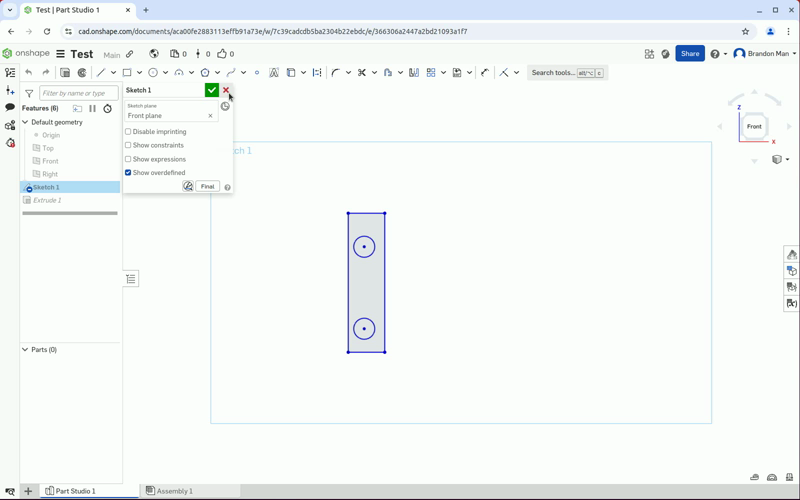
click(229, 92)
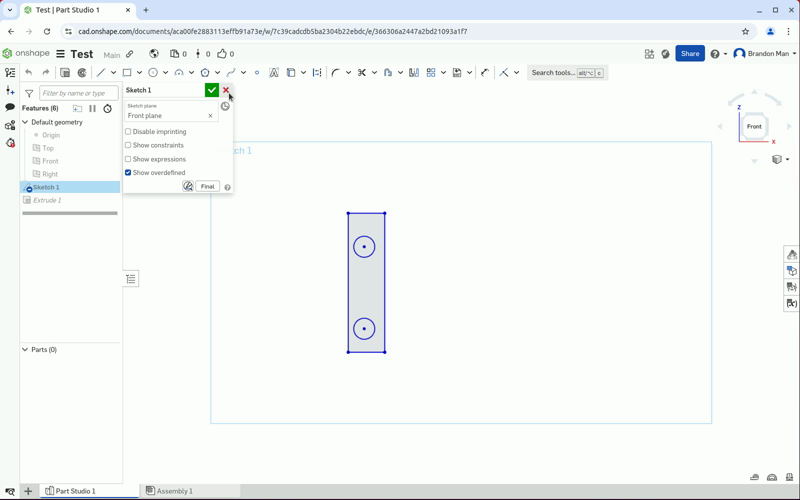
key(shift+s)
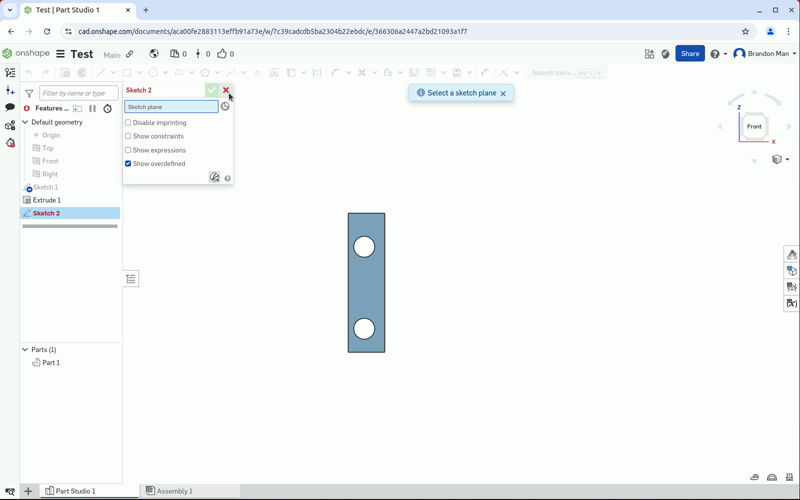
mouse_move(73, 163)
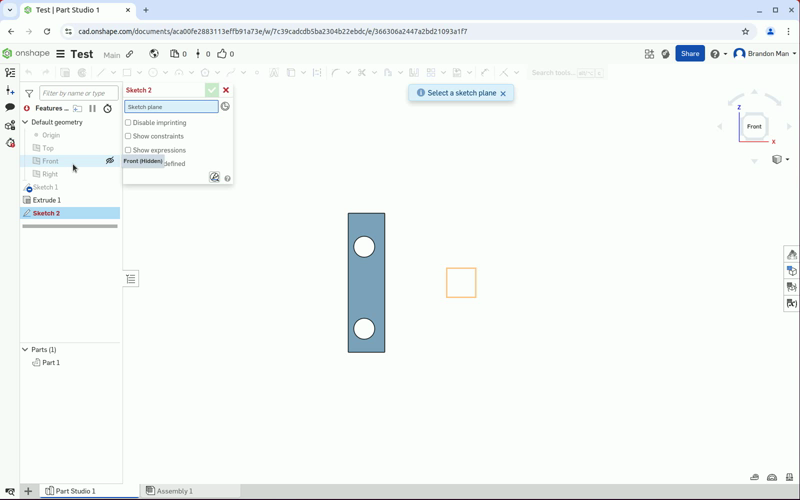
click(73, 163)
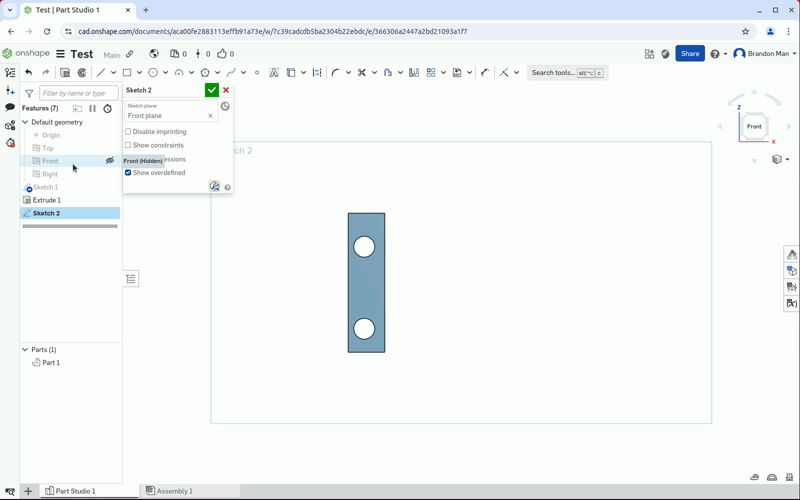
mouse_move(73, 352)
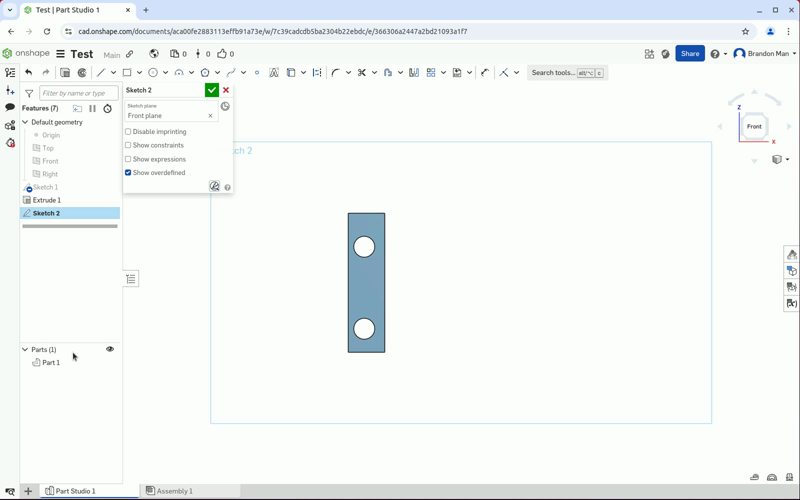
key(y)
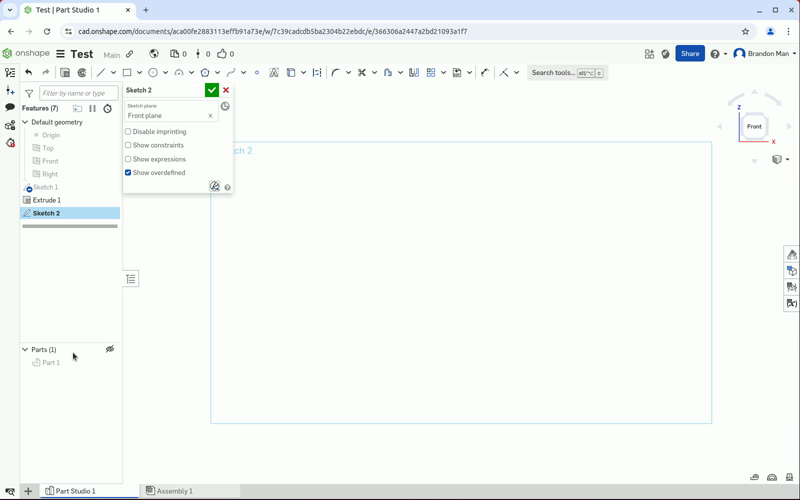
key(l)
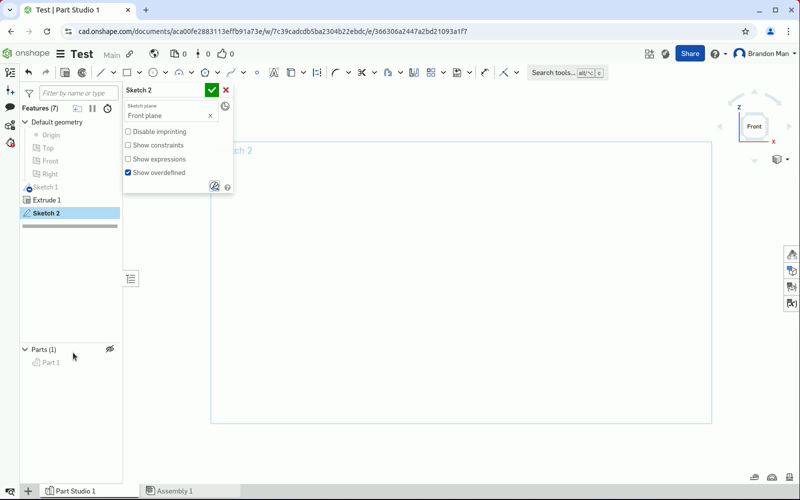
key_down(shift)
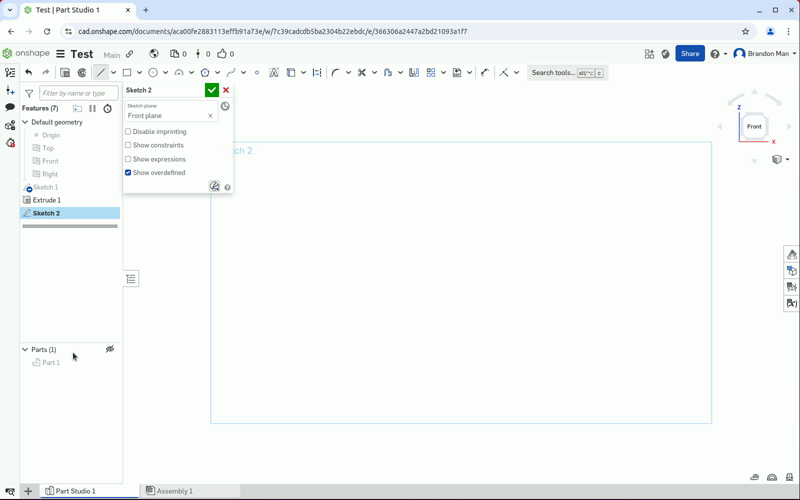
mouse_move(538, 352)
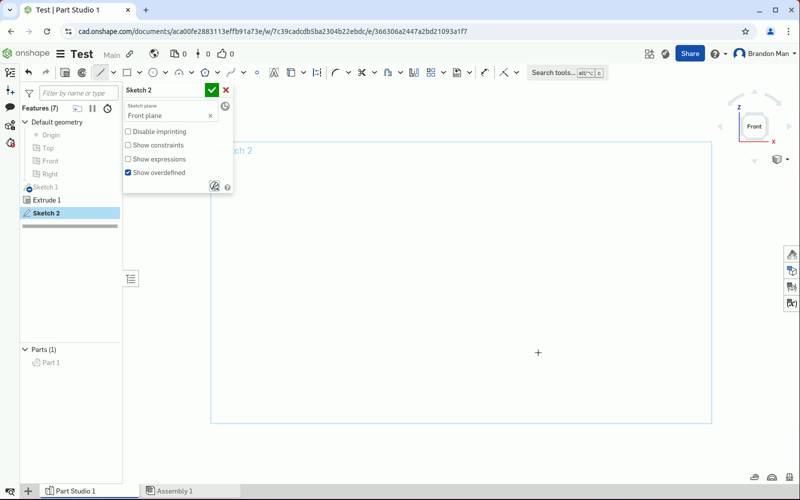
click(538, 352)
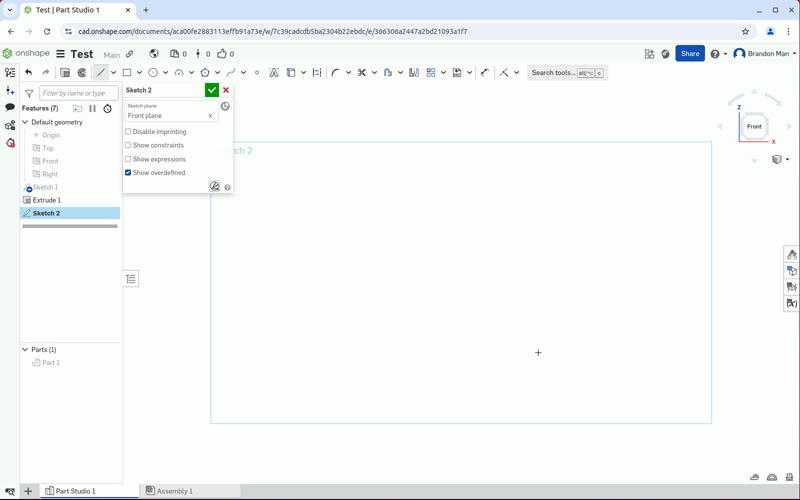
key_up(shift)
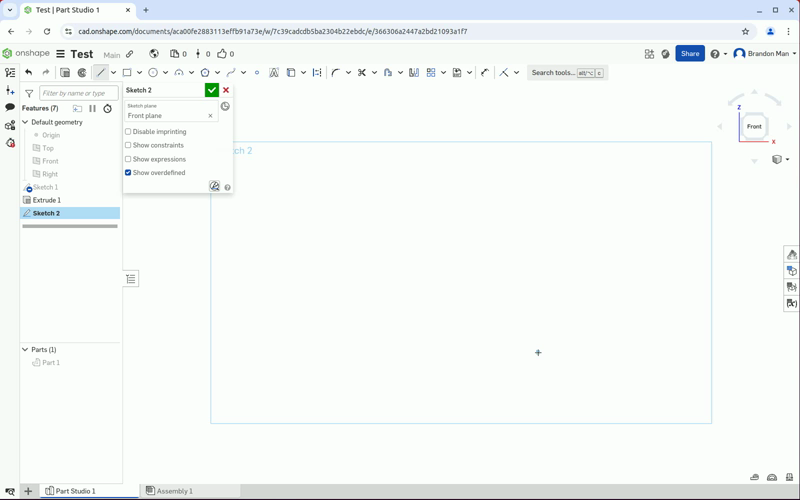
key_down(shift)
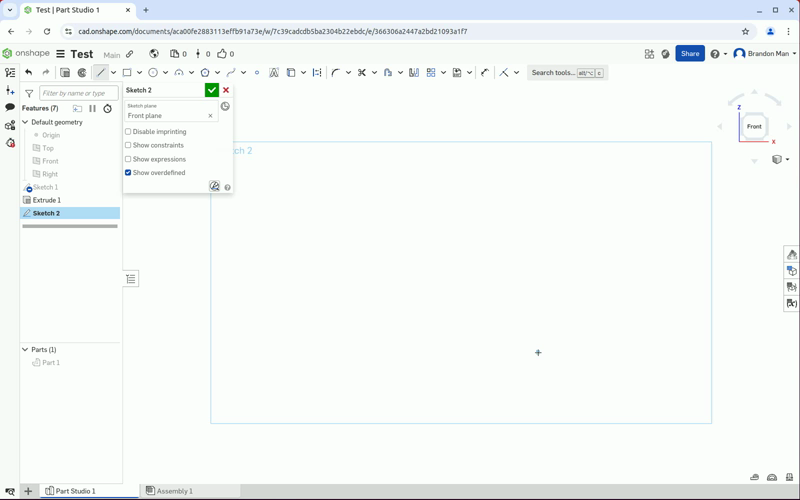
mouse_move(568, 352)
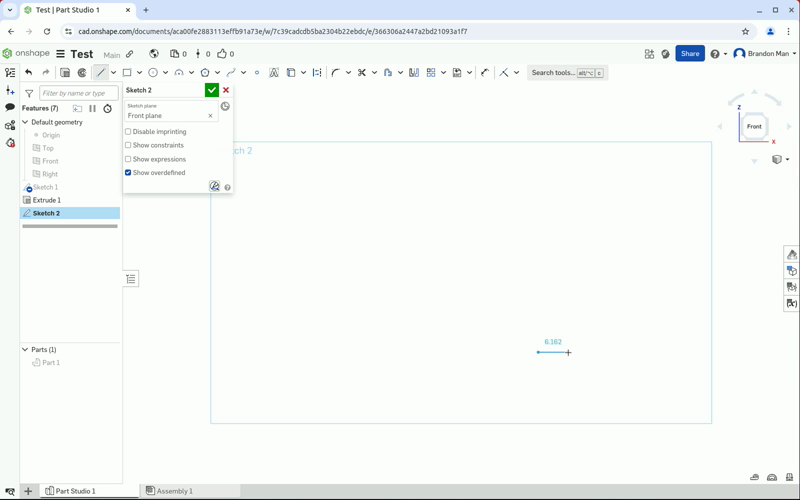
mouse_move(573, 352)
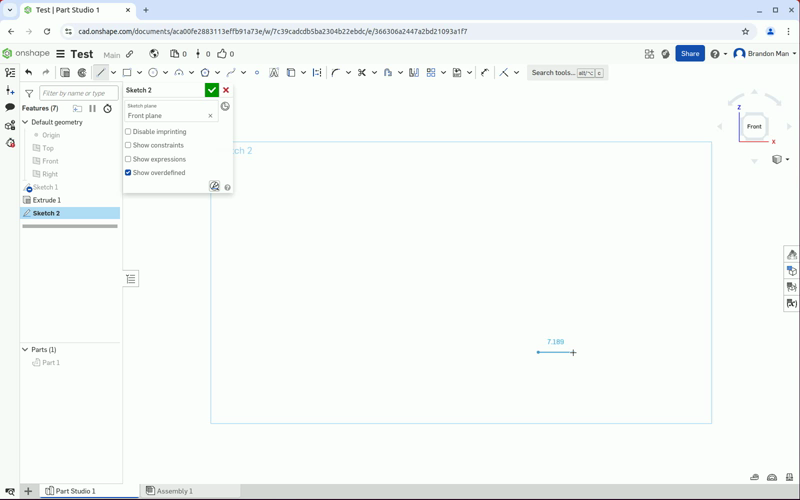
click(573, 352)
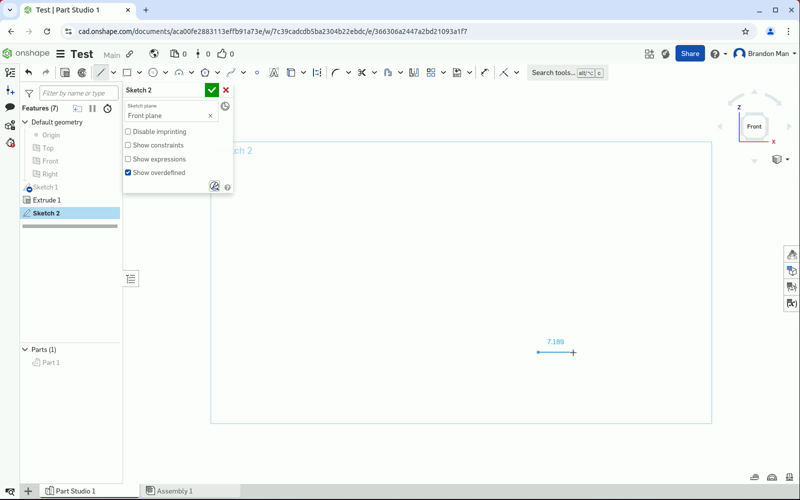
key_up(shift)
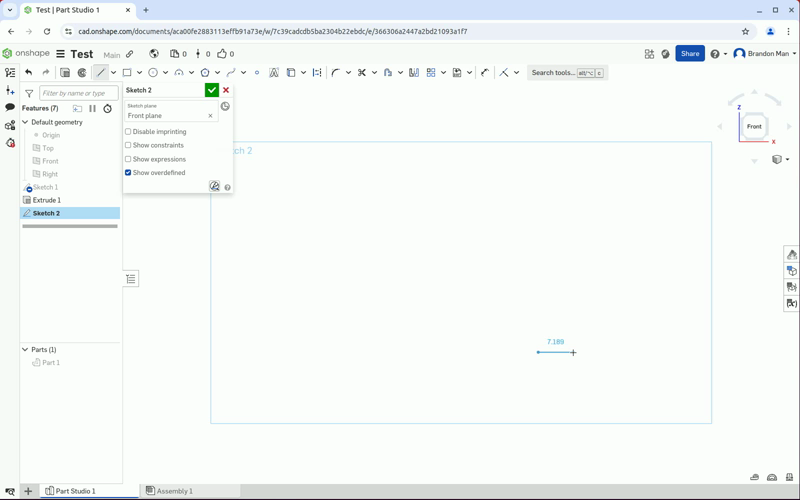
key_down(shift)
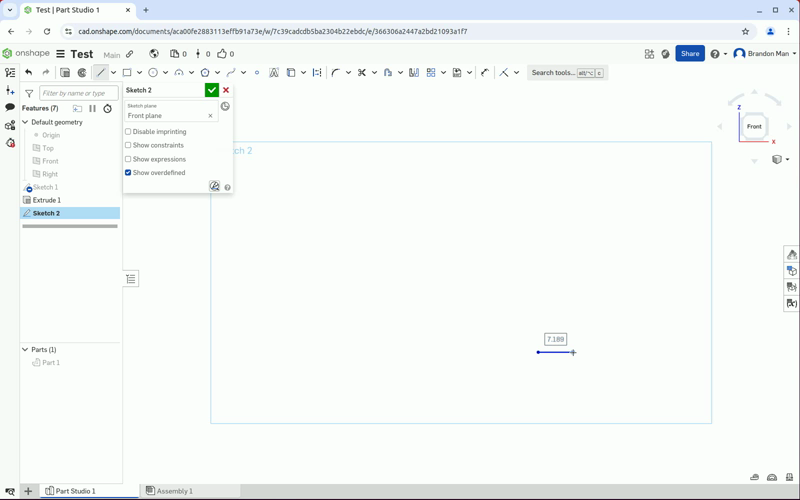
mouse_move(573, 213)
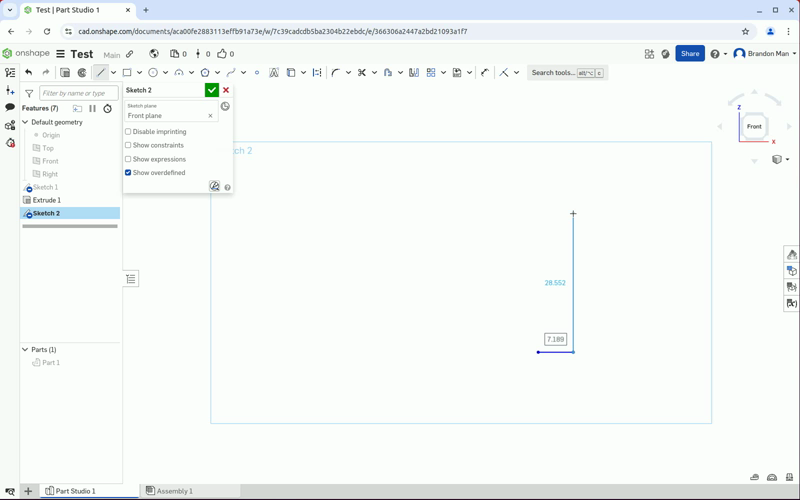
click(573, 213)
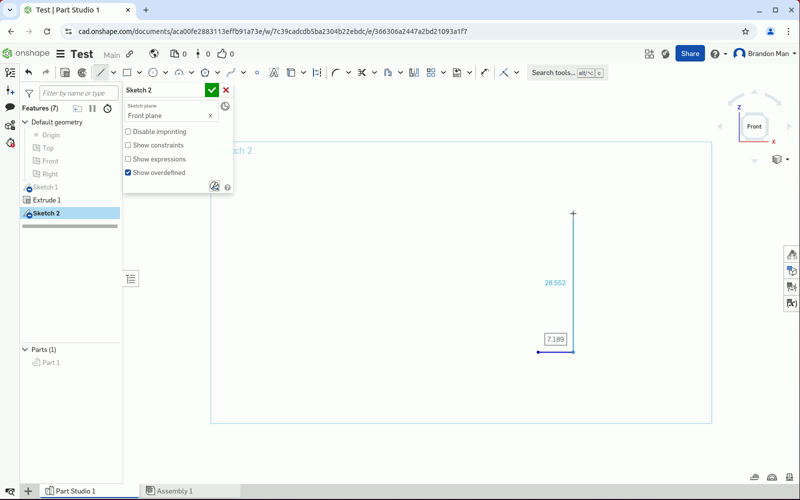
key_up(shift)
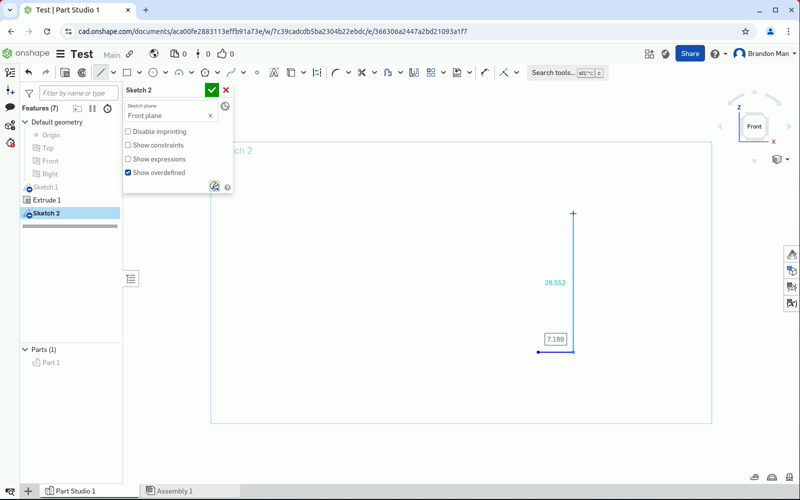
key_down(shift)
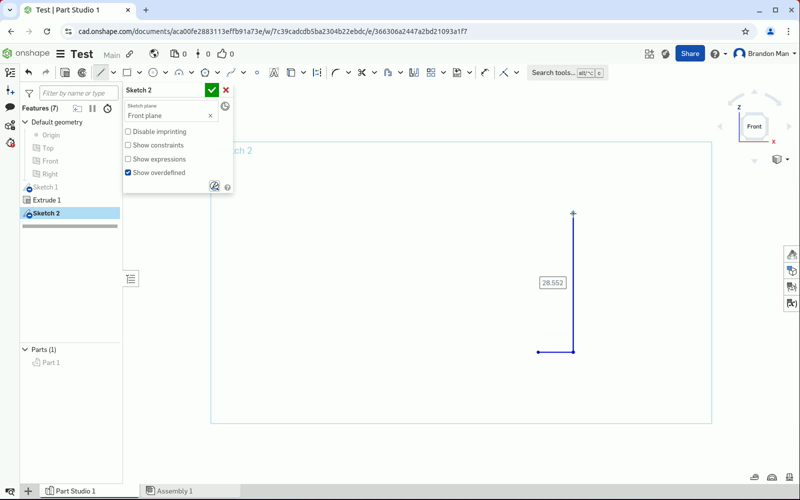
mouse_move(589, 213)
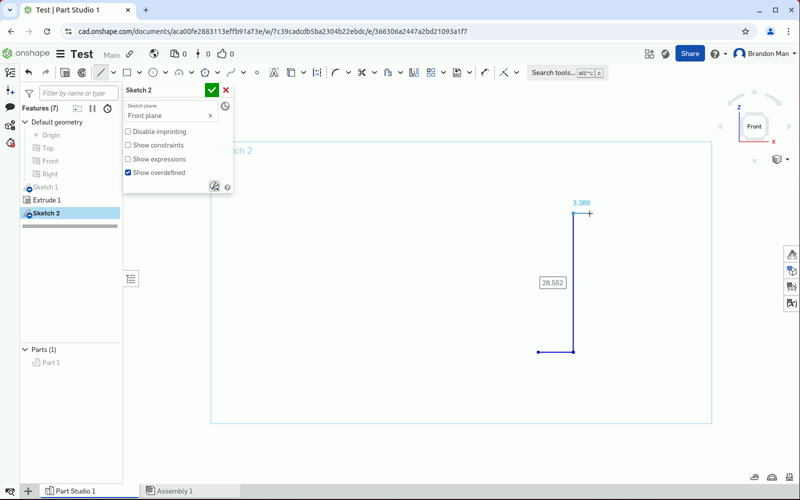
mouse_move(538, 213)
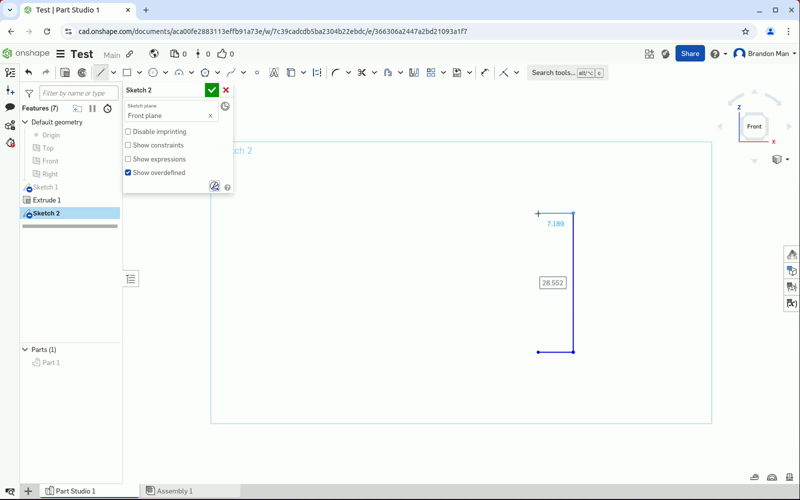
click(538, 213)
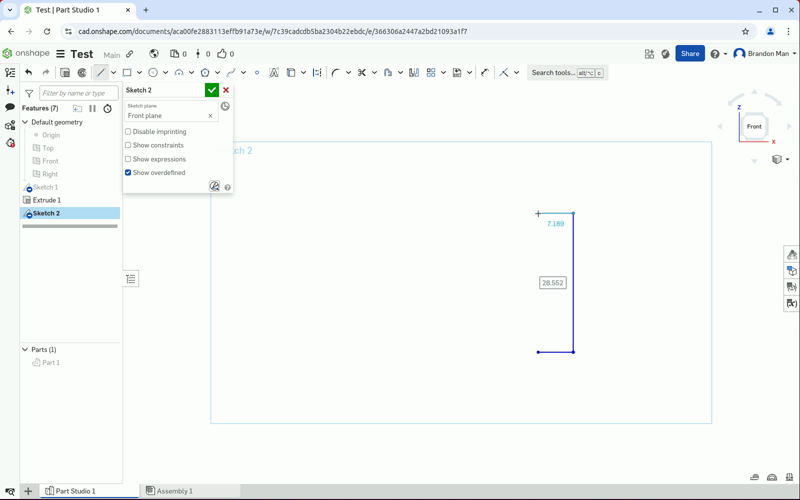
key_up(shift)
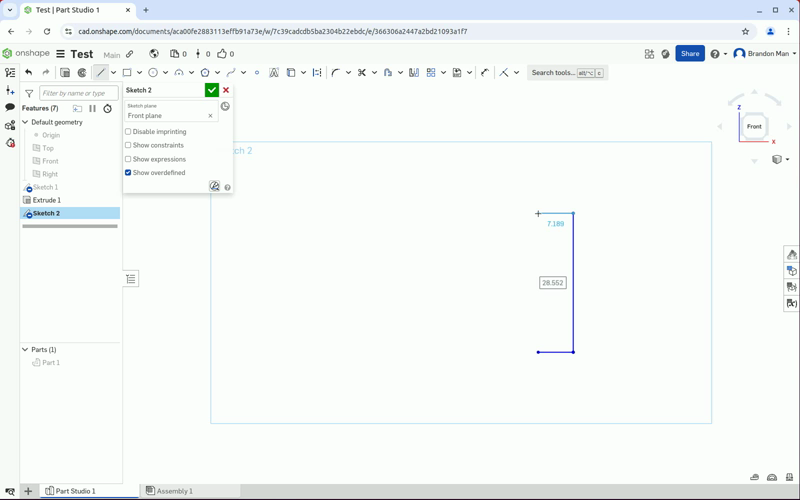
key_down(shift)
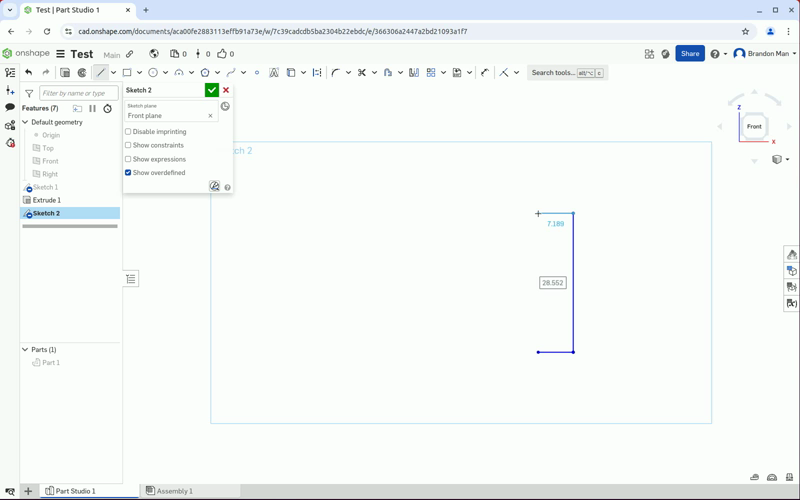
mouse_move(538, 352)
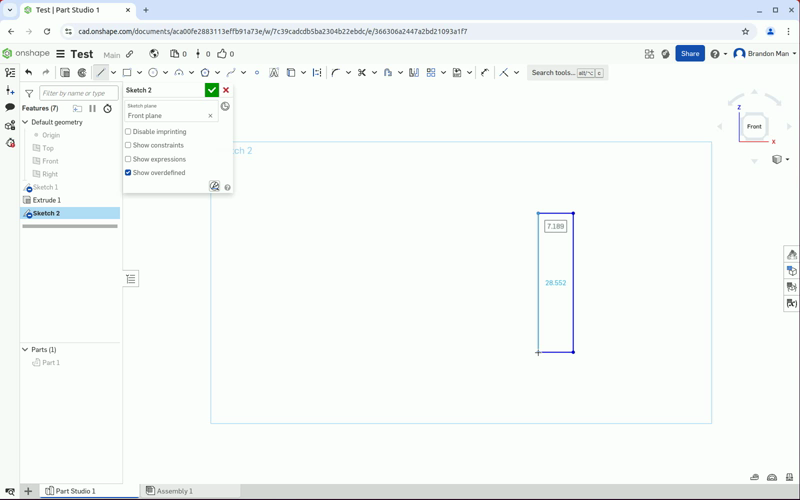
key_up(shift)
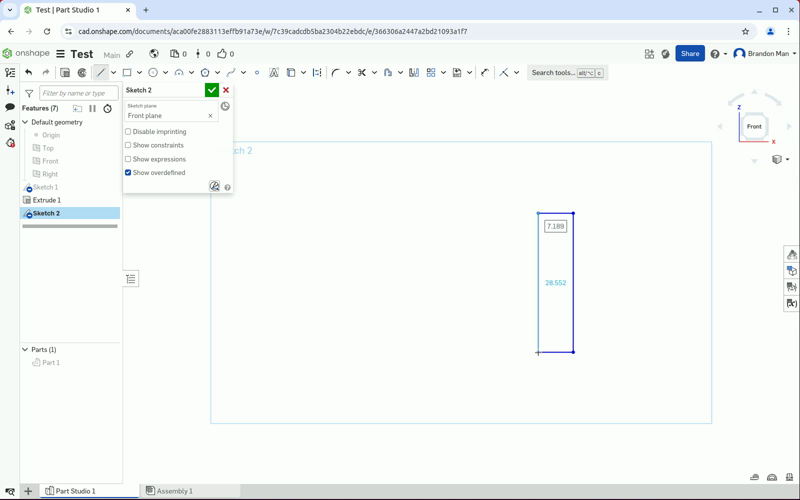
click(538, 352)
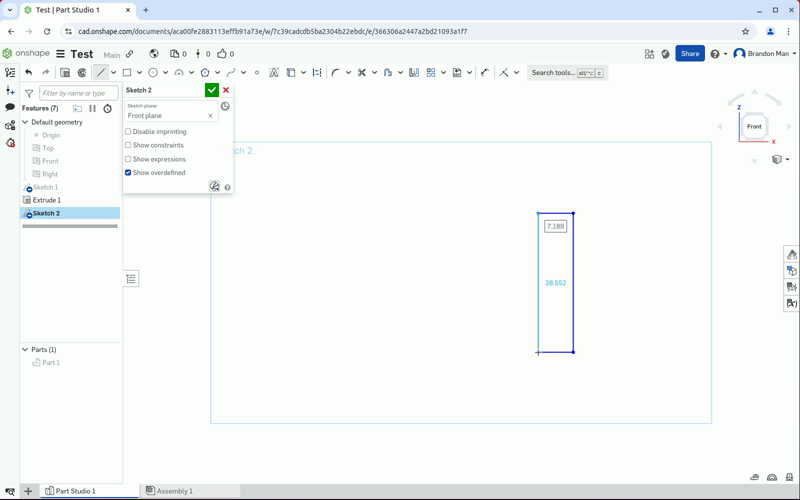
key(esc)
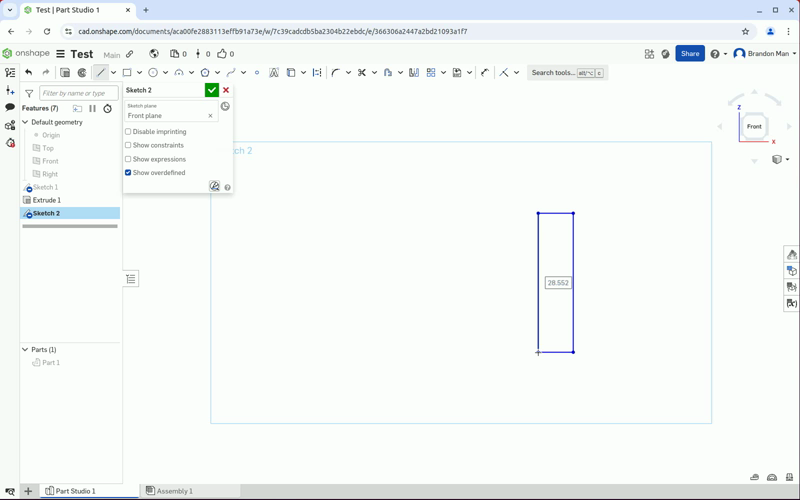
key(c)
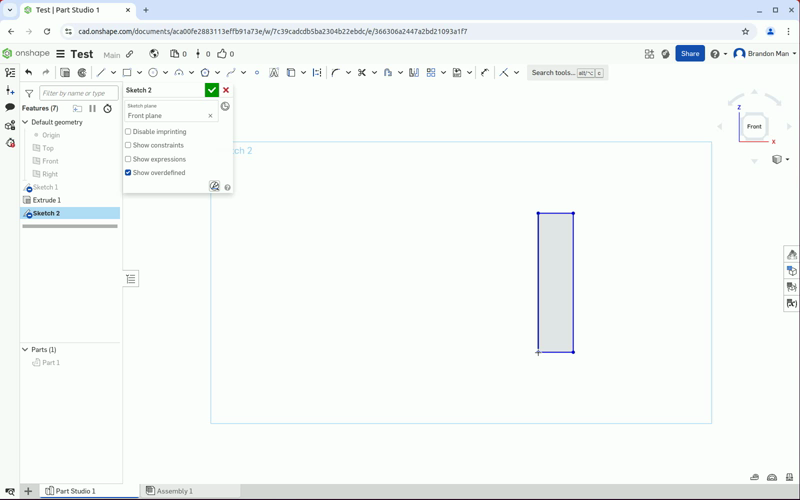
key_down(shift)
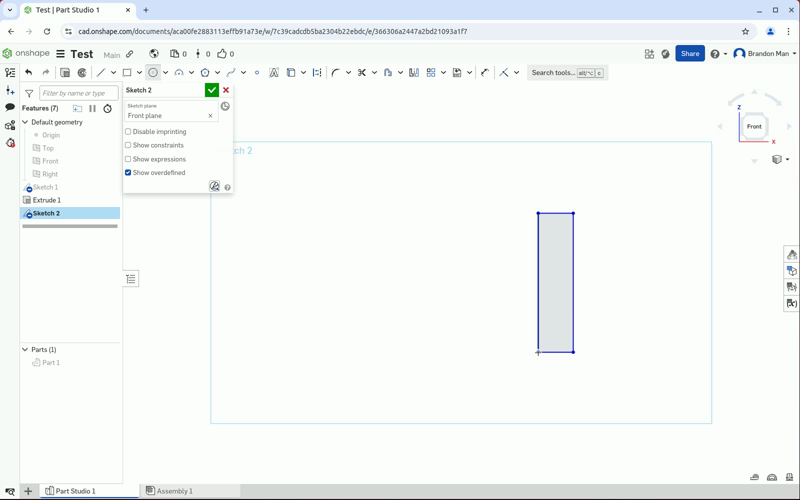
mouse_move(554, 328)
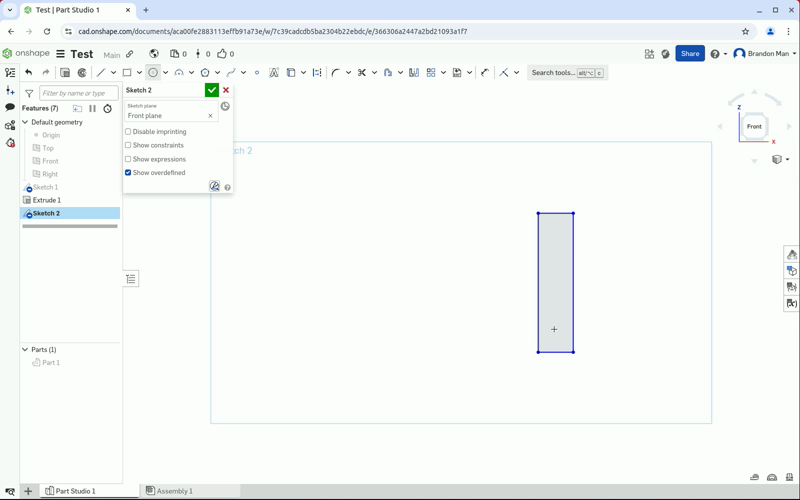
click(554, 328)
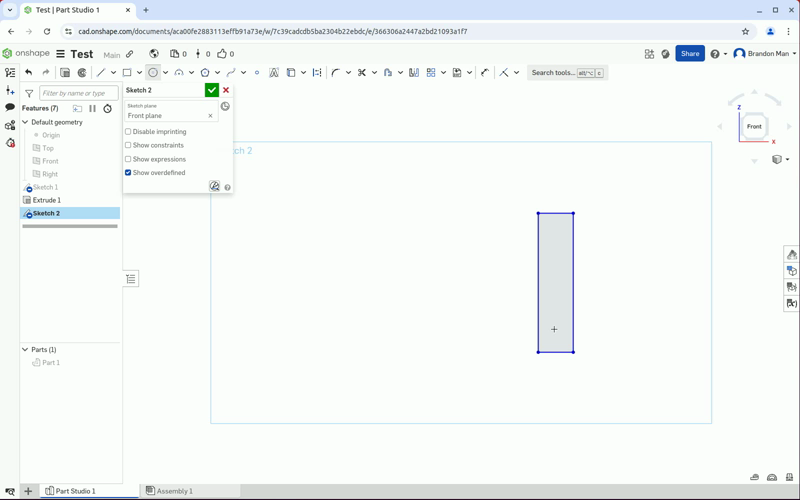
key_up(shift)
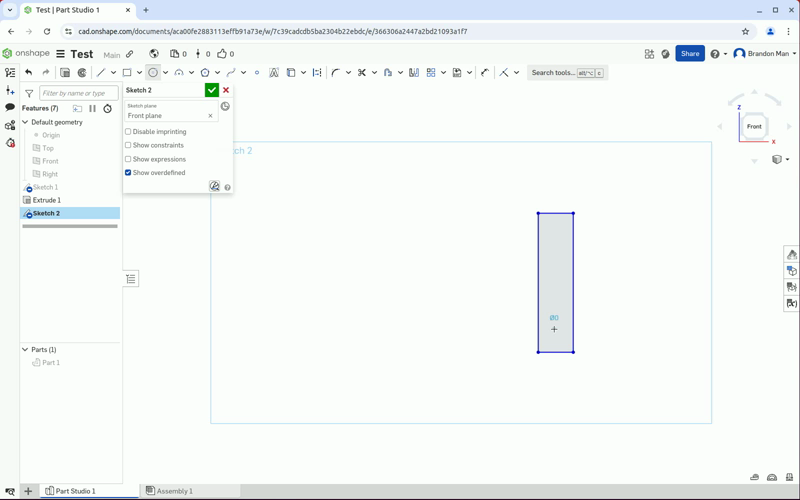
mouse_move(564, 328)
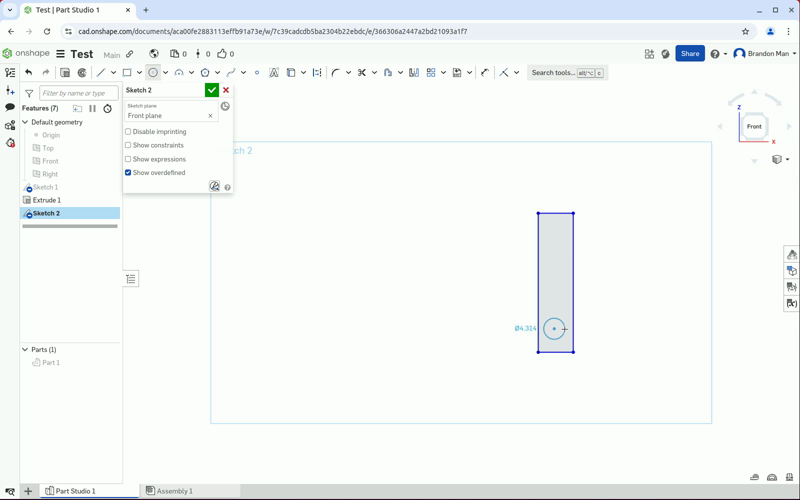
click(564, 328)
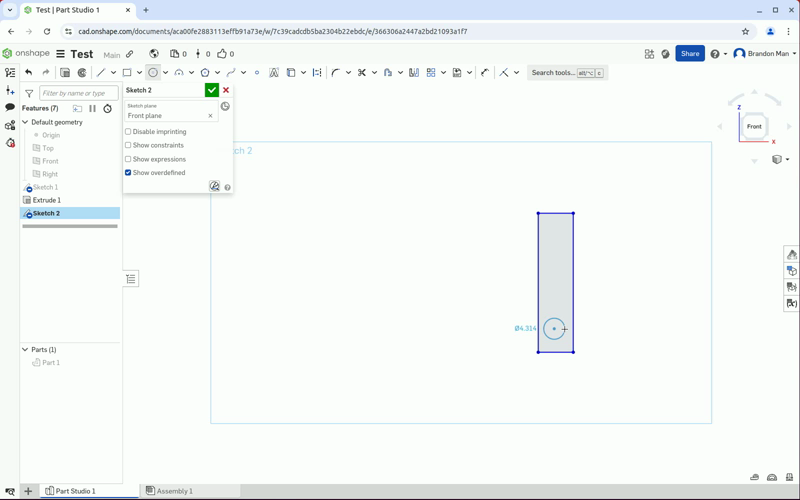
key(esc)
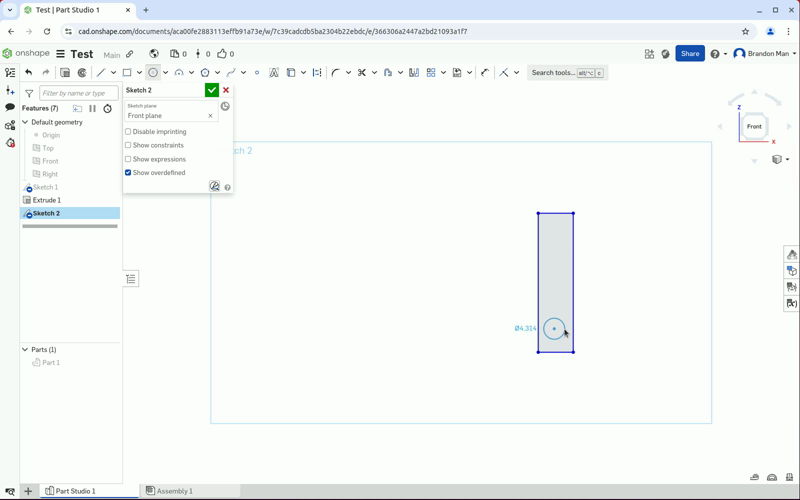
key(c)
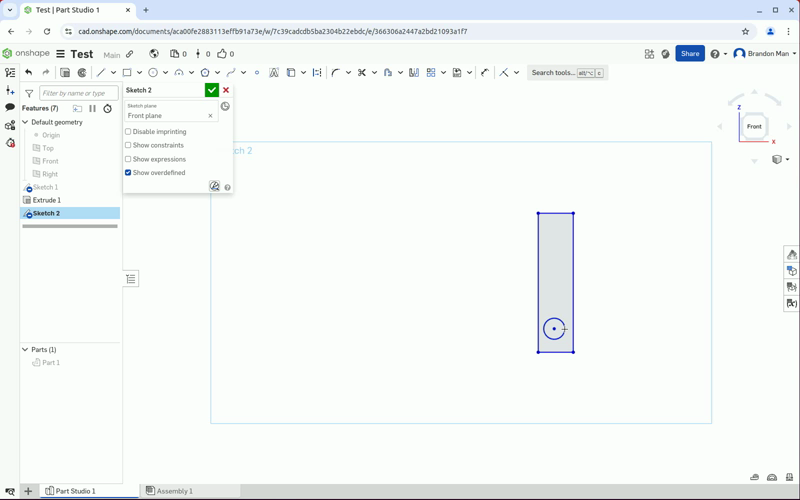
key_down(shift)
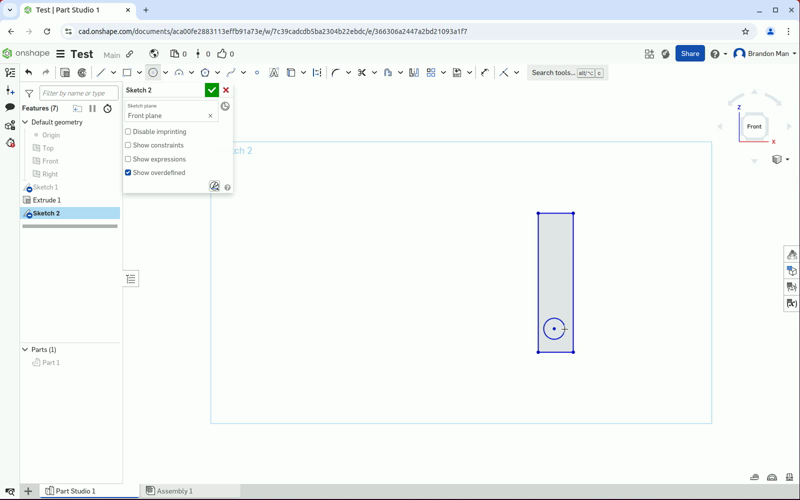
mouse_move(554, 246)
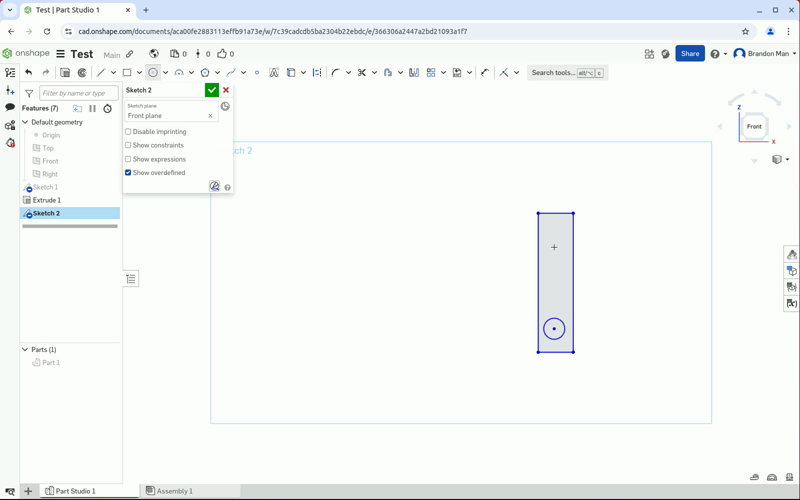
click(554, 246)
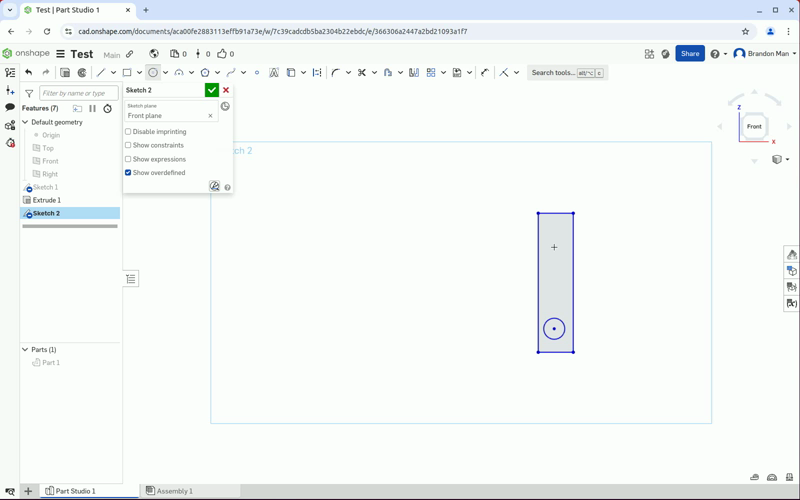
key_up(shift)
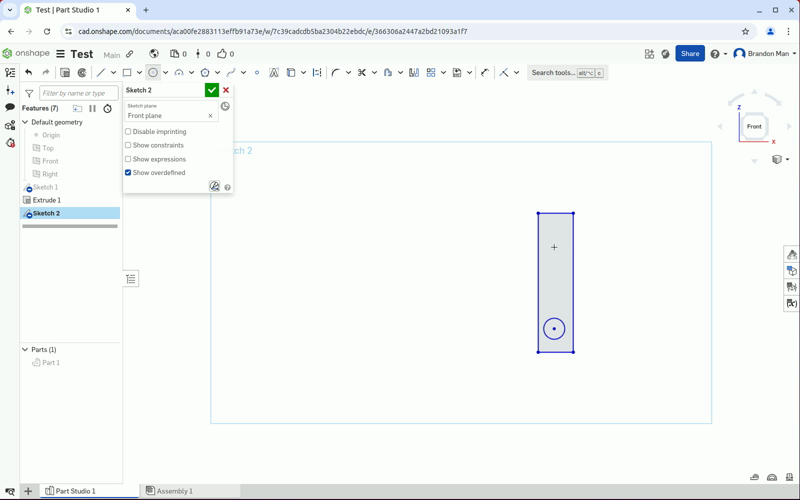
mouse_move(564, 246)
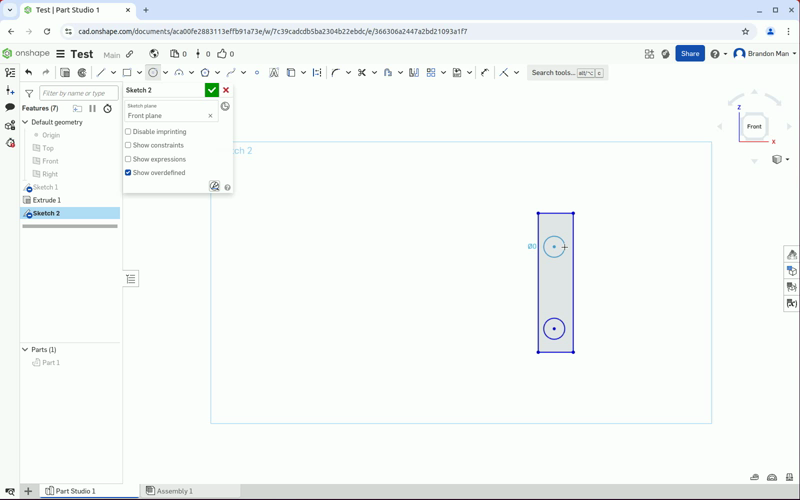
click(564, 246)
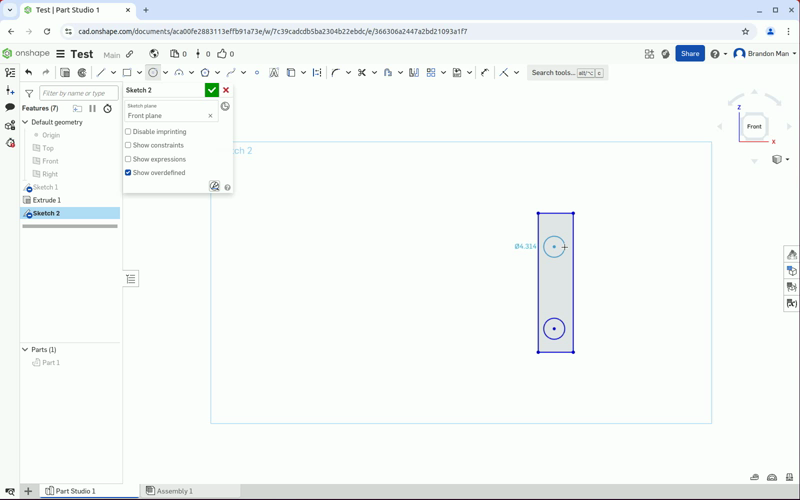
key(esc)
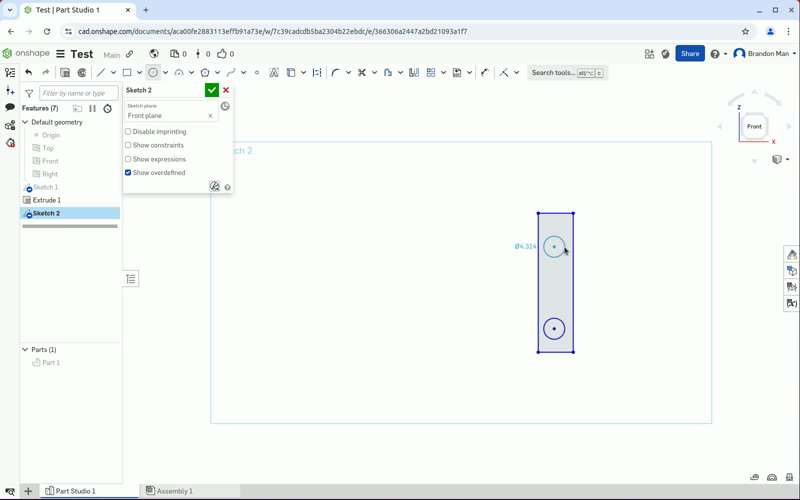
mouse_move(550, 345)
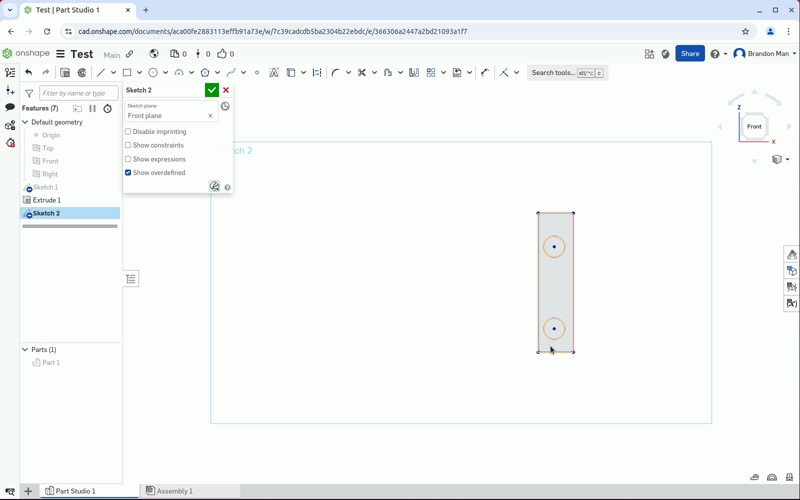
click(550, 345)
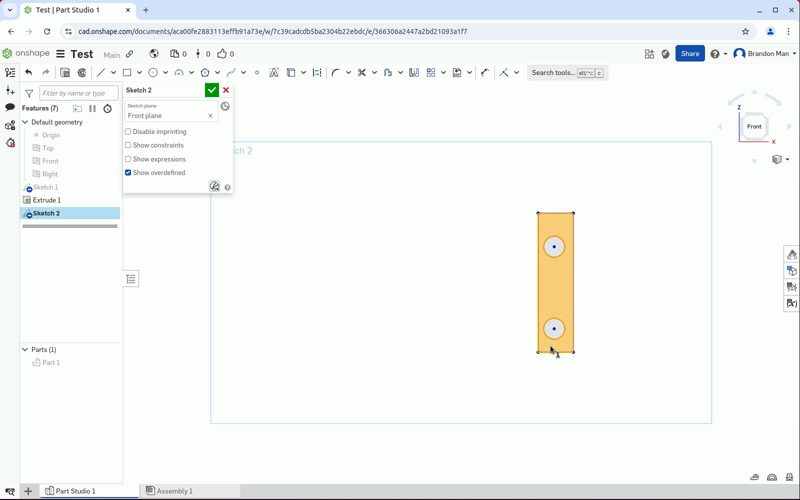
mouse_move(73, 352)
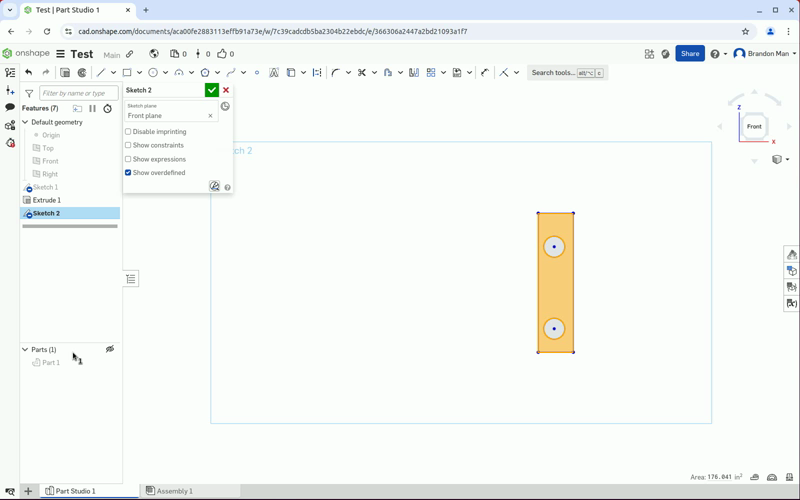
key(shift+y)
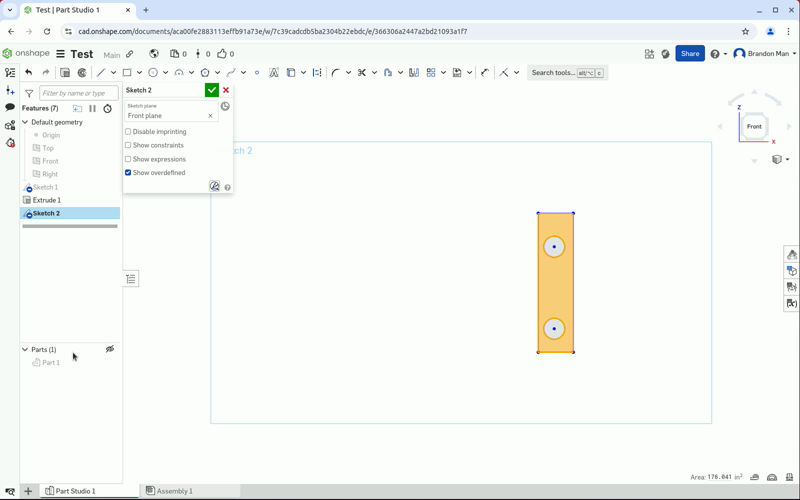
key(shift+e)
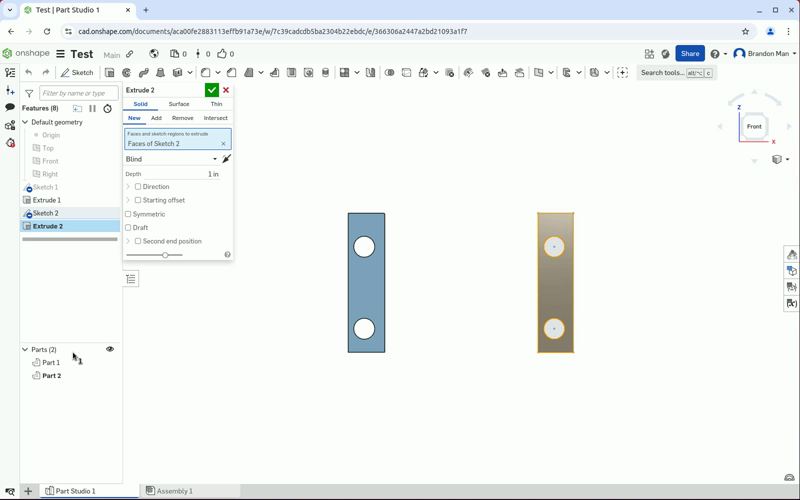
mouse_move(143, 106)
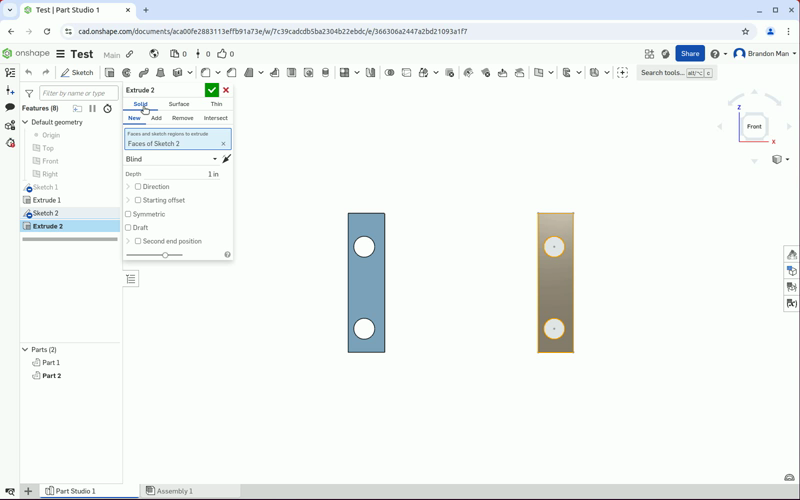
click(143, 106)
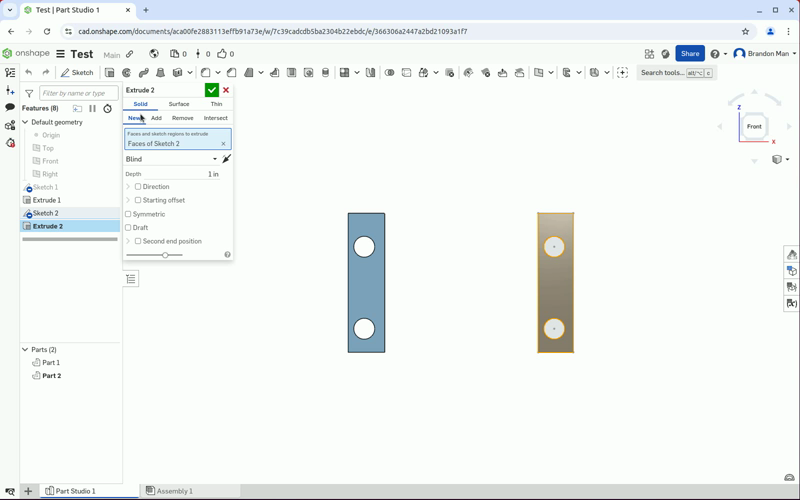
mouse_move(137, 120)
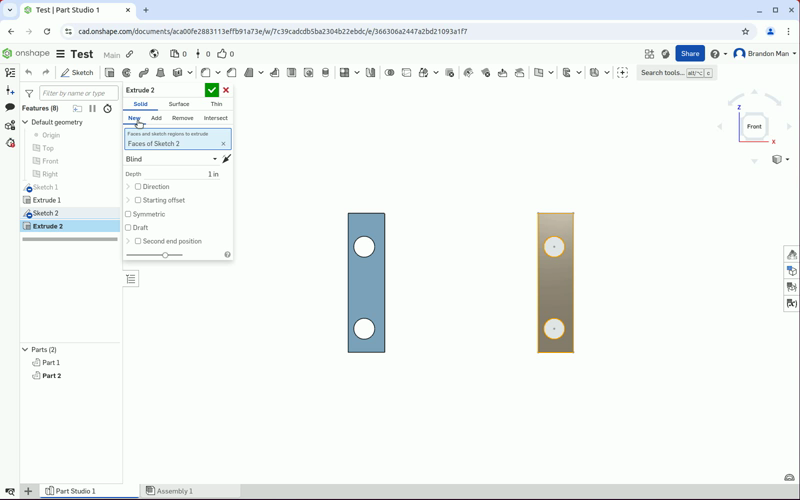
click(137, 120)
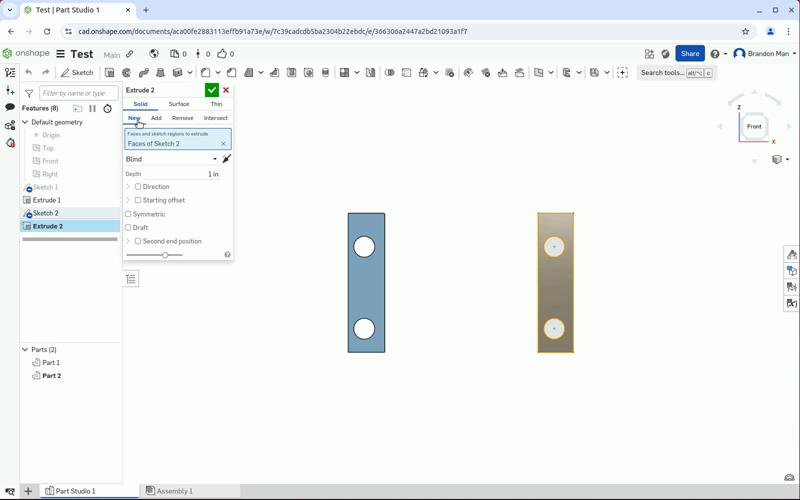
key(tab, 4)
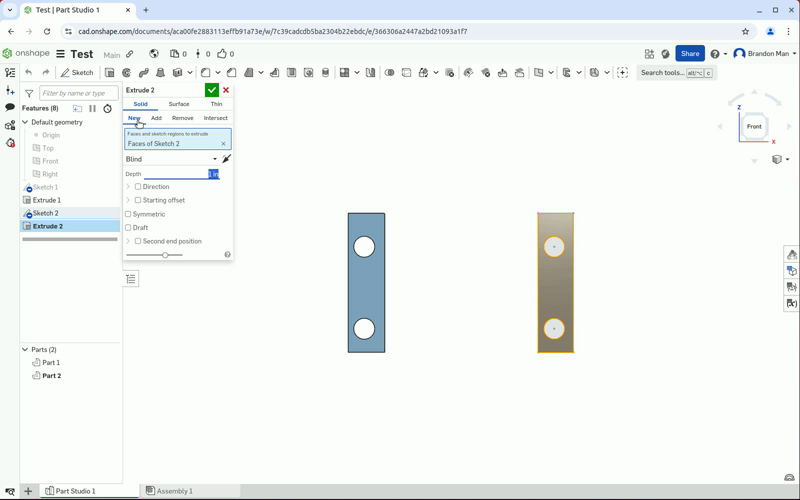
text(5.055)
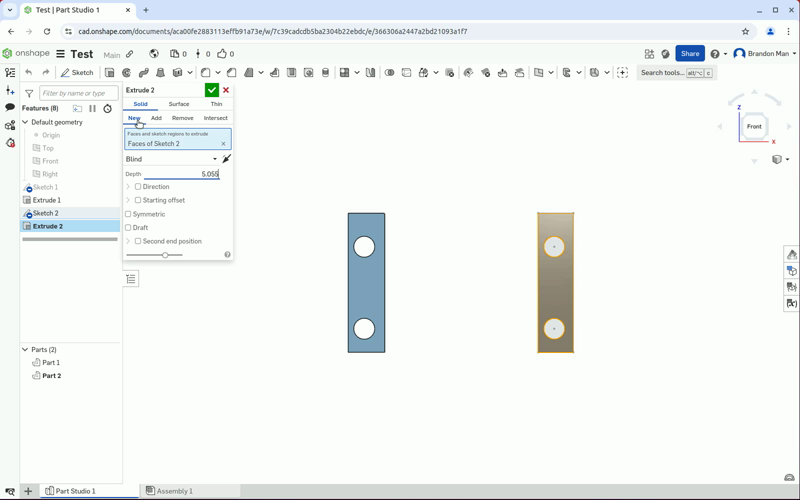
key(enter)
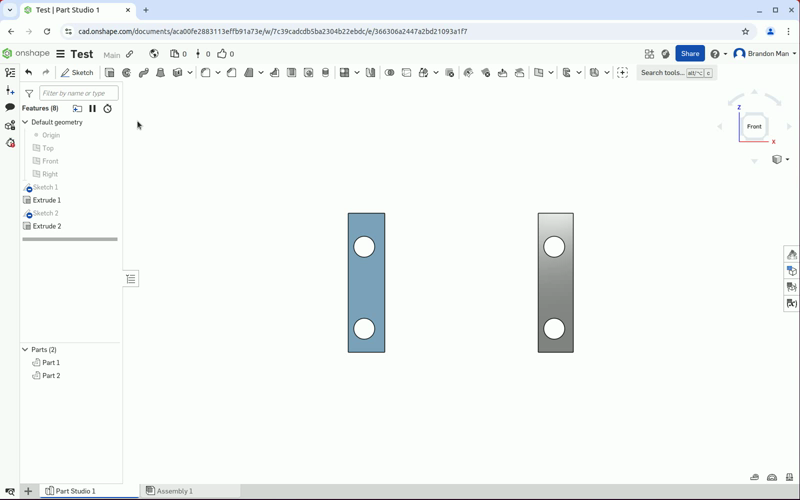
key(shift+h)
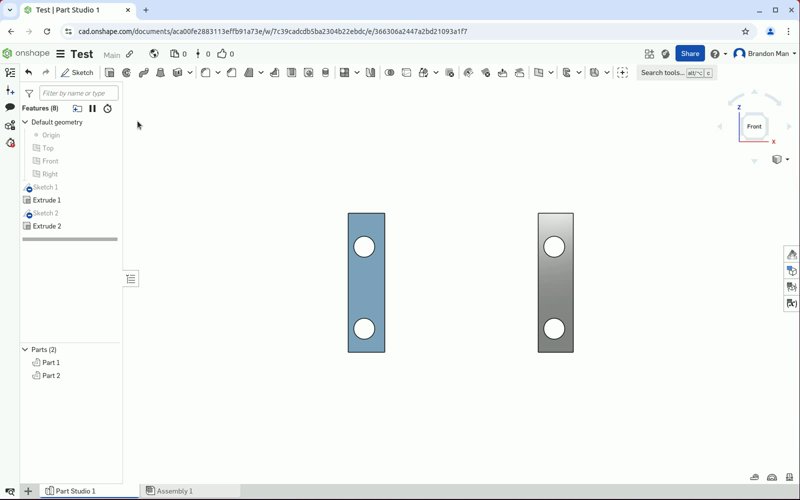
key(shift+h)
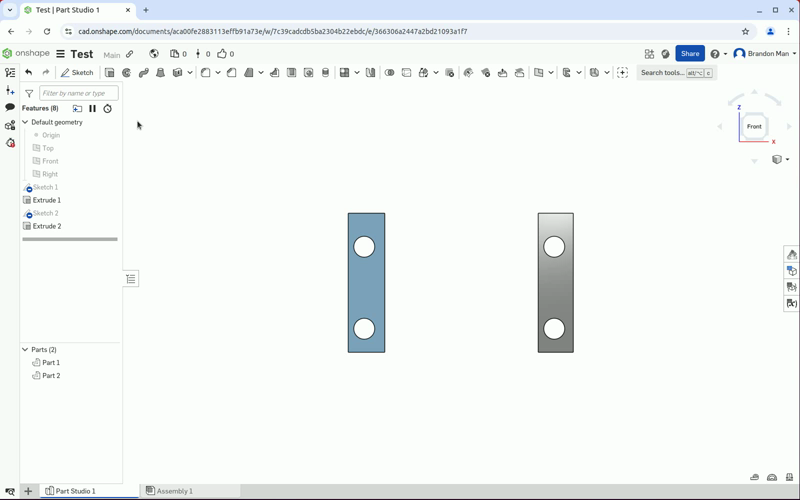
mouse_move(73, 189)
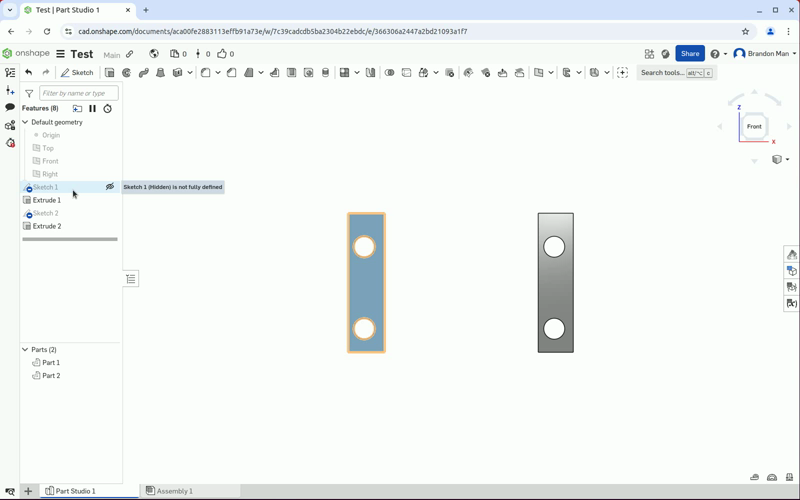
click(73, 189)
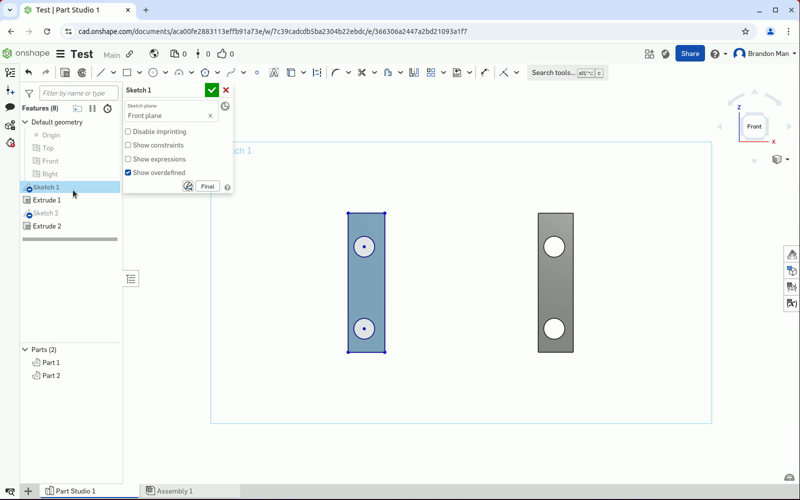
mouse_move(229, 92)
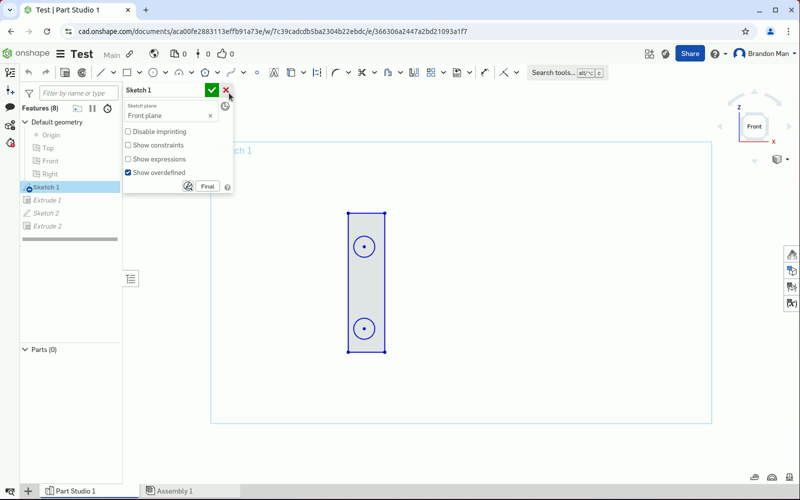
click(229, 92)
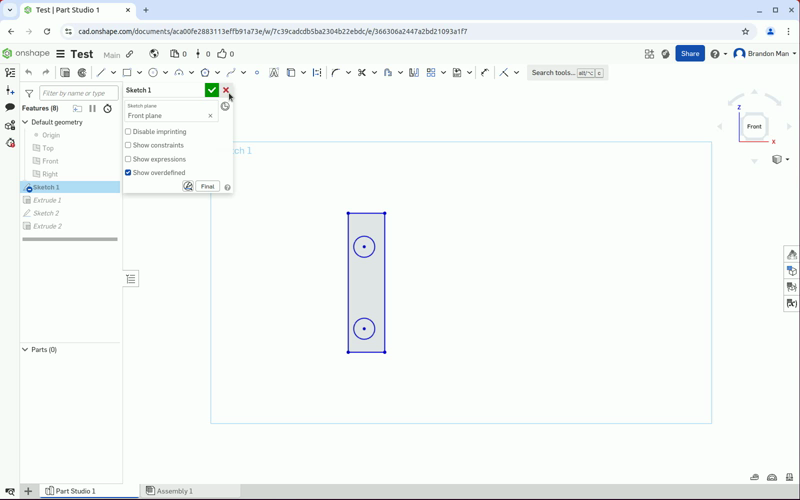
key(shift+s)
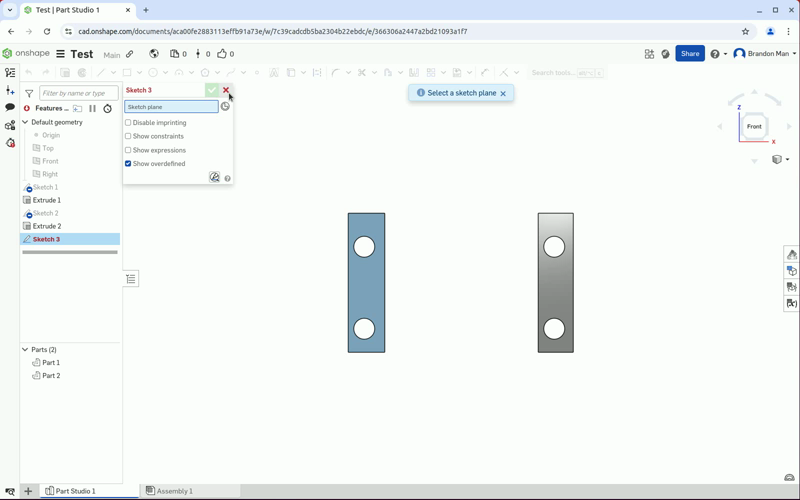
mouse_move(73, 163)
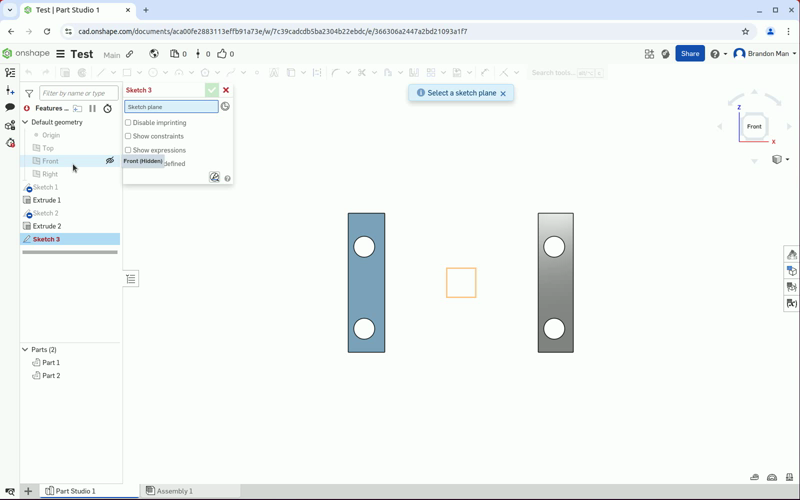
click(73, 163)
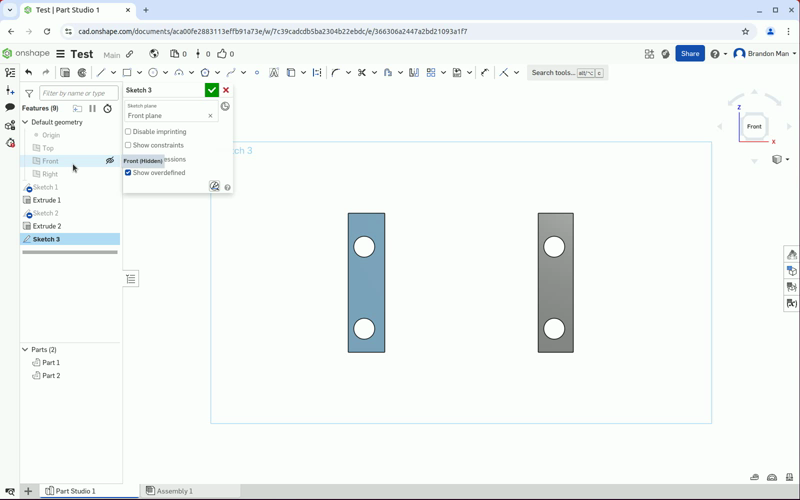
mouse_move(73, 352)
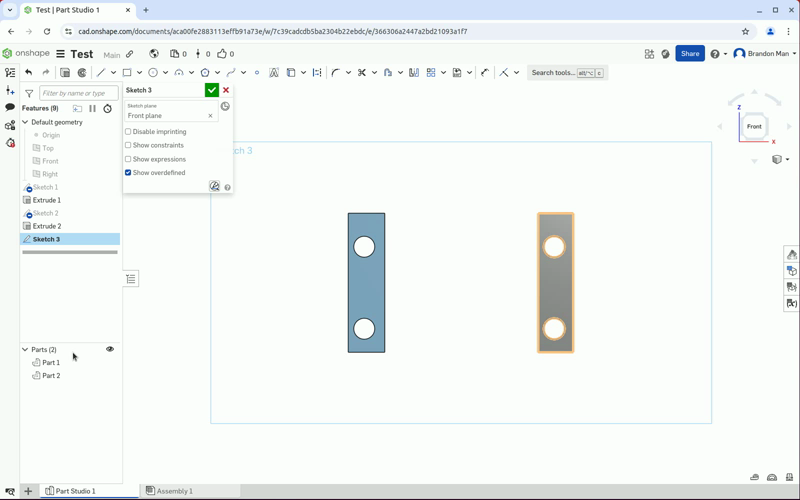
key(y)
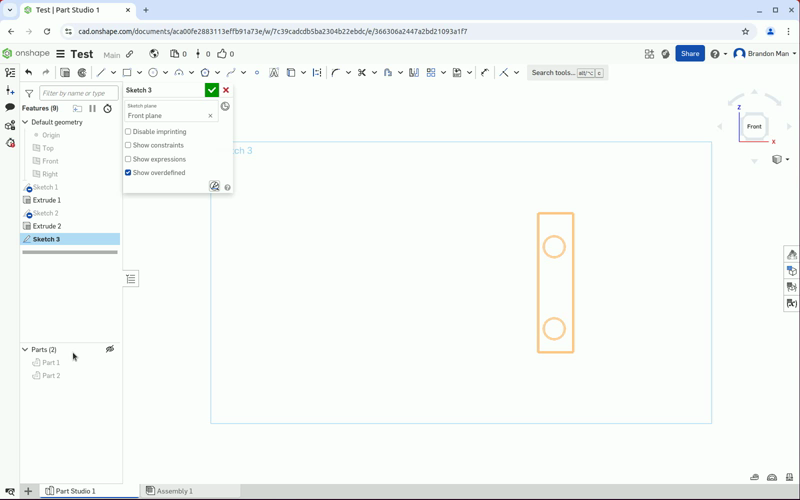
key(l)
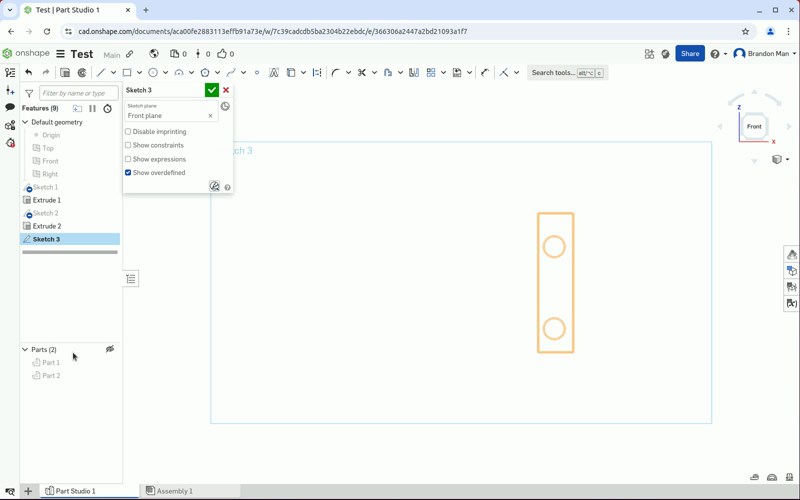
key_down(shift)
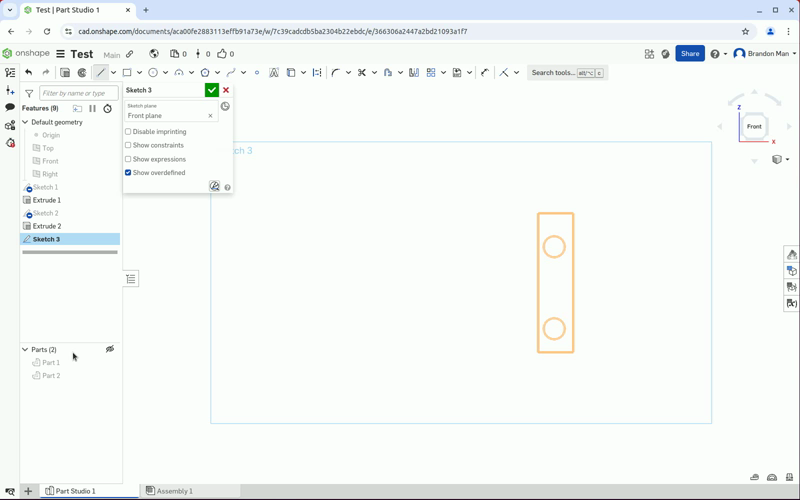
mouse_move(384, 352)
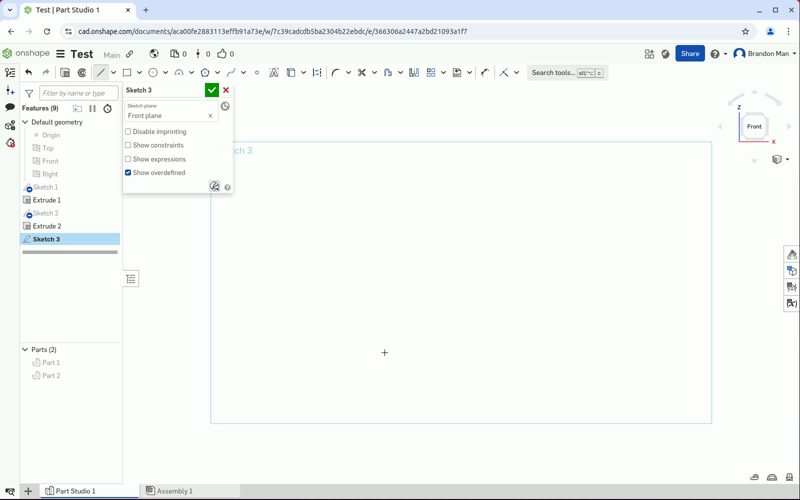
click(384, 352)
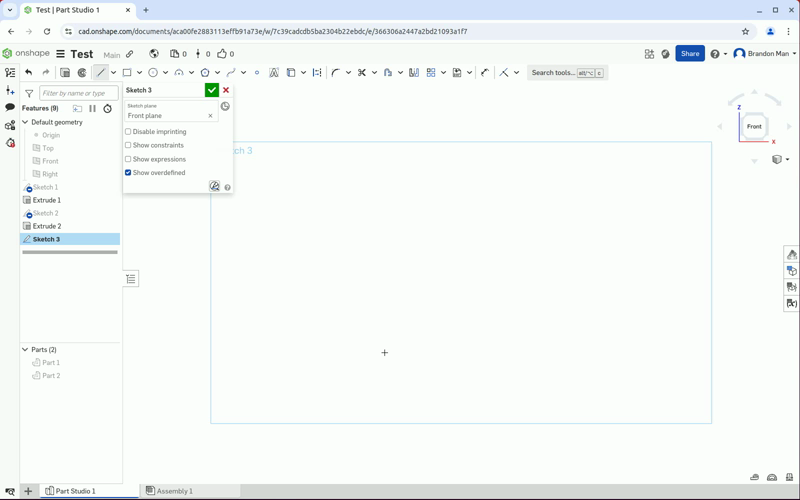
key_up(shift)
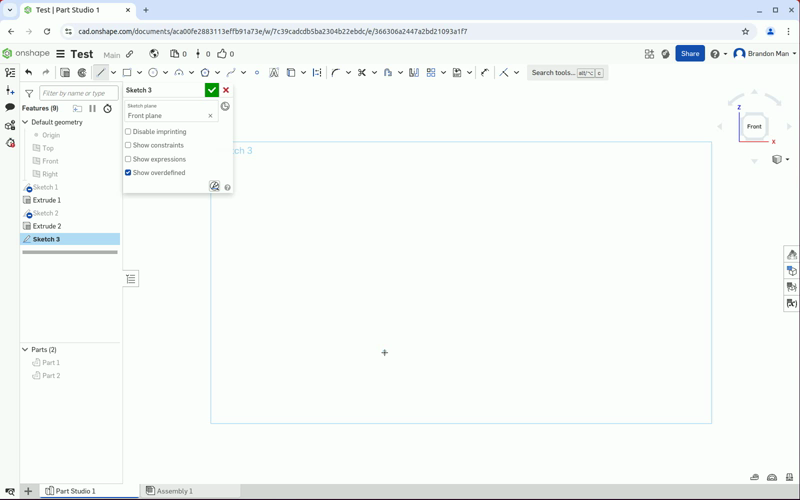
key_down(shift)
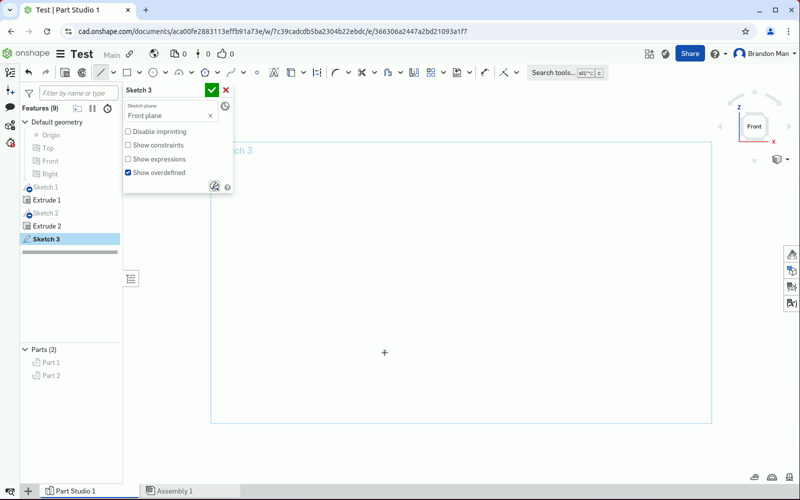
mouse_move(537, 352)
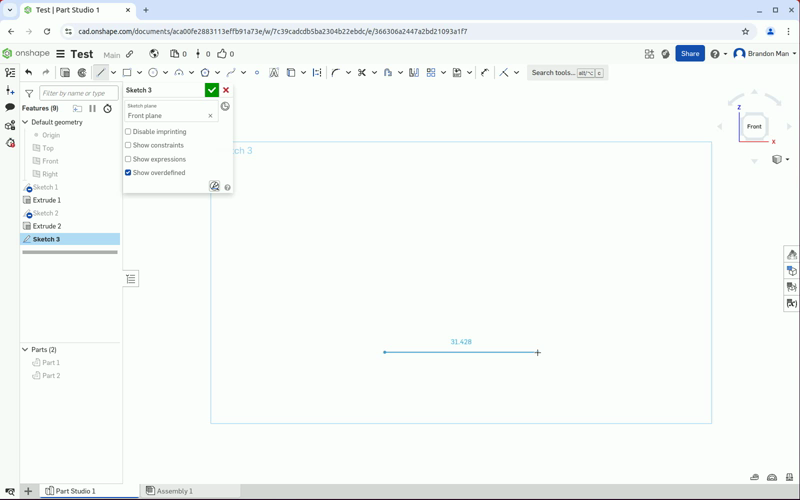
click(537, 352)
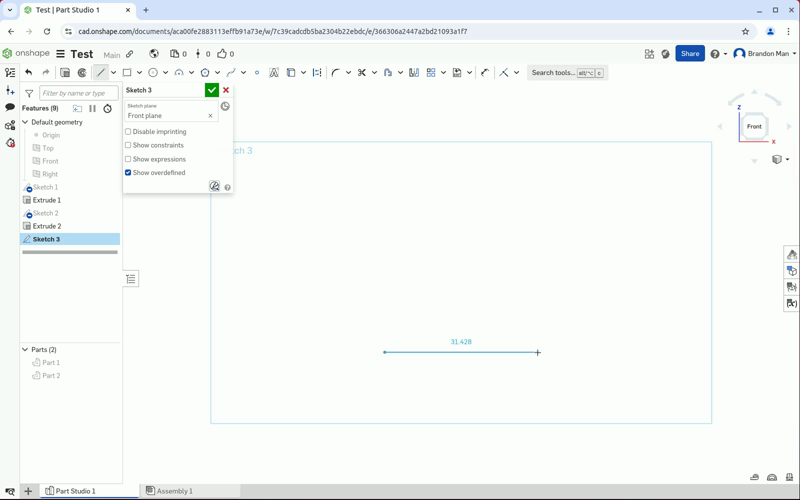
key_up(shift)
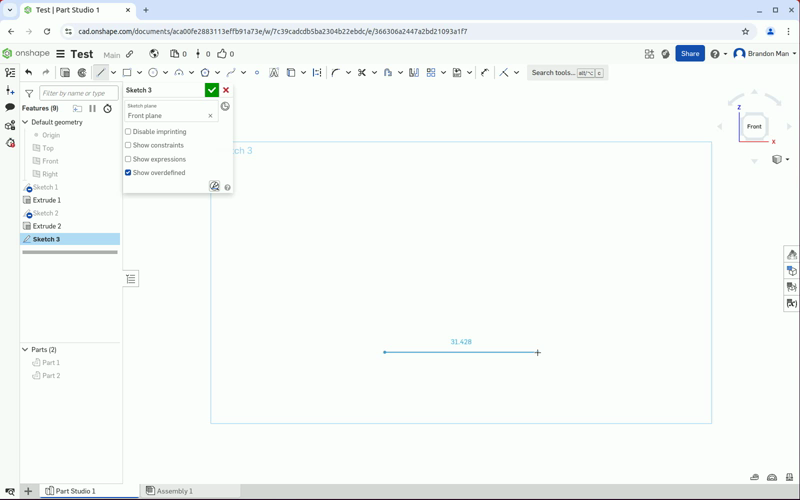
key_down(shift)
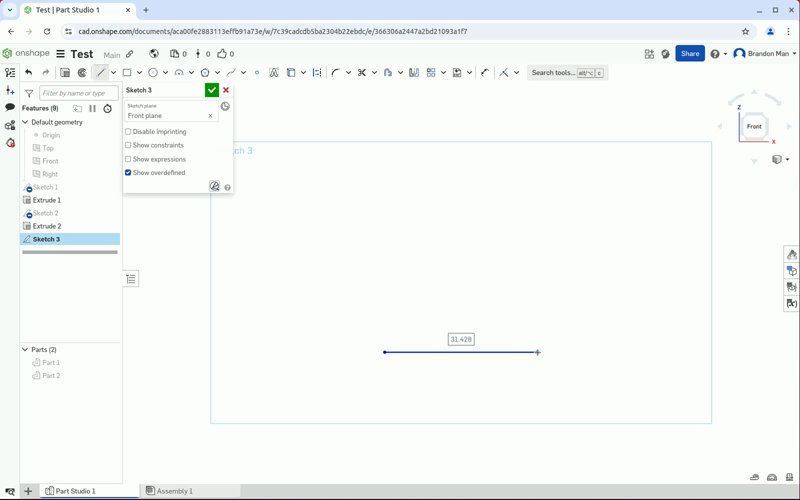
mouse_move(537, 213)
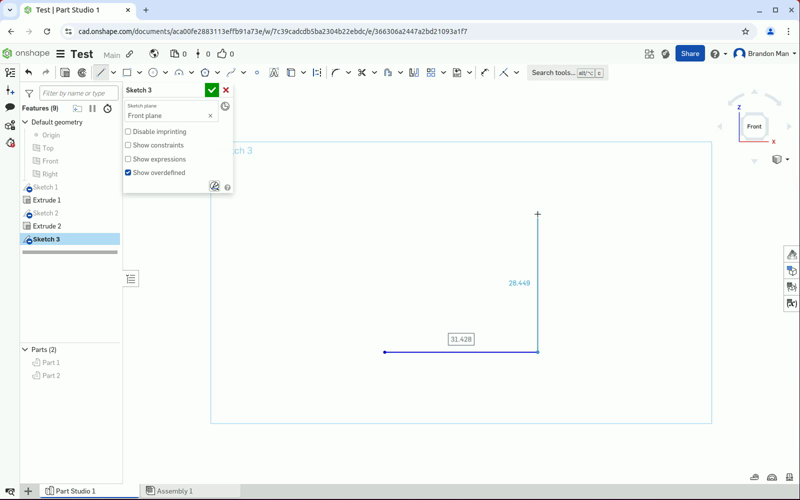
click(537, 213)
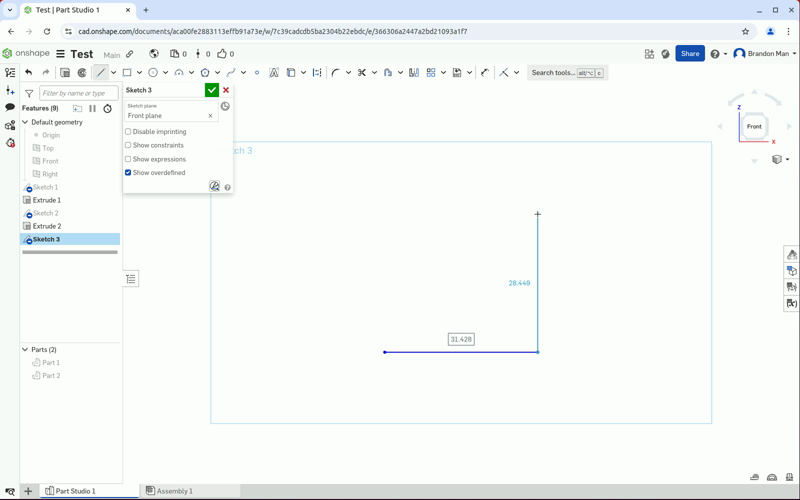
key_up(shift)
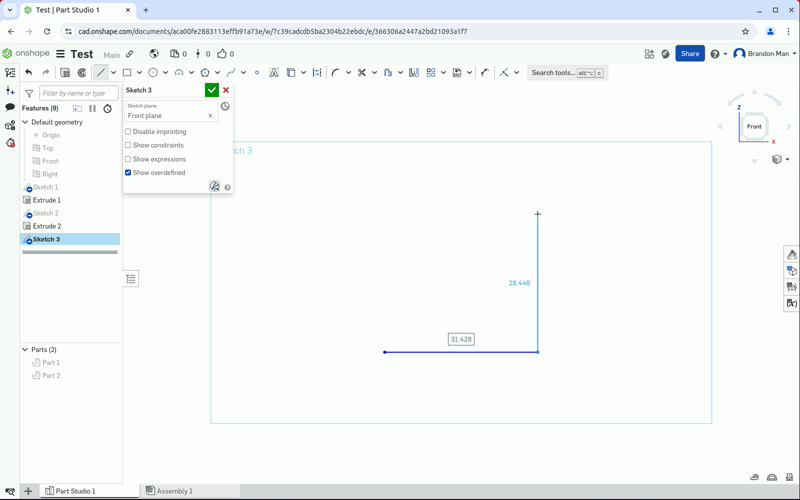
key_down(shift)
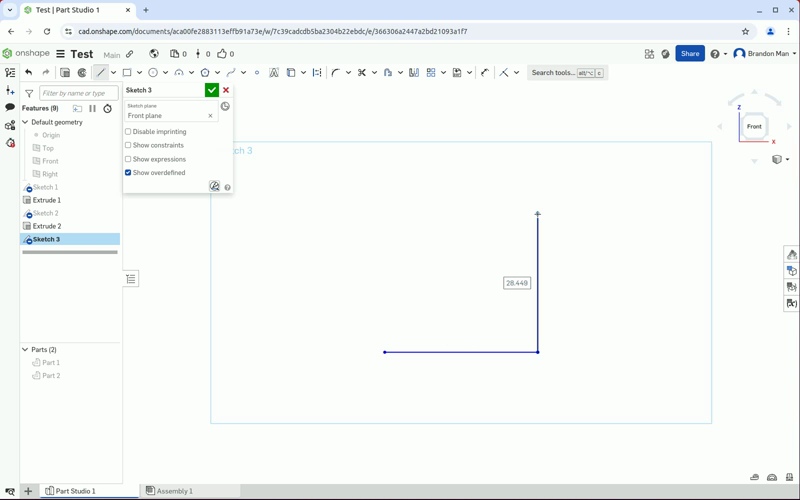
mouse_move(384, 213)
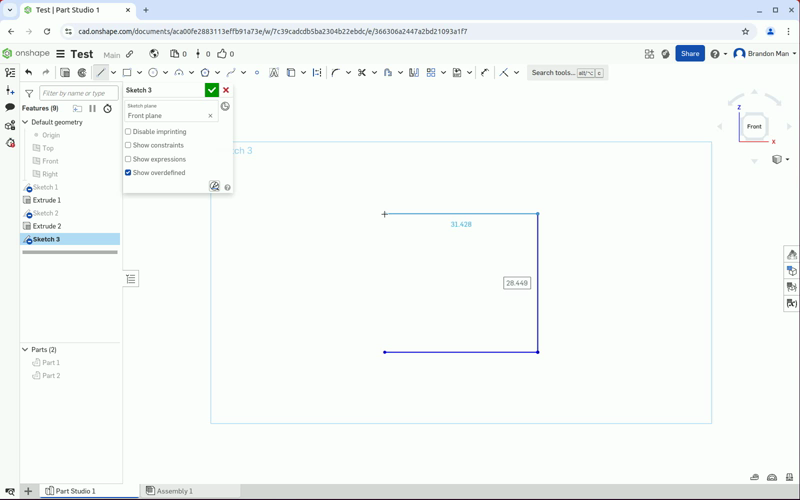
click(384, 213)
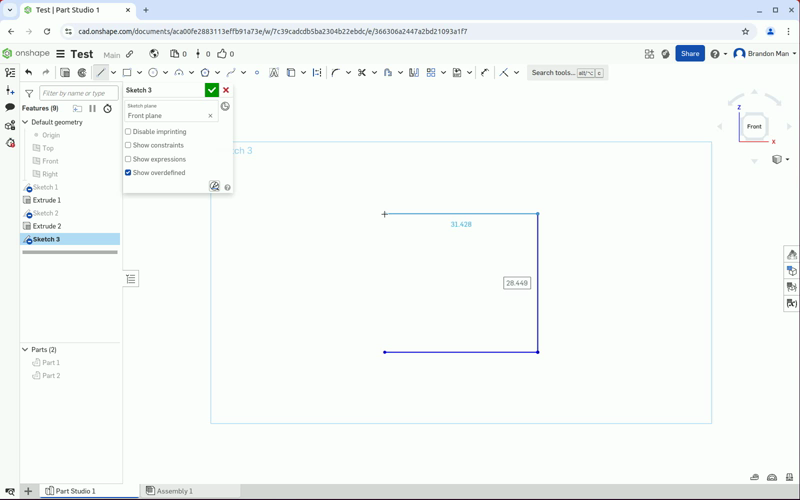
key_up(shift)
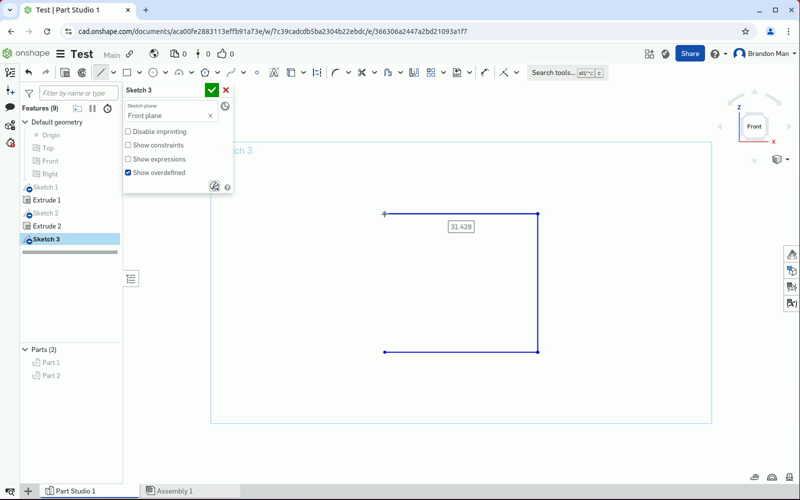
key_down(shift)
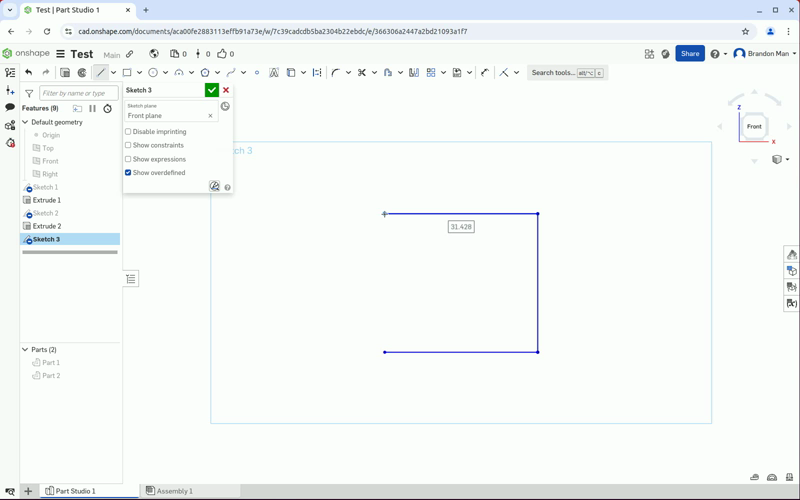
mouse_move(384, 352)
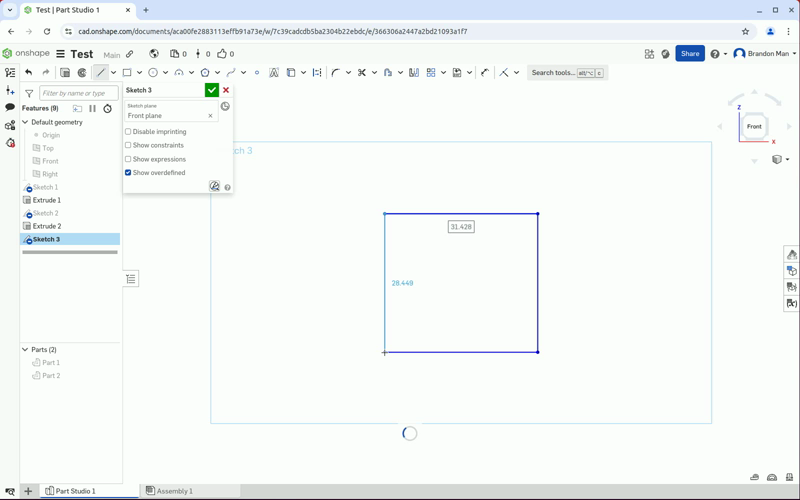
key_up(shift)
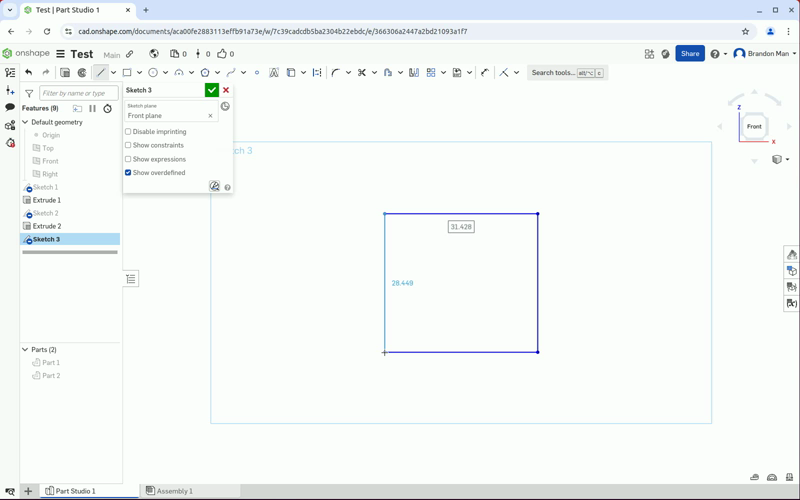
click(384, 352)
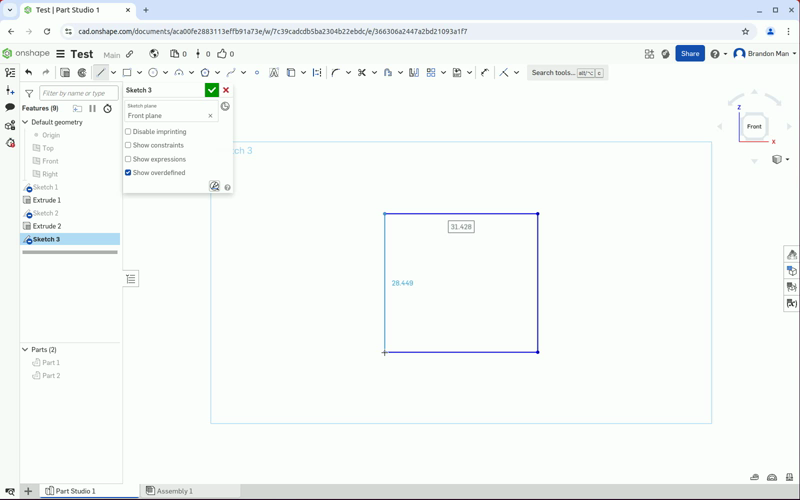
key(esc)
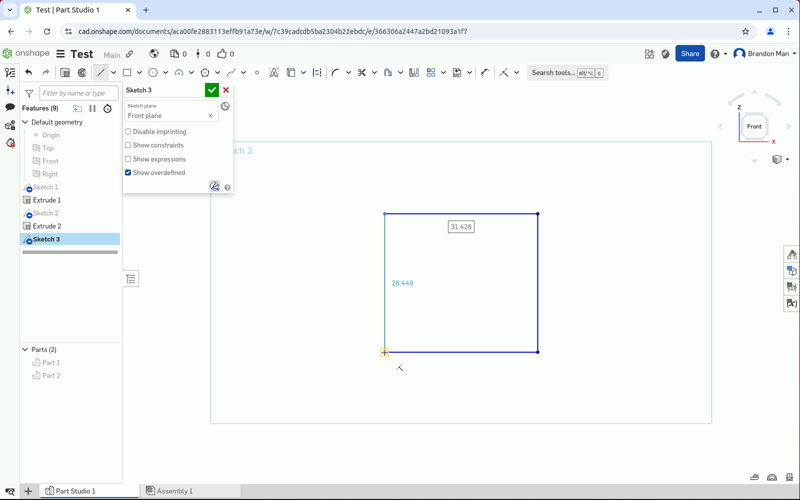
mouse_move(511, 279)
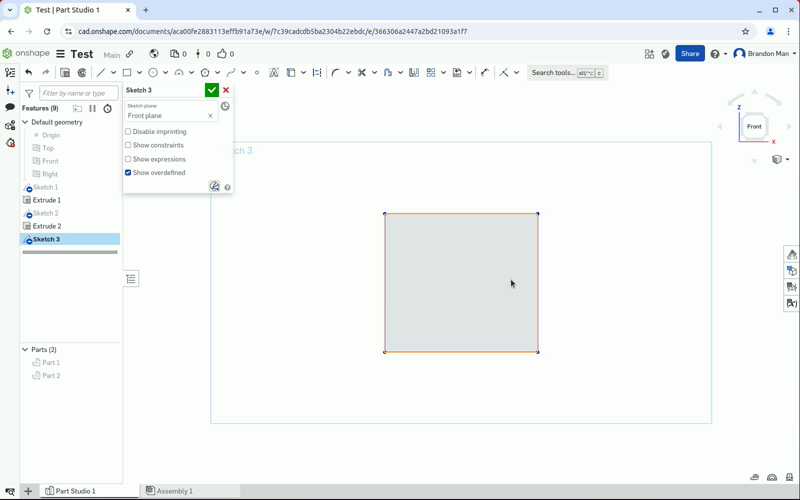
click(511, 279)
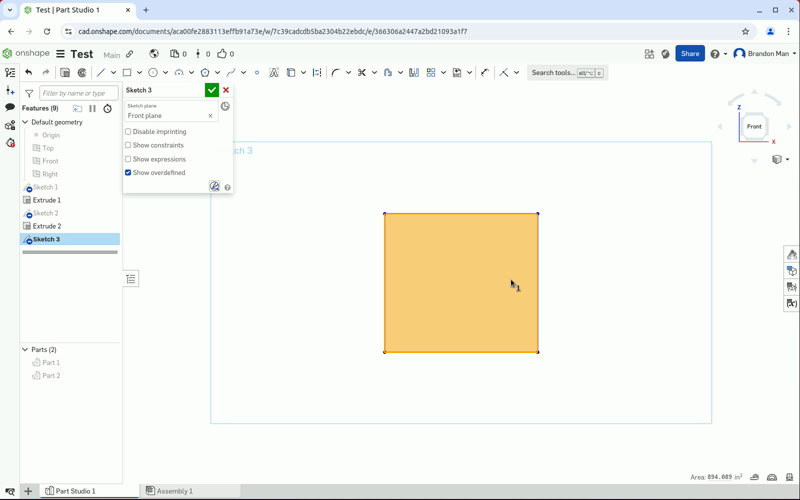
mouse_move(73, 352)
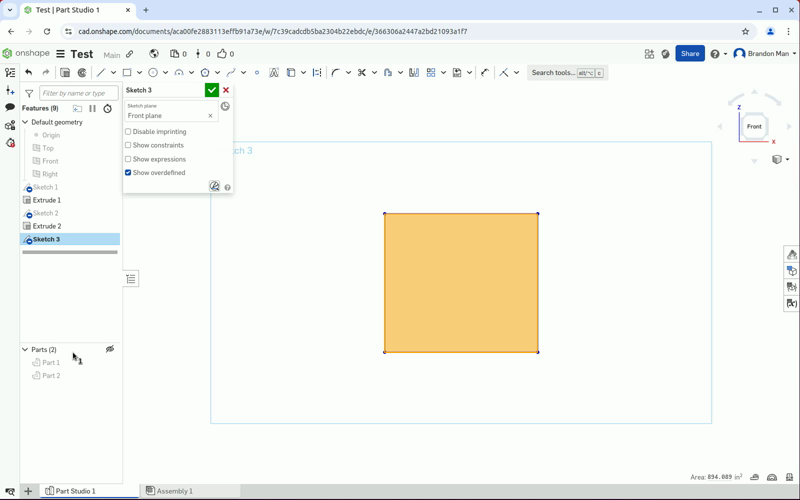
key(shift+y)
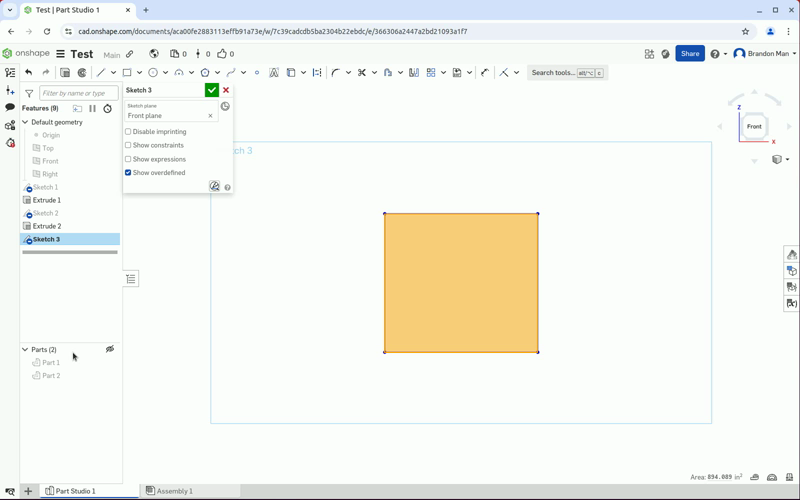
key(shift+e)
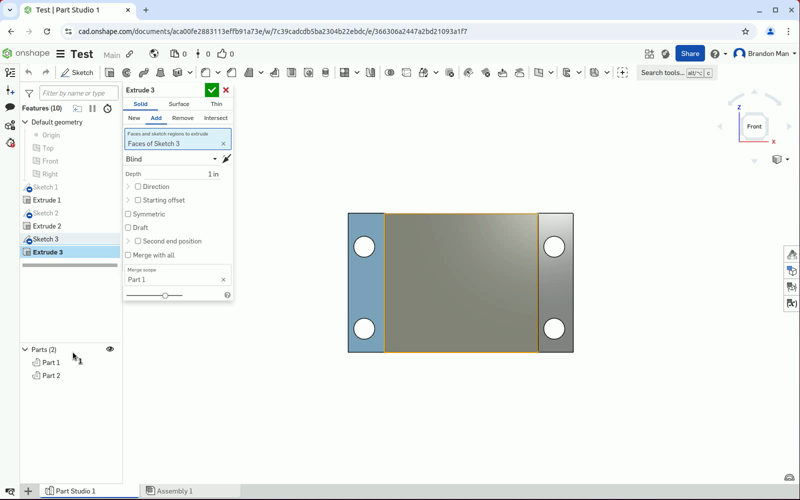
mouse_move(143, 106)
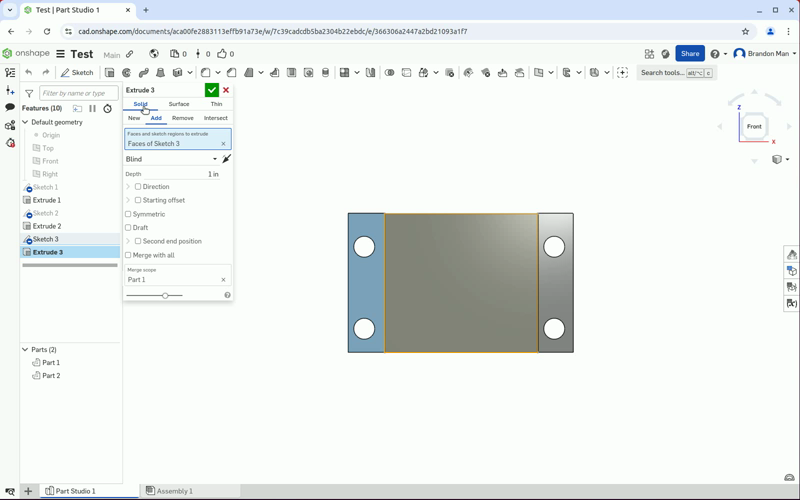
click(143, 106)
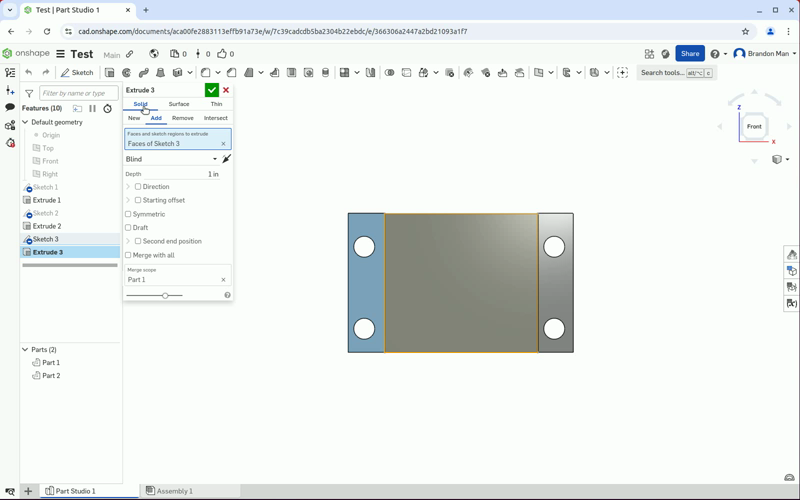
mouse_move(137, 120)
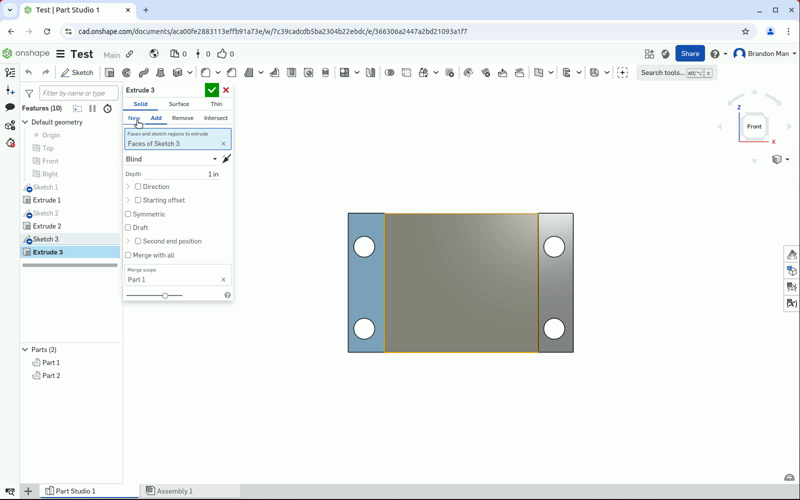
click(137, 120)
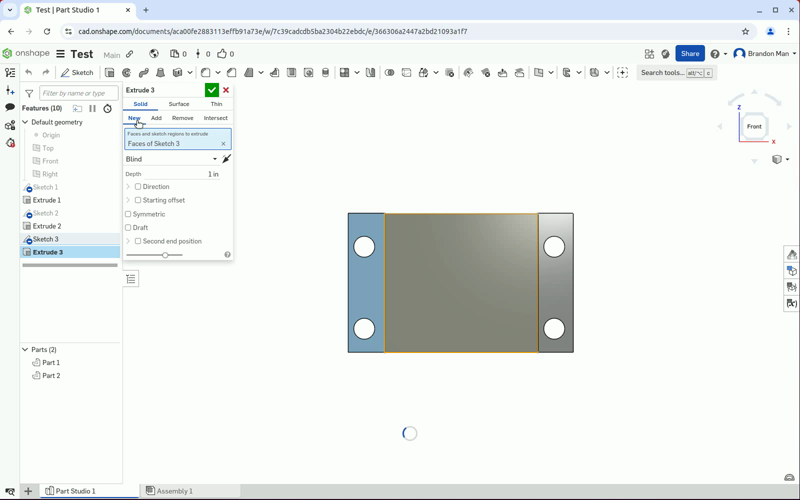
key(tab, 4)
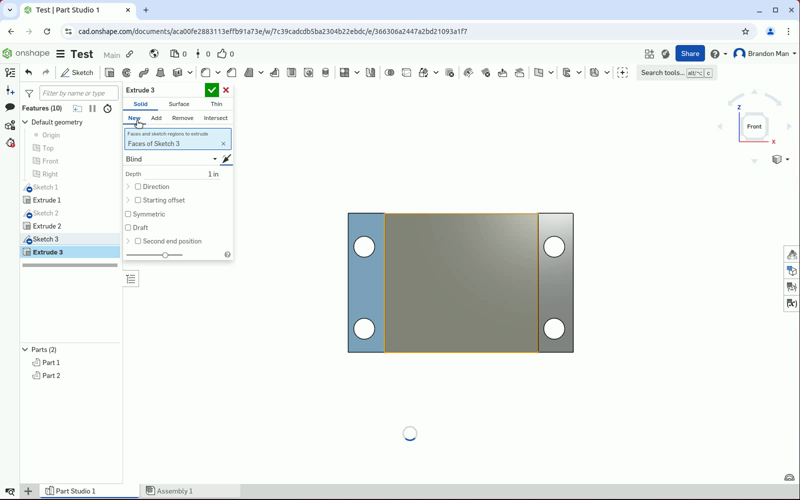
text(4.092)
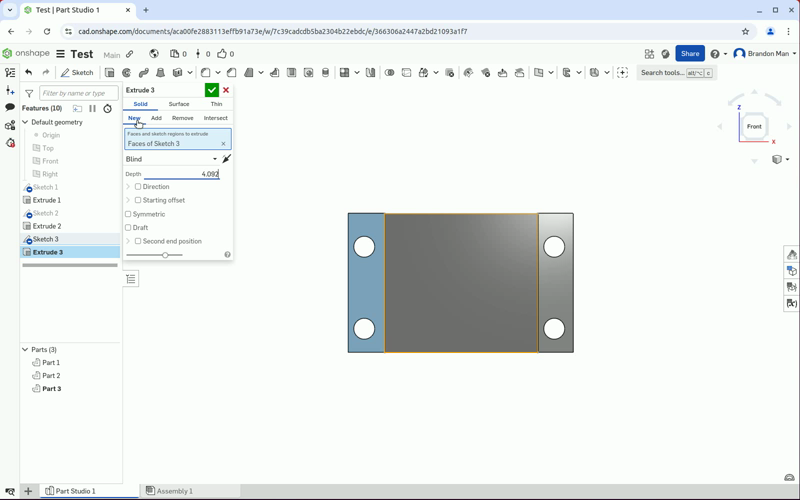
key(enter)
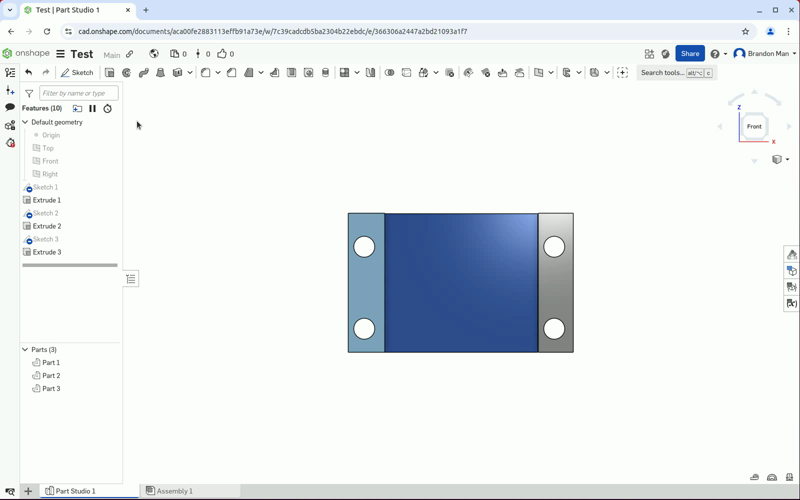
key(shift+h)
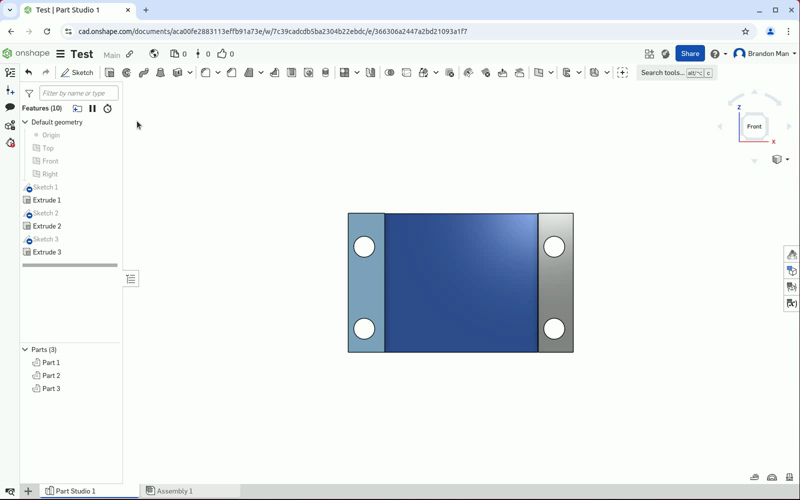
key(shift+h)
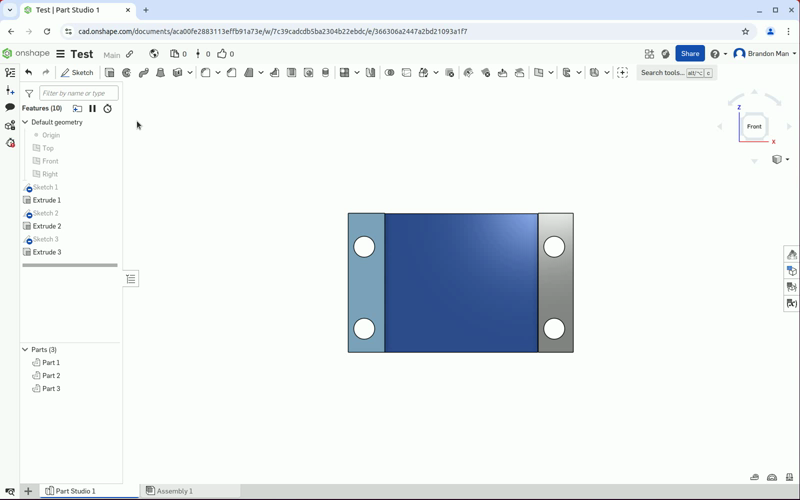
mouse_move(73, 189)
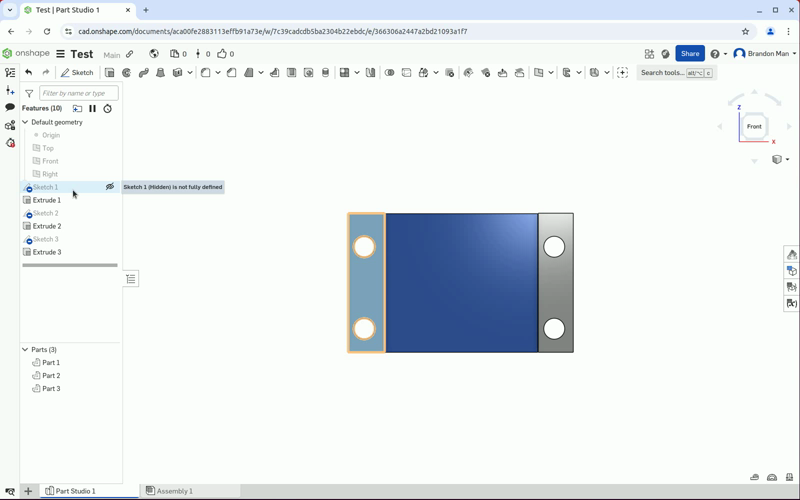
click(73, 189)
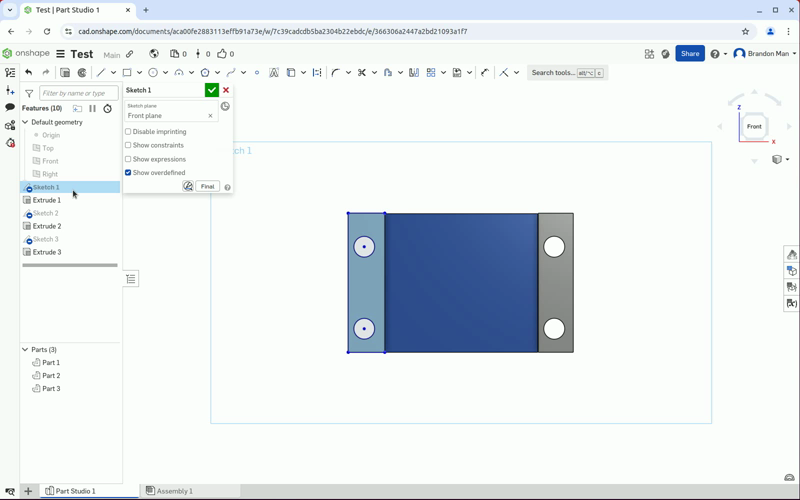
mouse_move(229, 92)
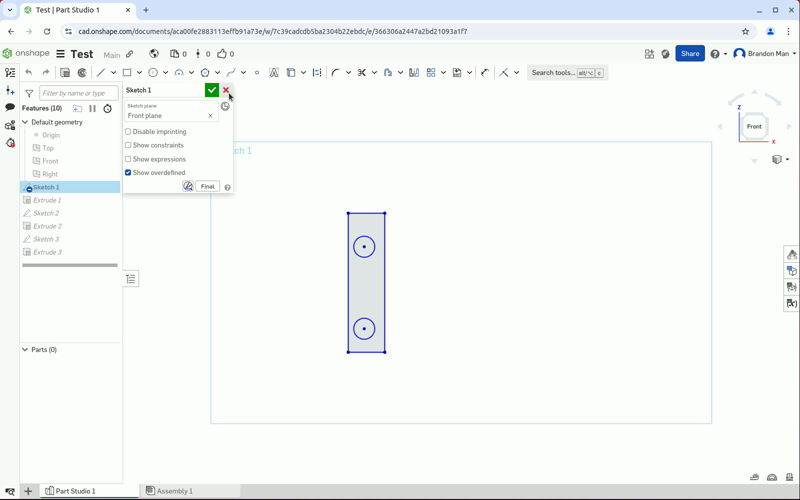
click(229, 92)
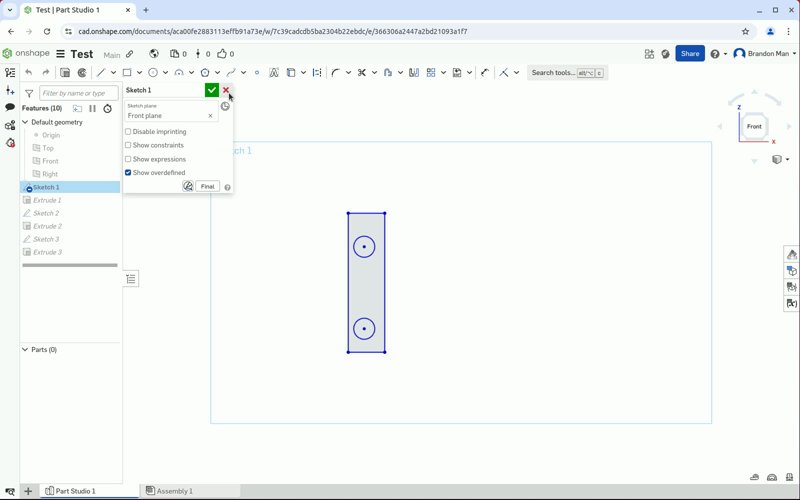
key(shift+s)
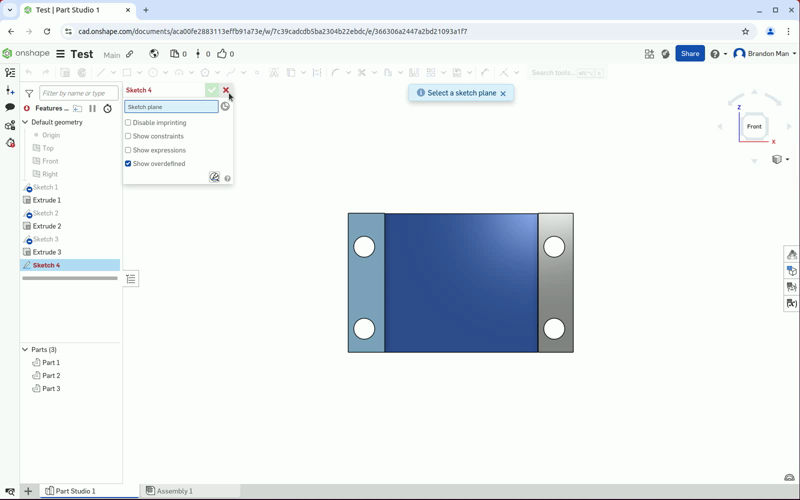
mouse_move(73, 163)
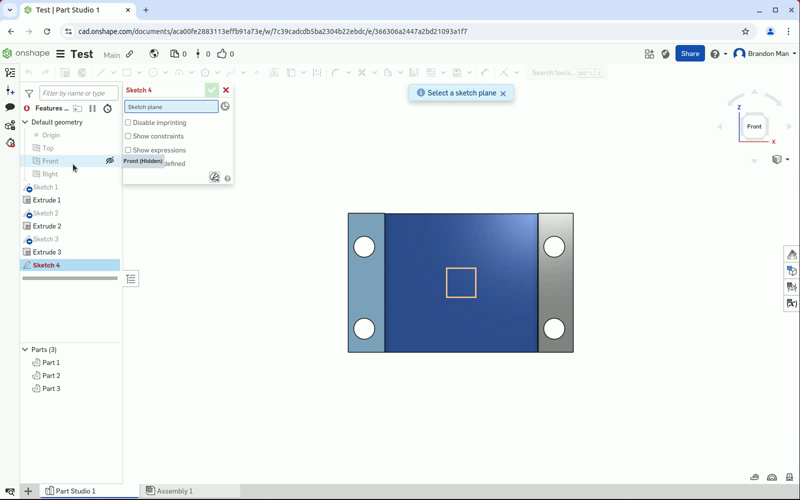
click(73, 163)
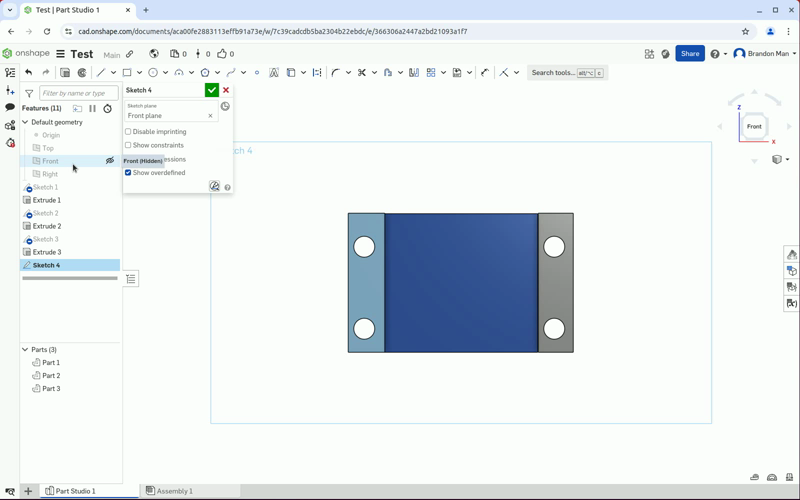
mouse_move(73, 352)
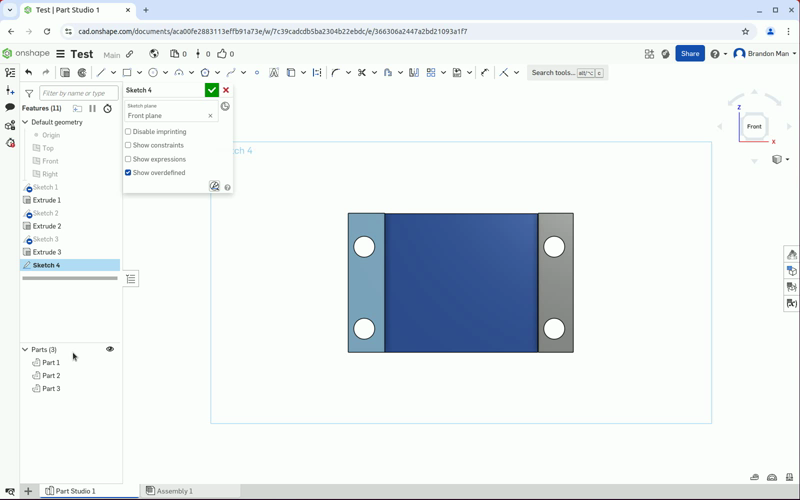
key(y)
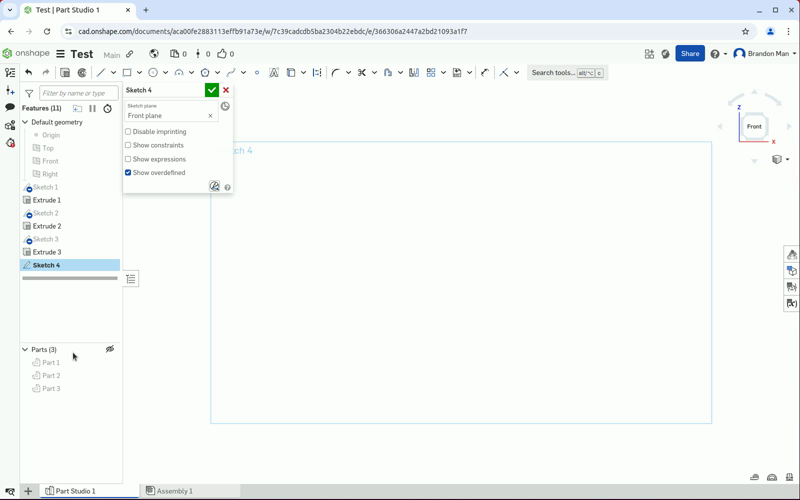
key(l)
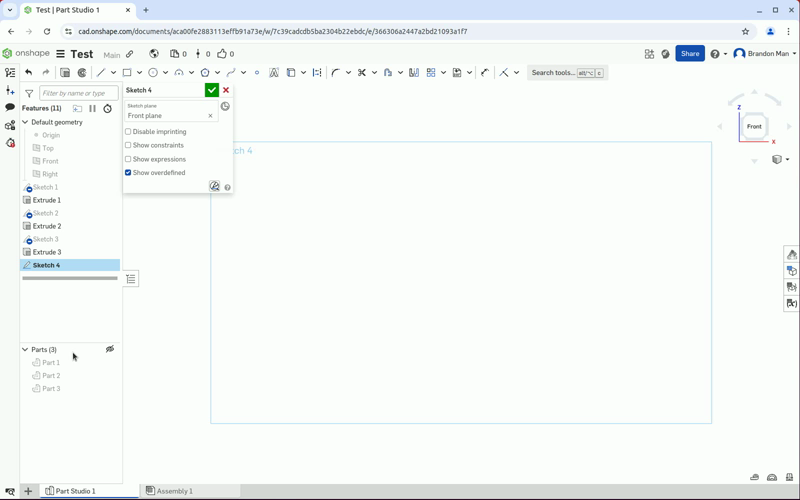
key_down(shift)
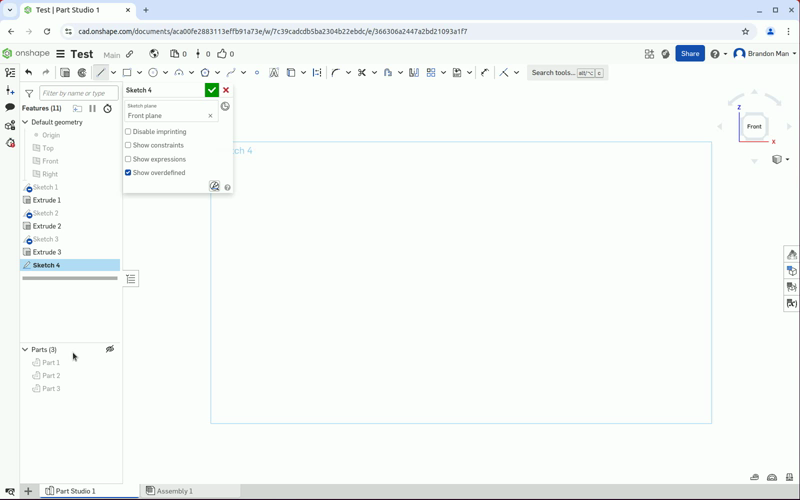
mouse_move(538, 352)
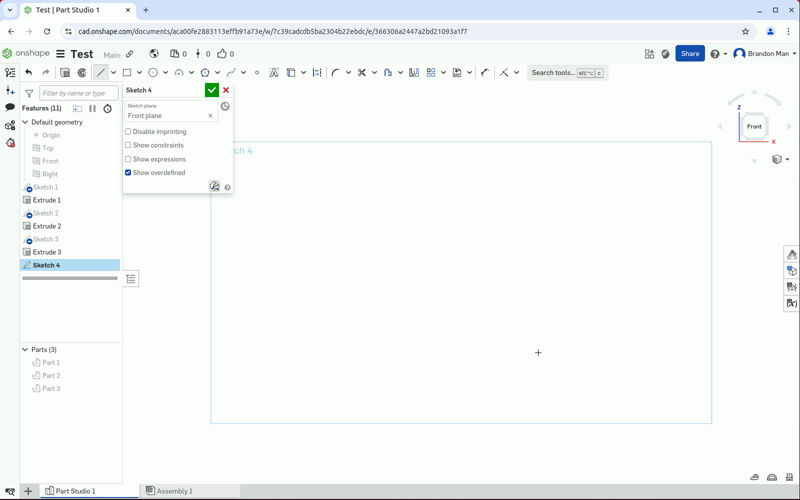
click(538, 352)
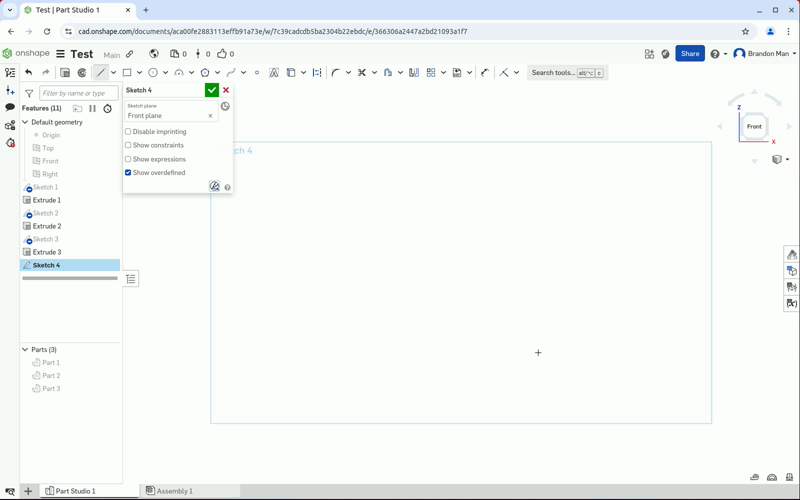
key_up(shift)
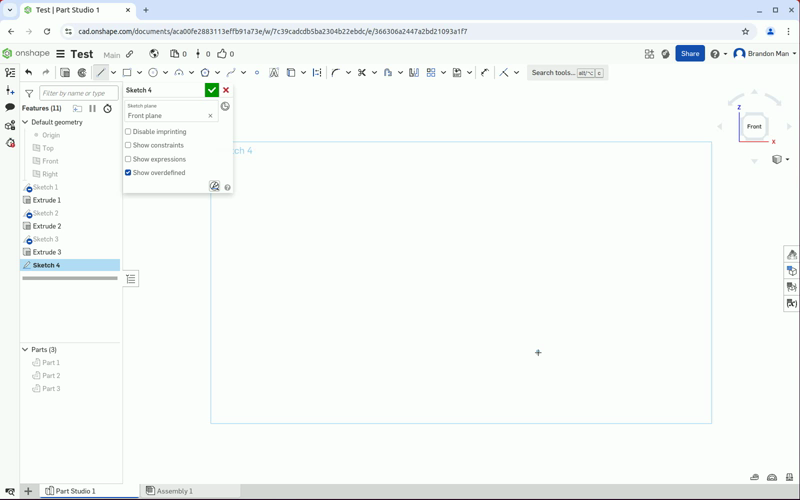
key_down(shift)
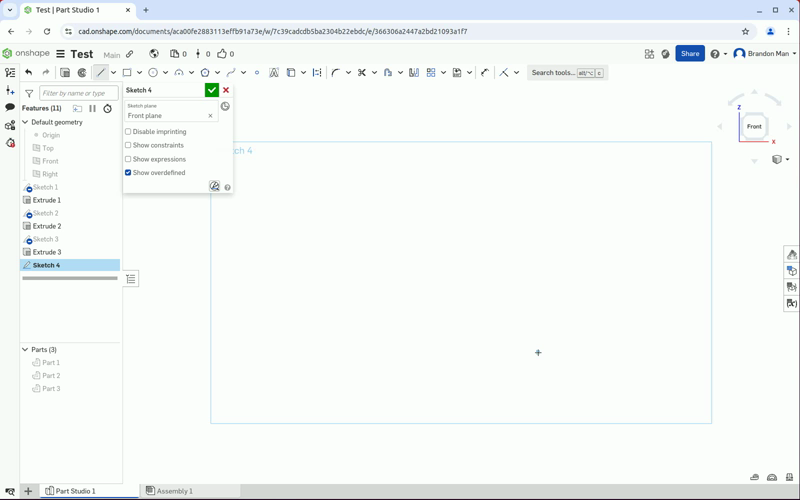
mouse_move(568, 352)
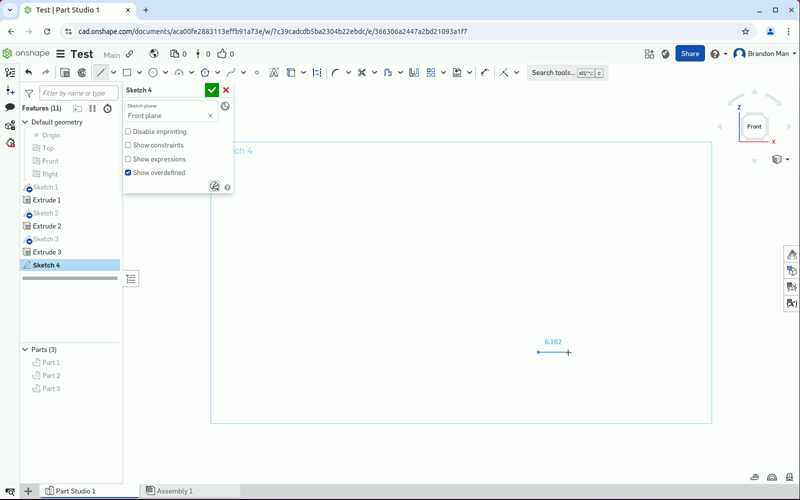
mouse_move(573, 352)
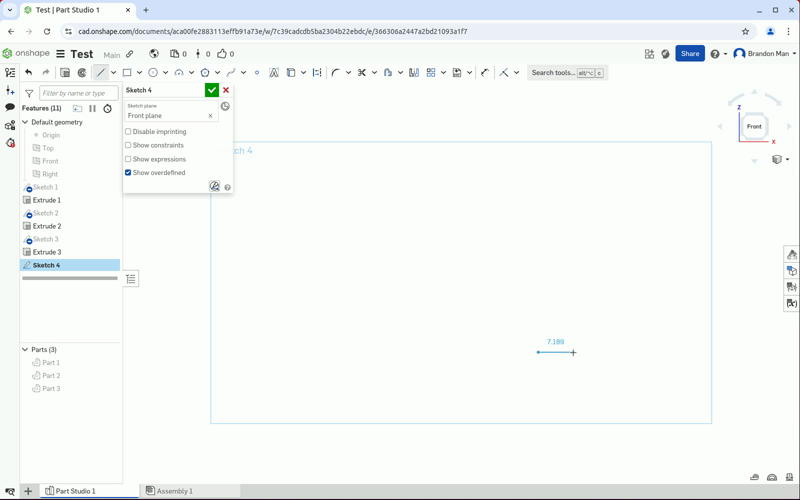
click(573, 352)
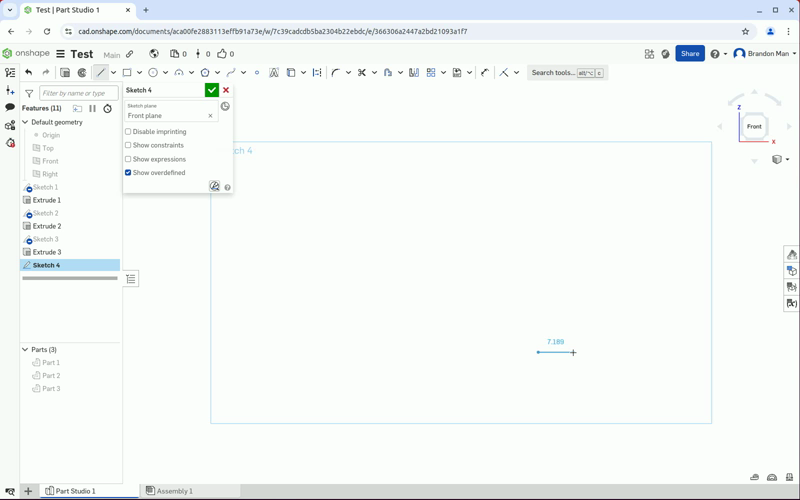
key_up(shift)
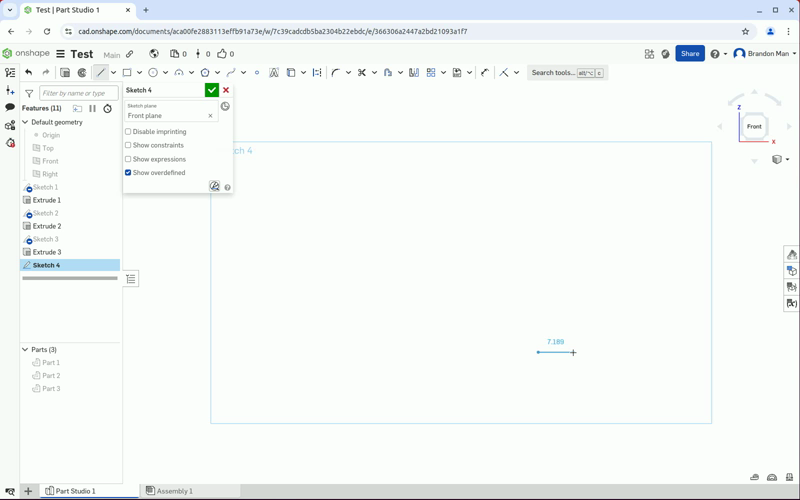
key_down(shift)
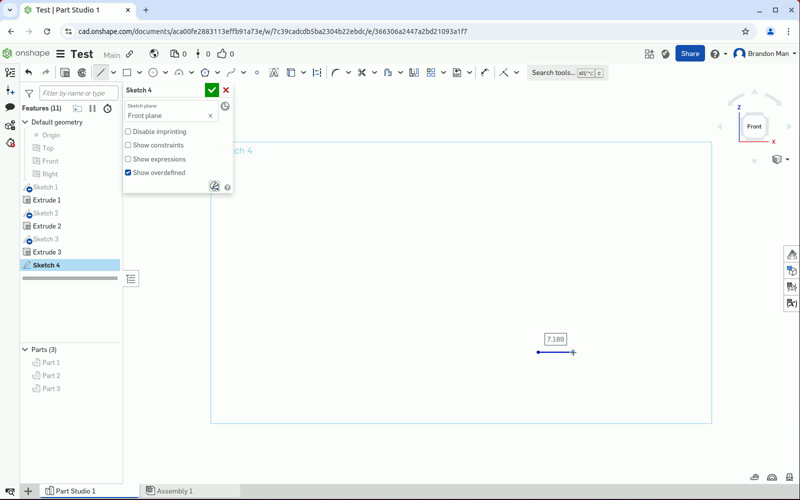
mouse_move(573, 213)
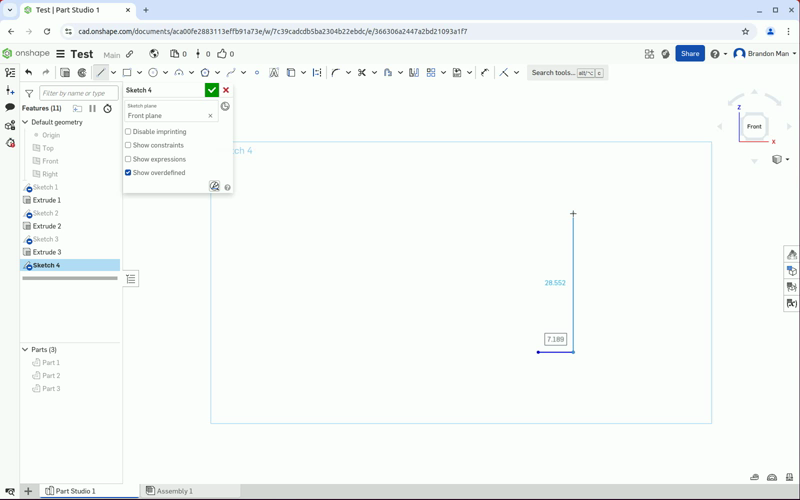
click(573, 213)
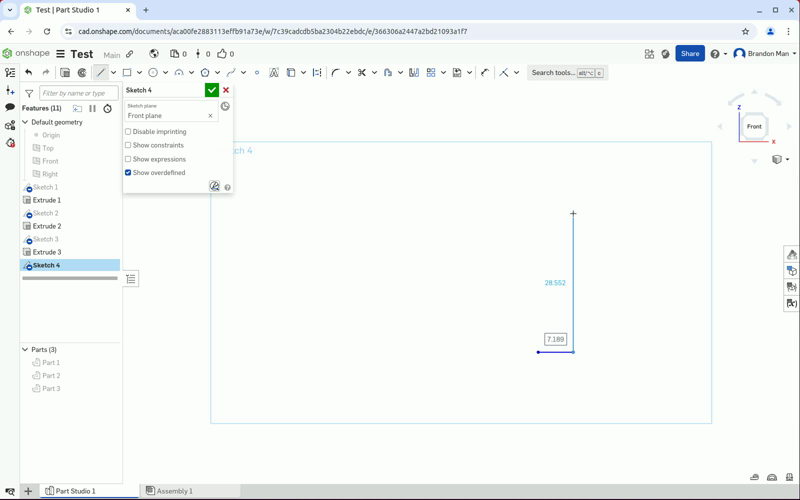
key_up(shift)
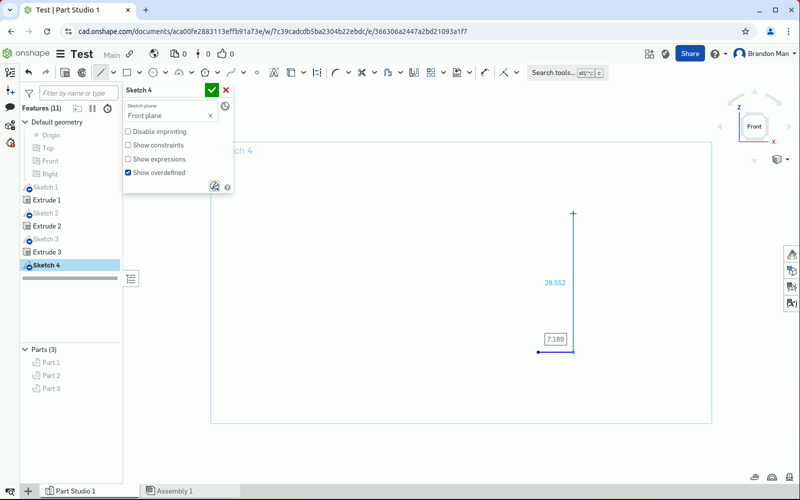
key_down(shift)
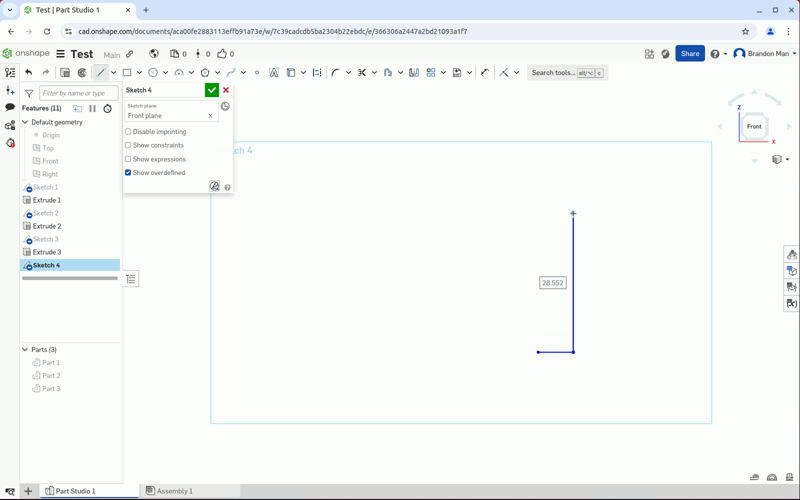
mouse_move(589, 213)
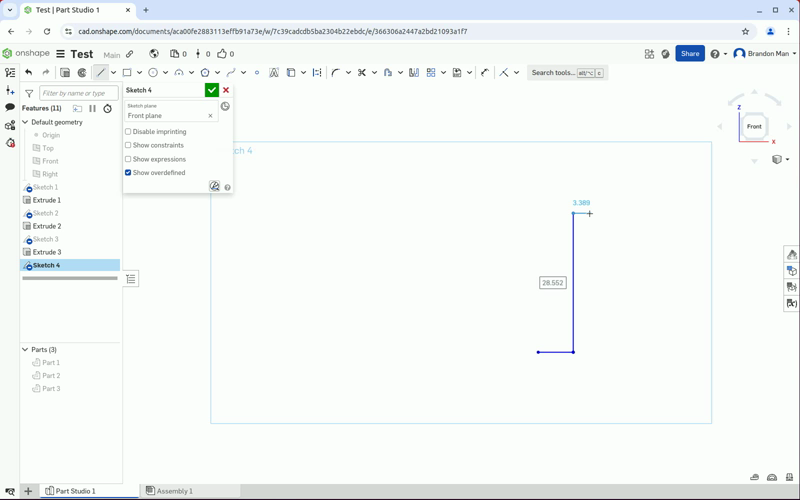
mouse_move(538, 213)
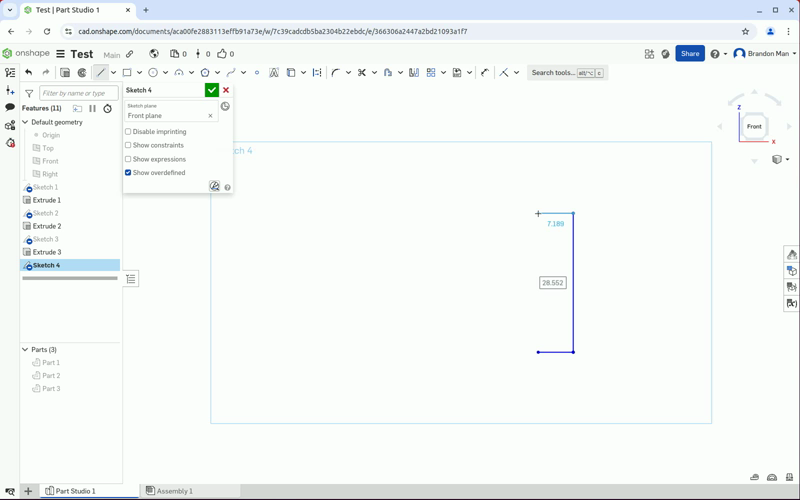
click(538, 213)
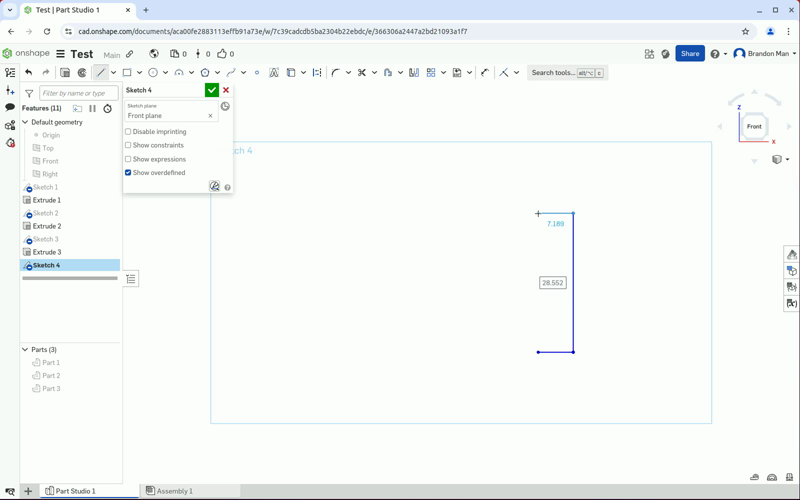
key_up(shift)
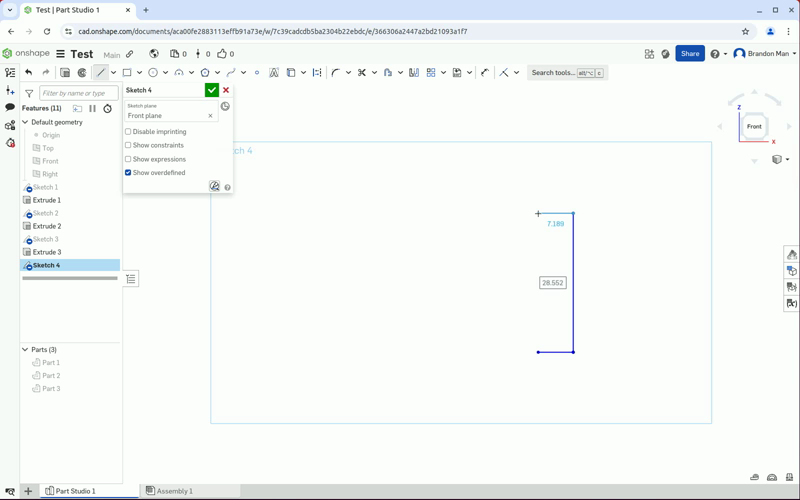
key_down(shift)
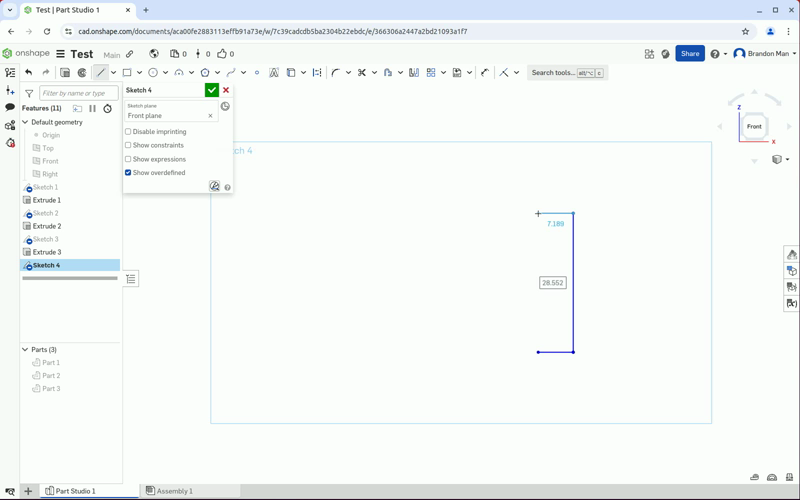
mouse_move(538, 352)
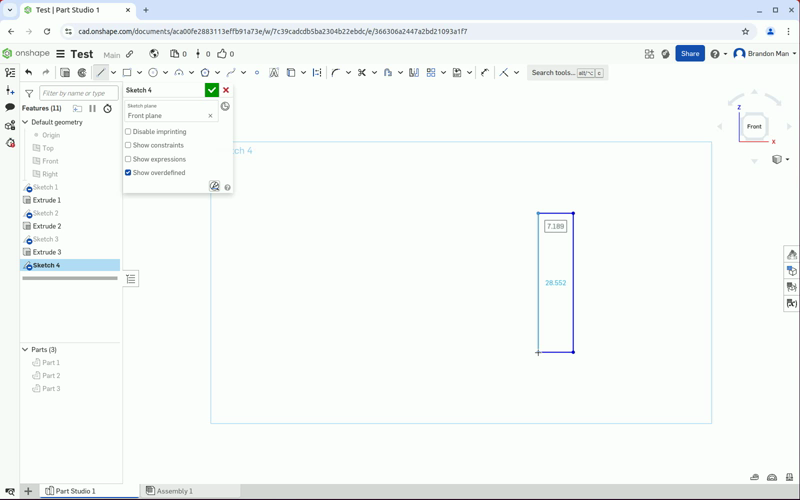
key_up(shift)
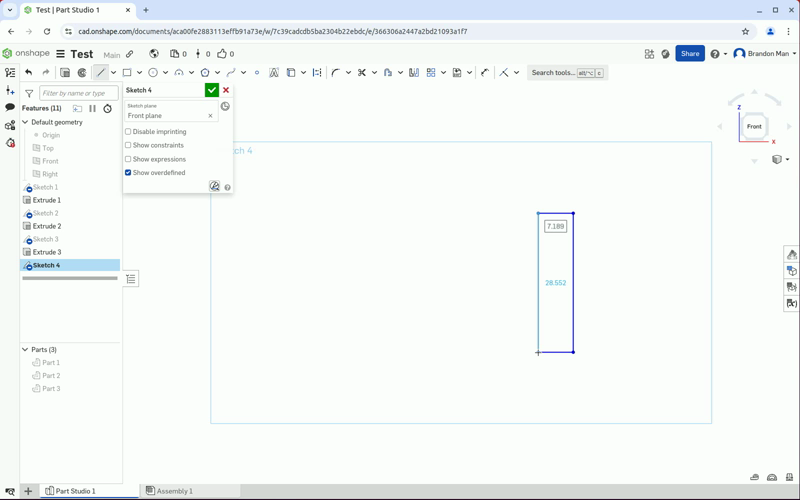
click(538, 352)
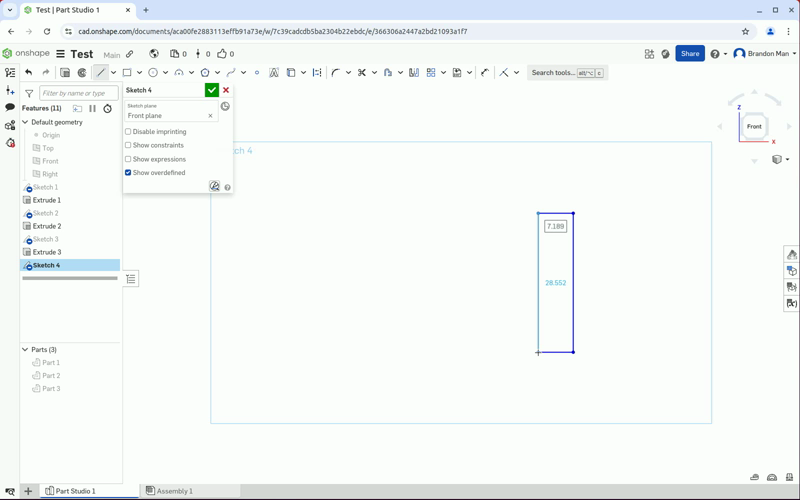
key(esc)
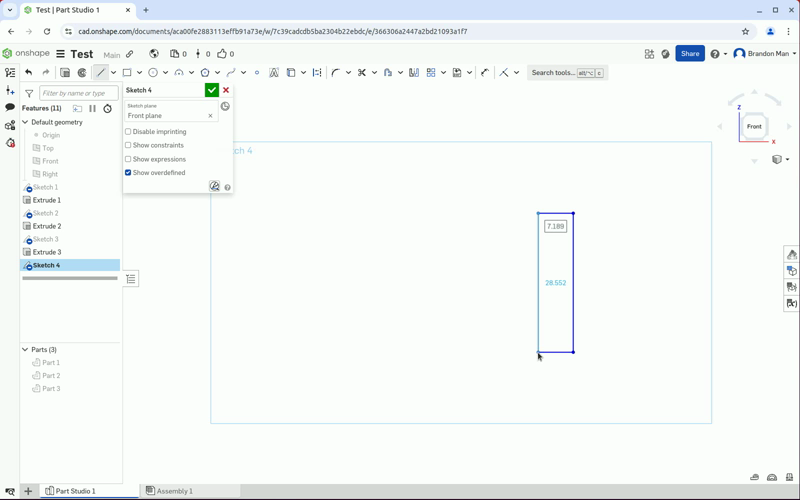
key(c)
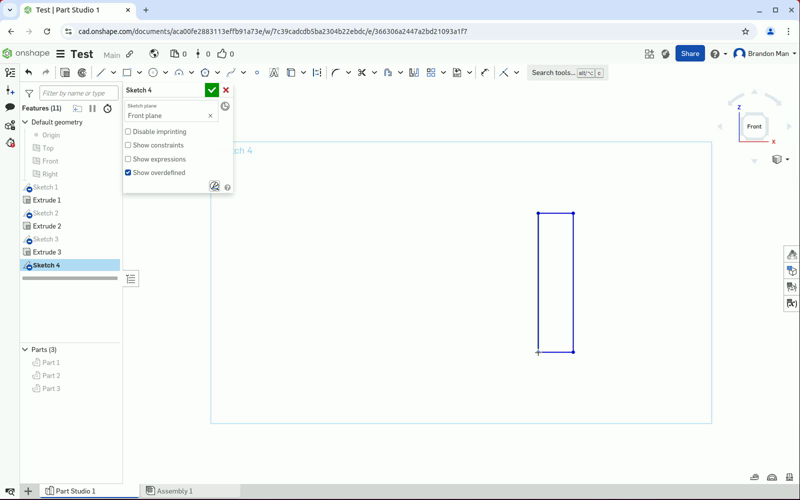
key_down(shift)
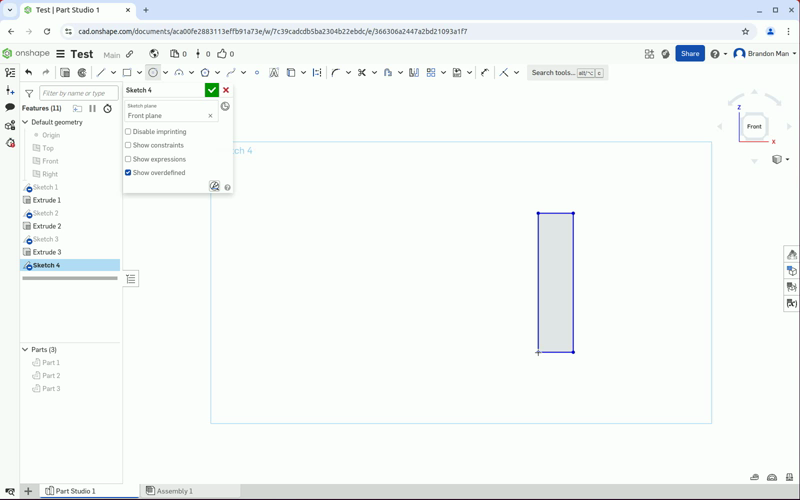
mouse_move(554, 328)
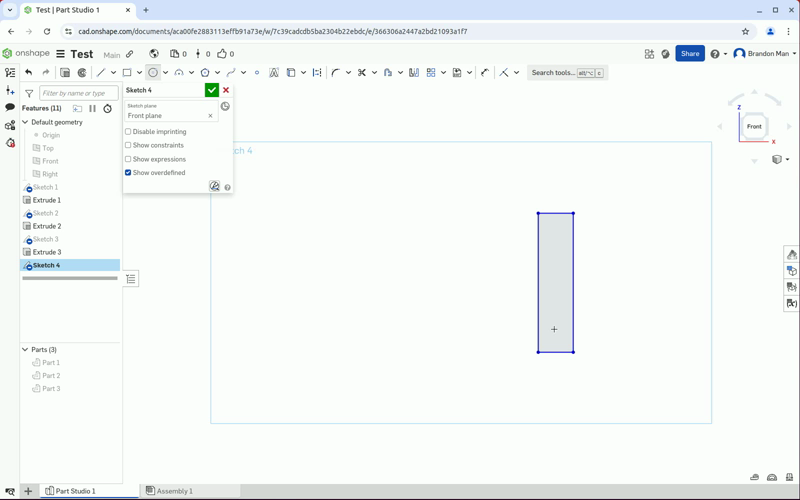
click(554, 328)
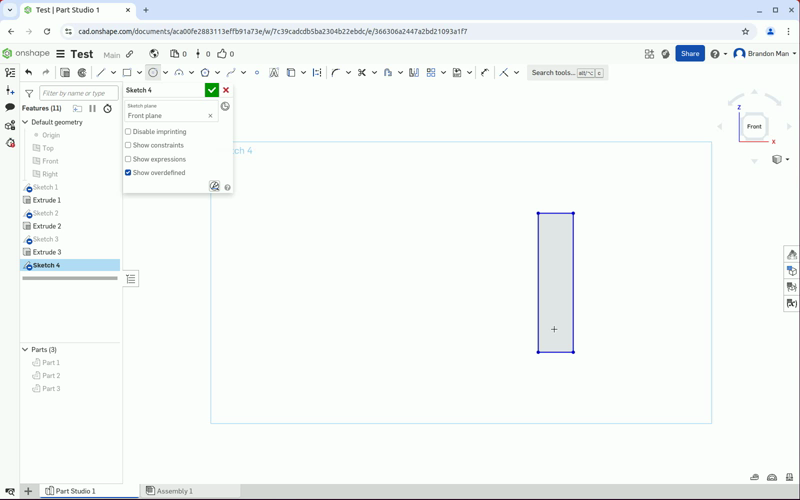
key_up(shift)
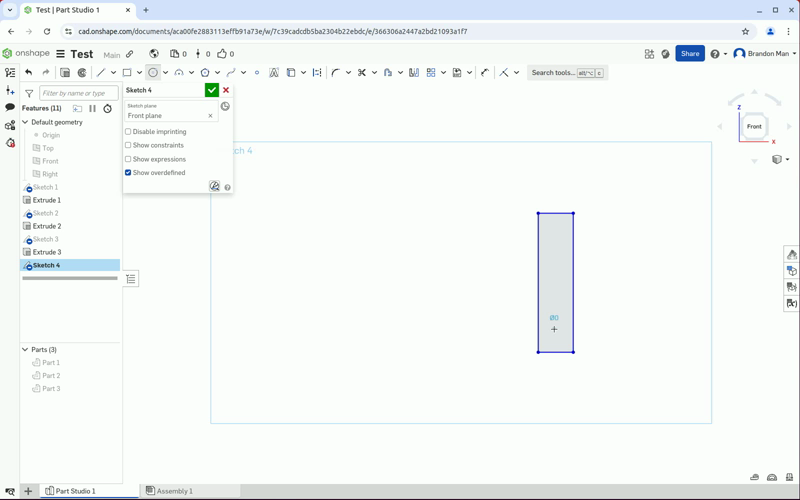
mouse_move(564, 328)
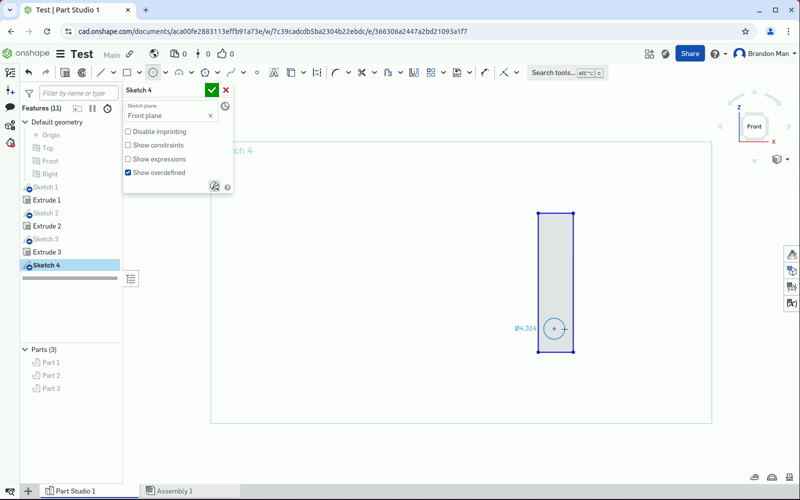
click(564, 328)
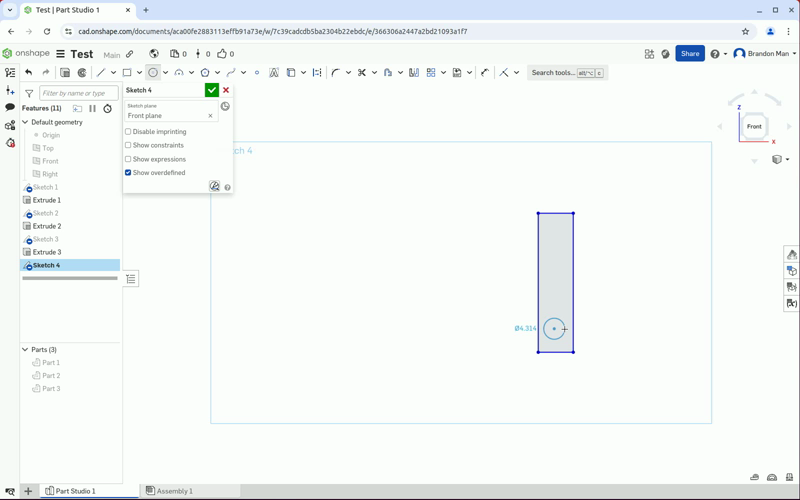
key(esc)
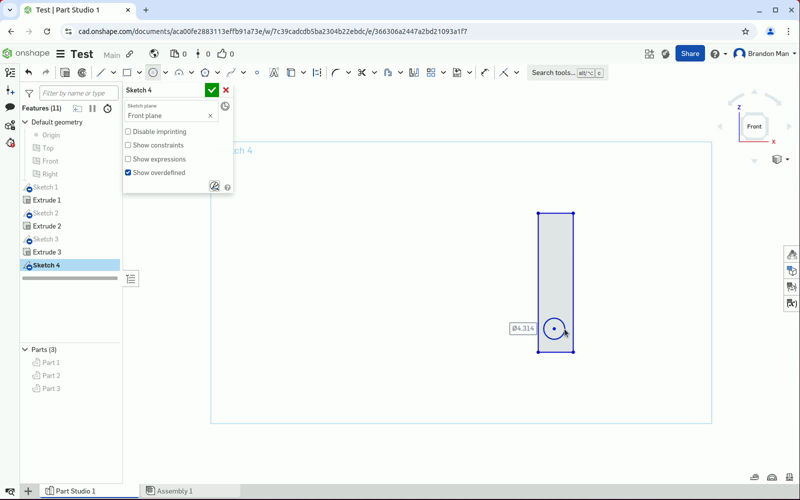
key(c)
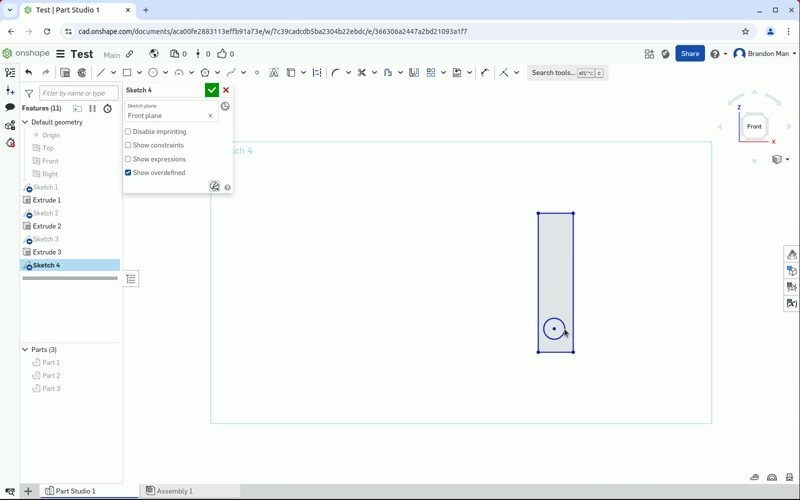
key_down(shift)
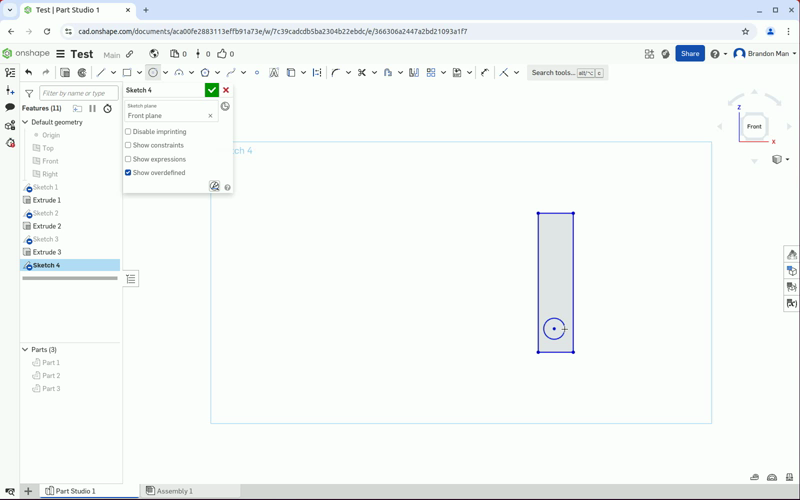
mouse_move(554, 246)
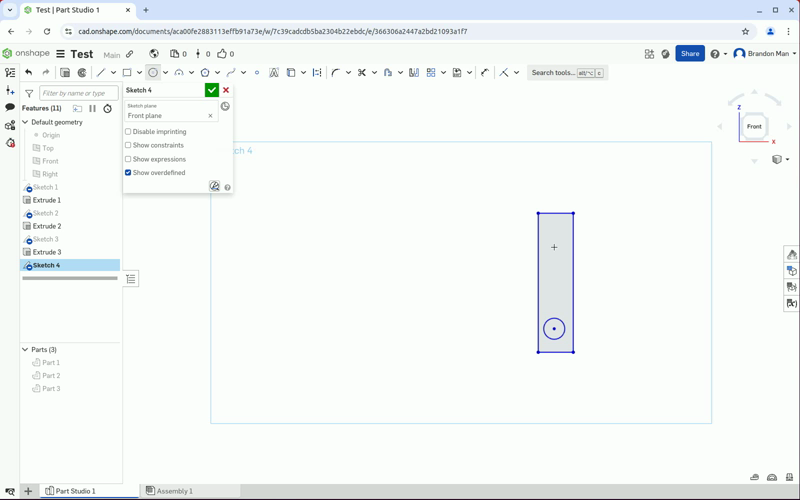
click(554, 246)
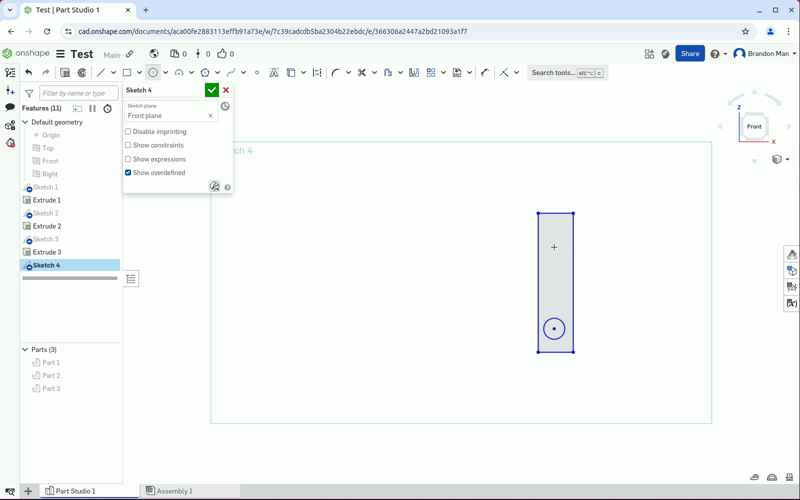
key_up(shift)
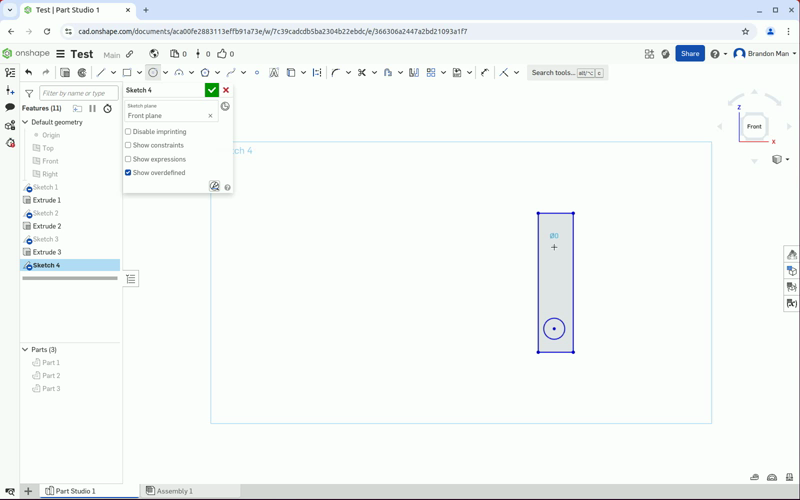
mouse_move(564, 246)
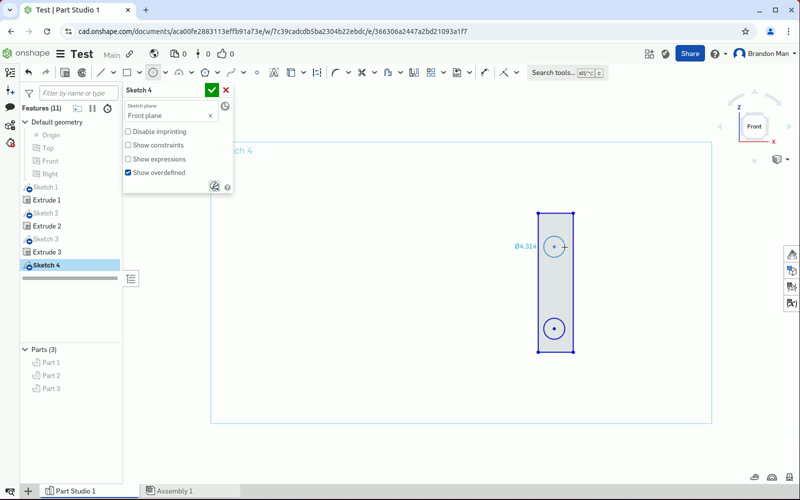
click(564, 246)
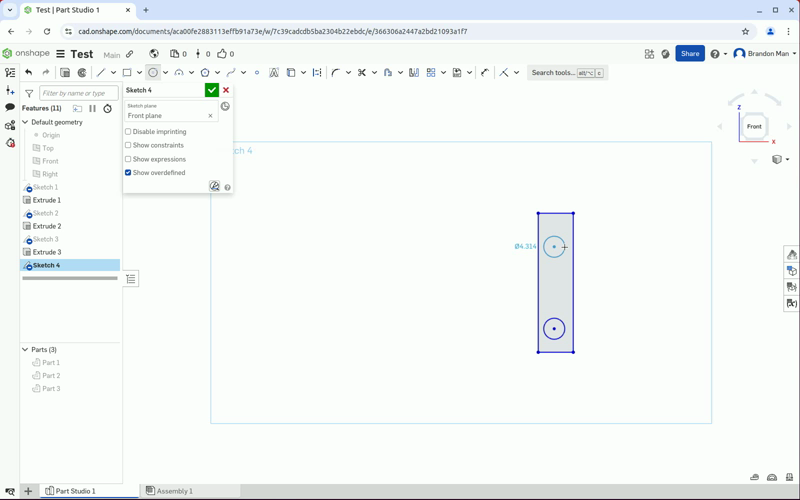
key(esc)
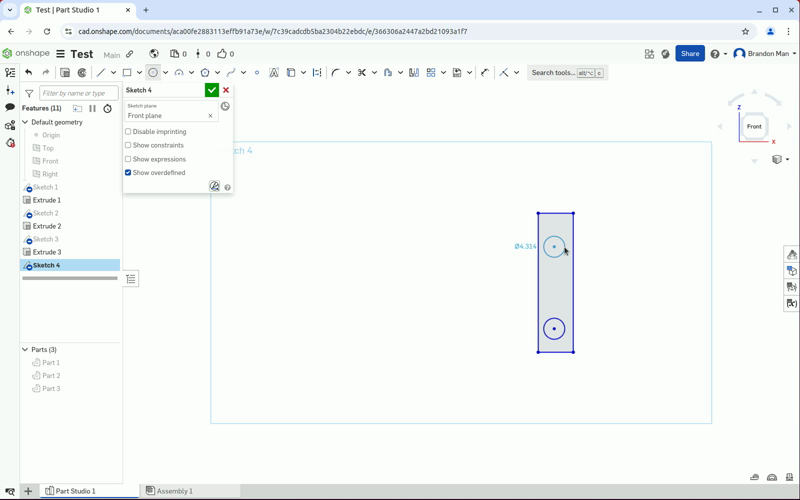
mouse_move(550, 276)
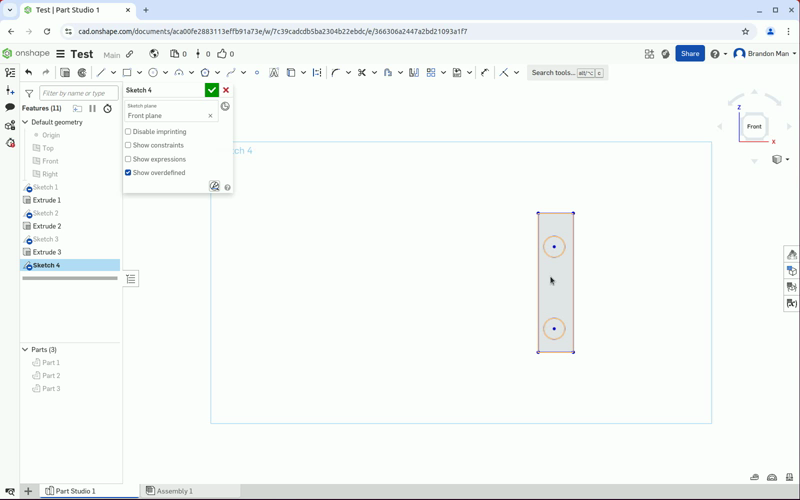
click(550, 276)
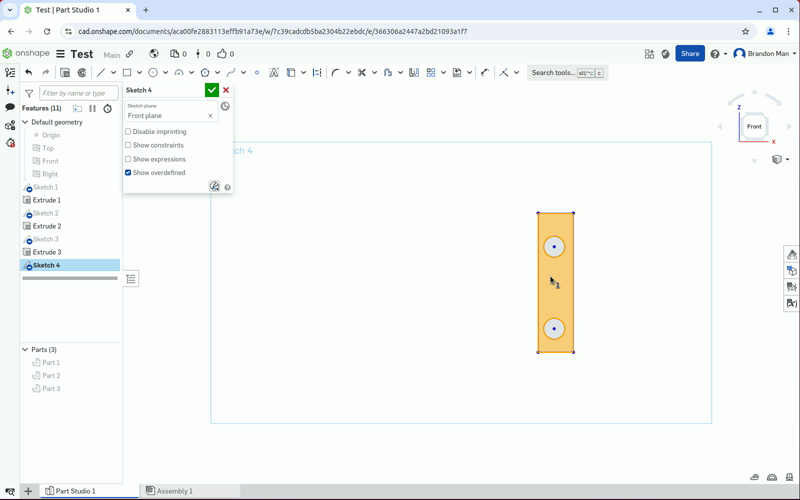
mouse_move(73, 352)
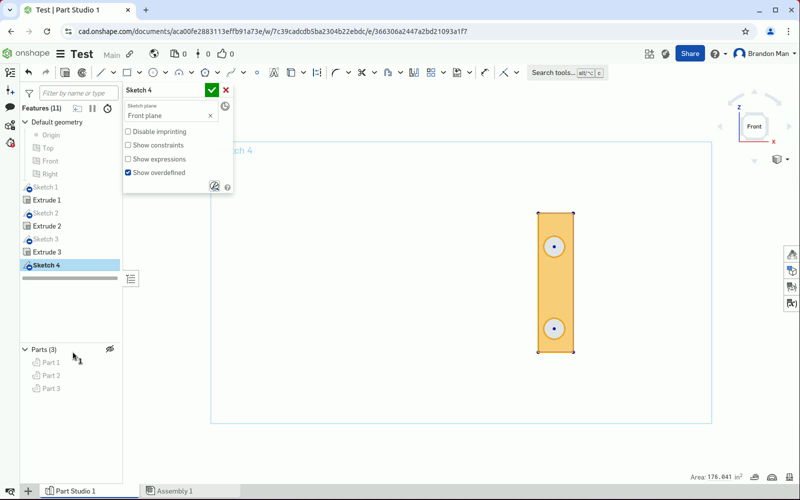
key(shift+y)
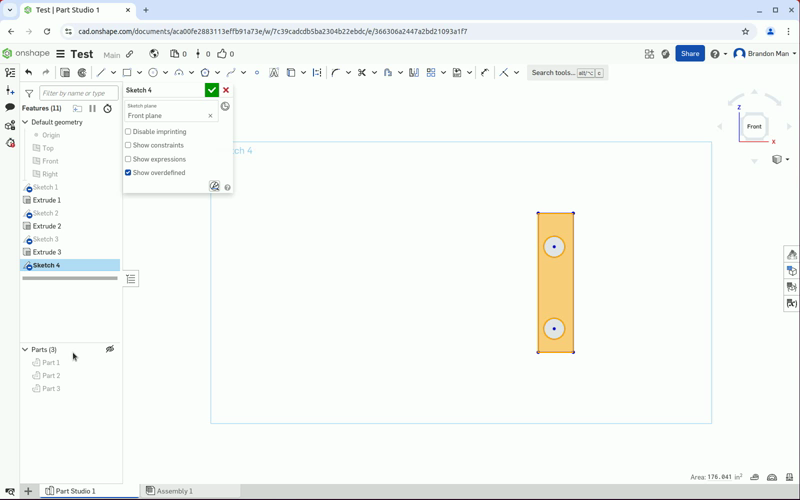
key(shift+e)
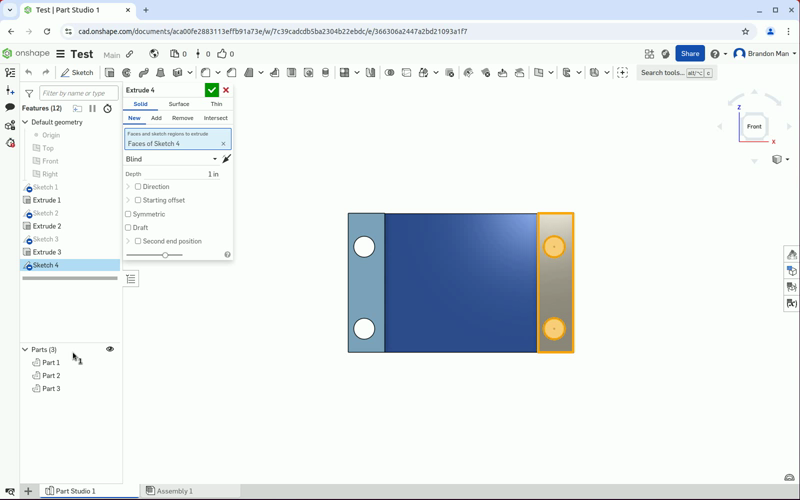
mouse_move(143, 106)
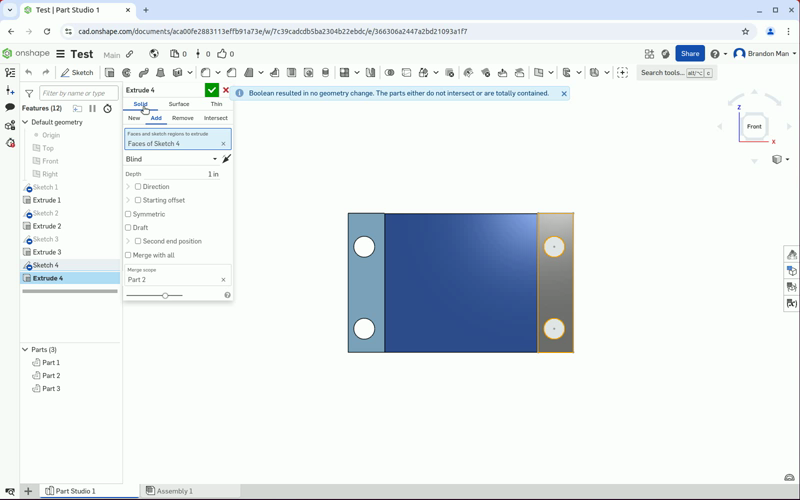
click(143, 106)
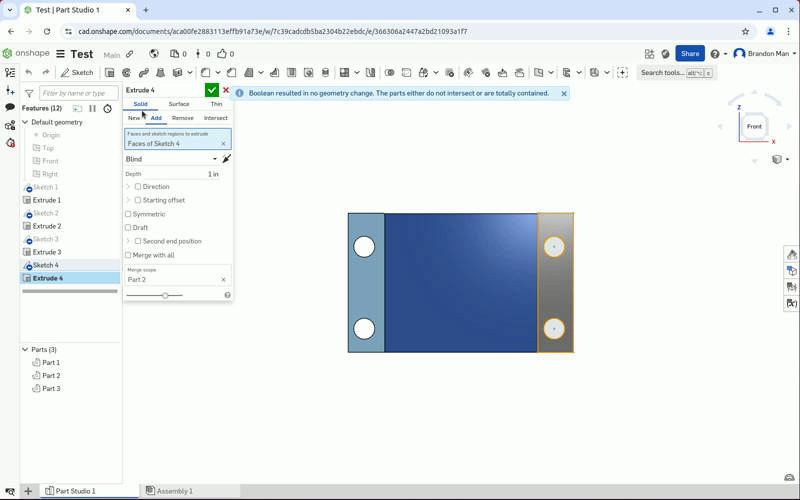
mouse_move(137, 120)
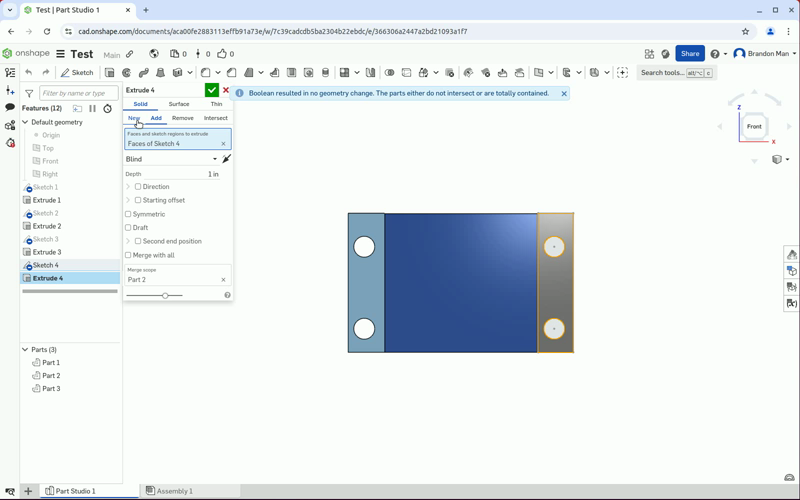
click(137, 120)
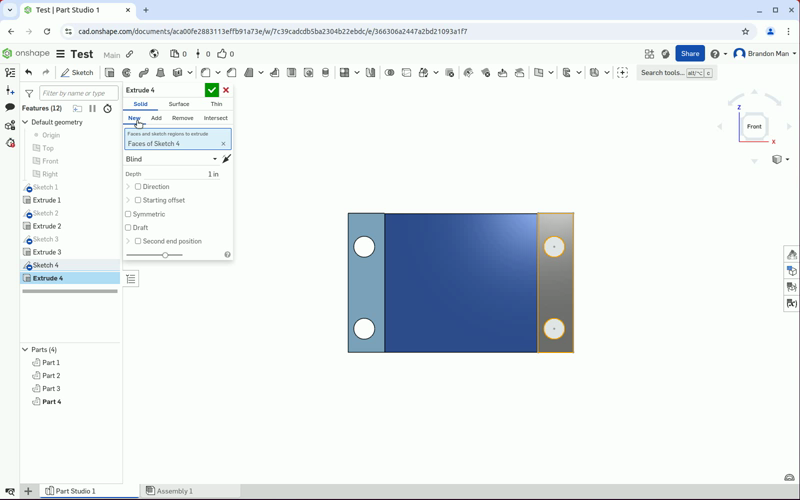
key(tab, 4)
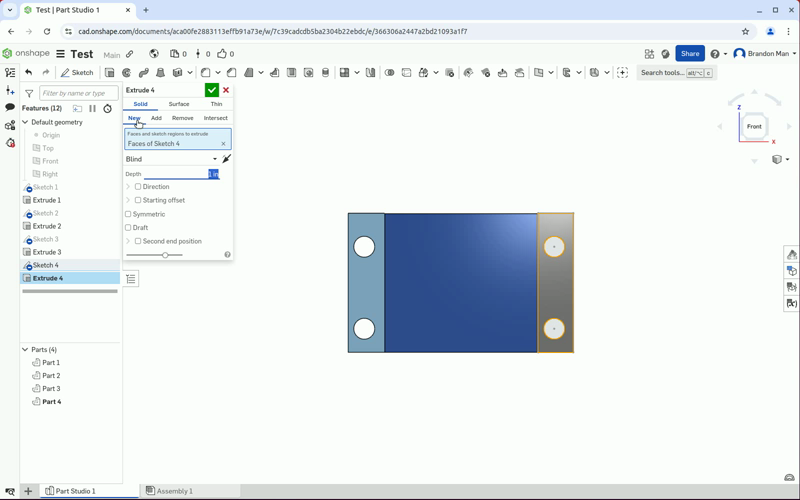
text(4.092)
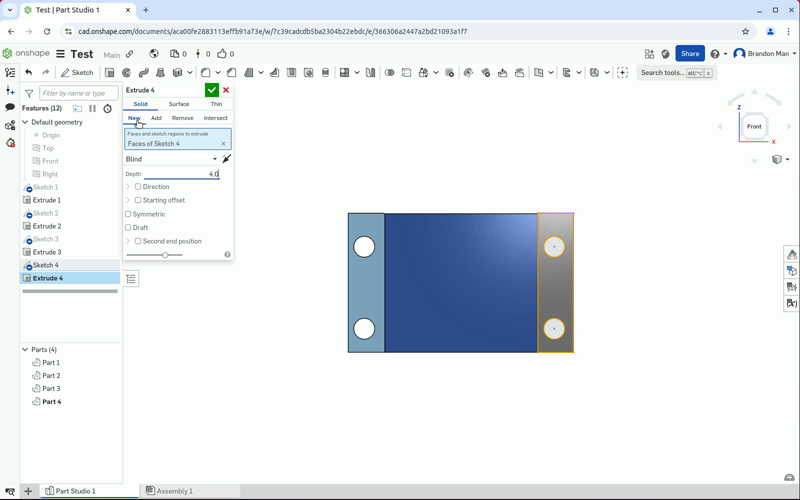
key(enter)
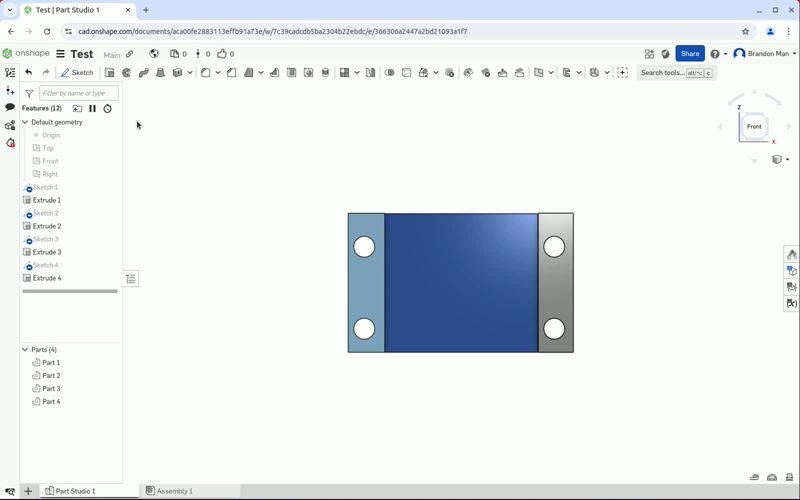
key(shift+h)
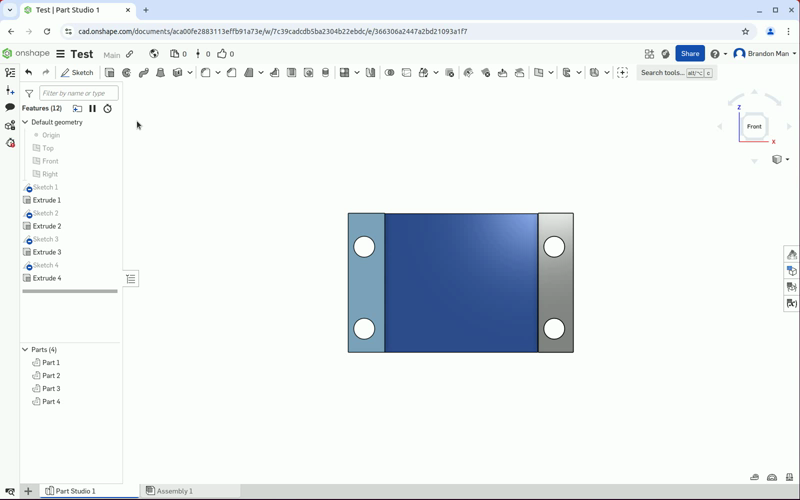
key(shift+h)
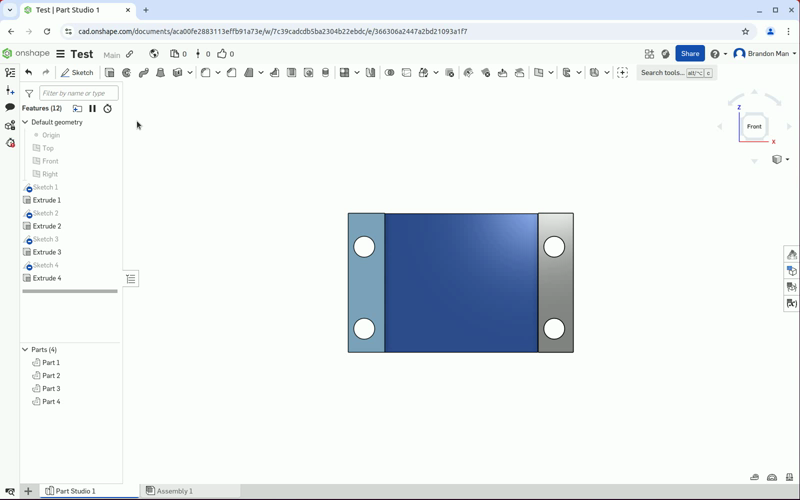
mouse_move(73, 189)
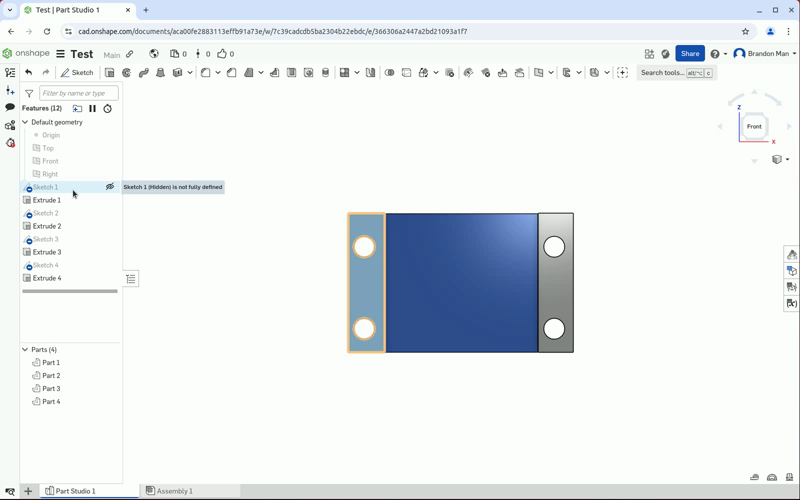
click(73, 189)
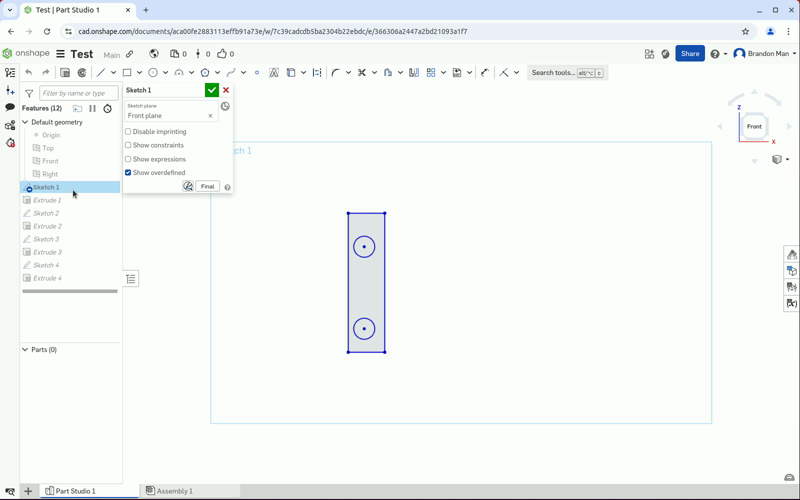
mouse_move(229, 92)
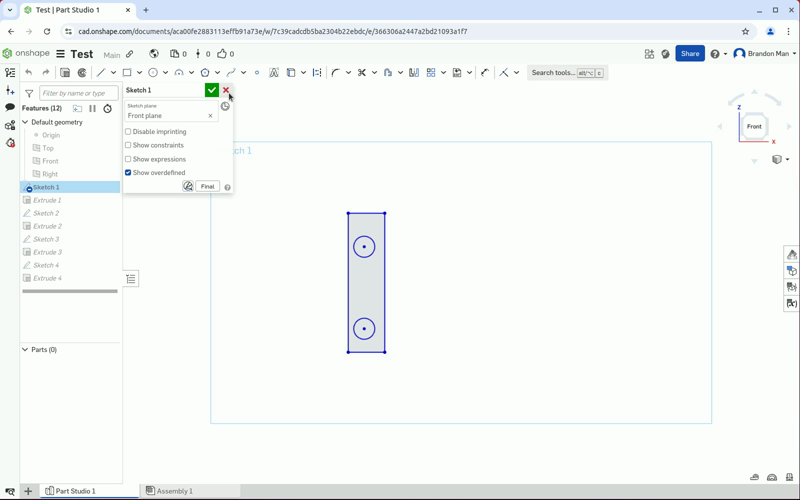
click(229, 92)
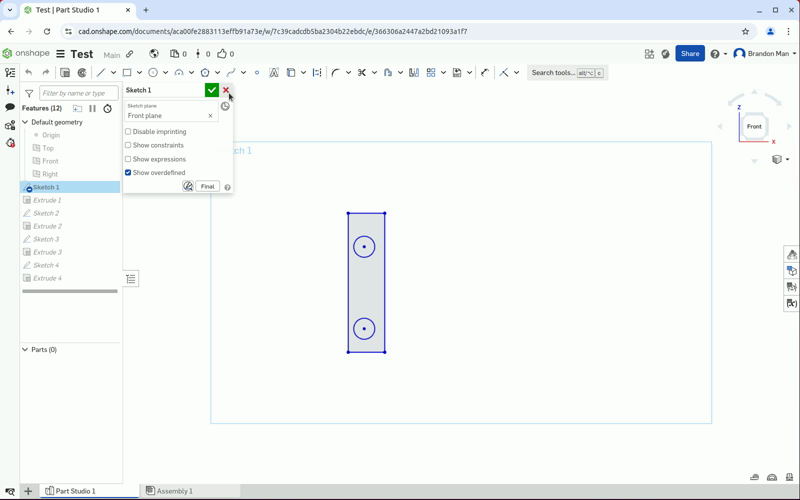
key(shift+s)
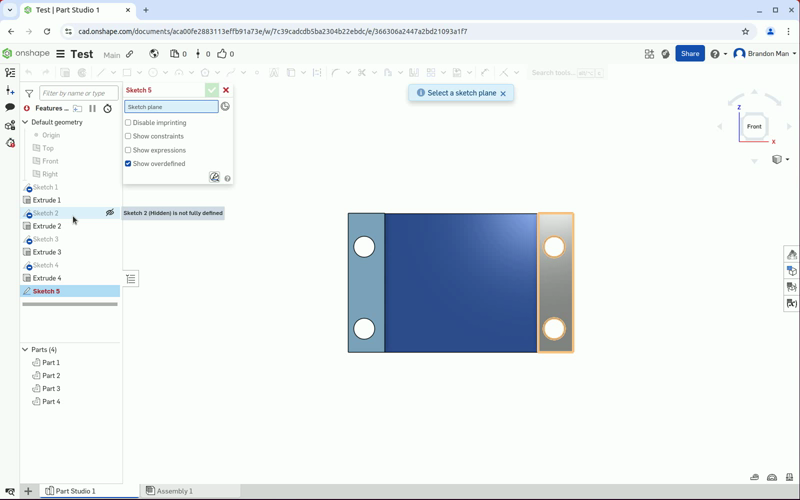
scroll(3)
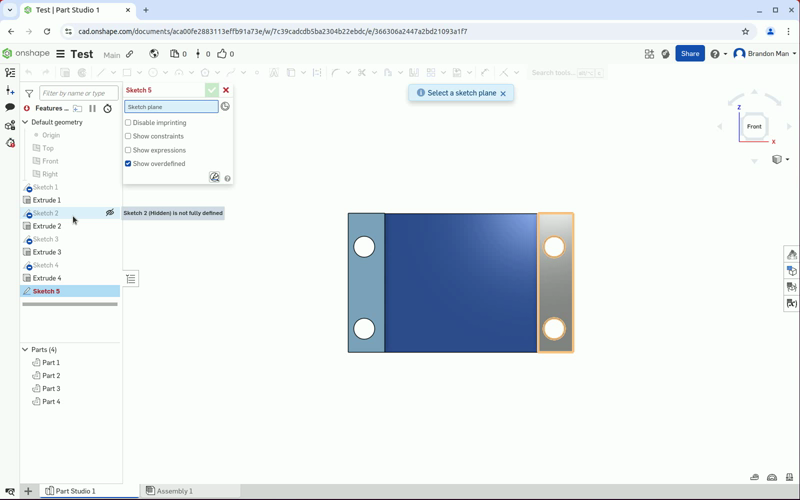
mouse_move(73, 163)
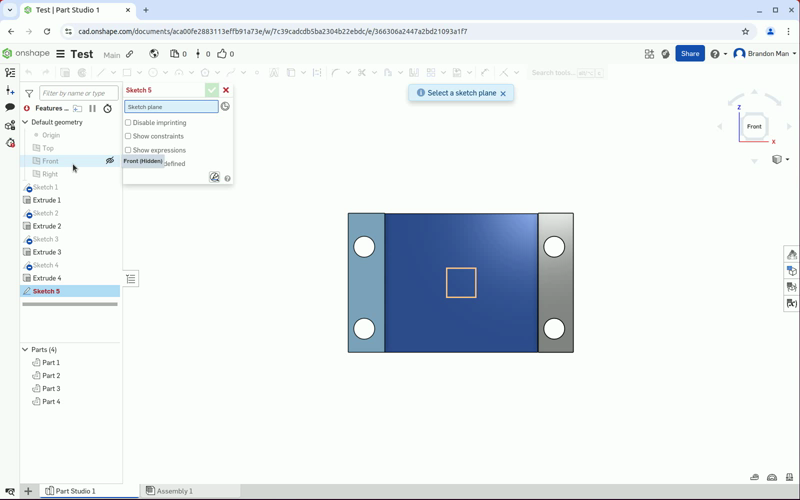
click(73, 163)
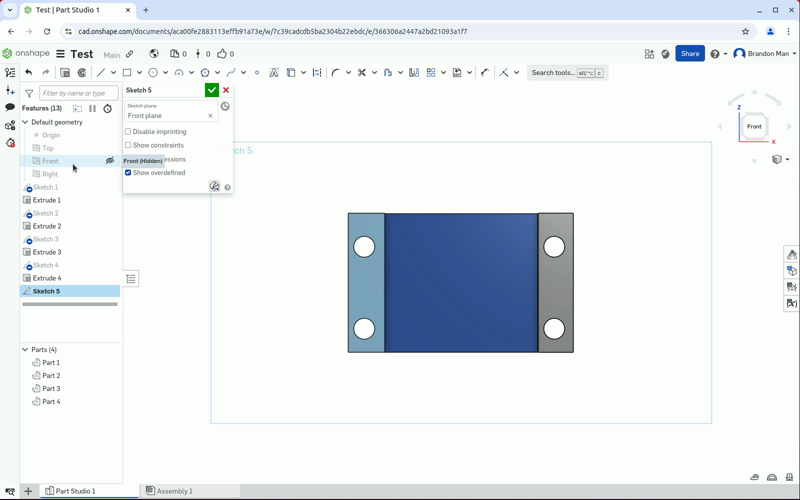
mouse_move(73, 352)
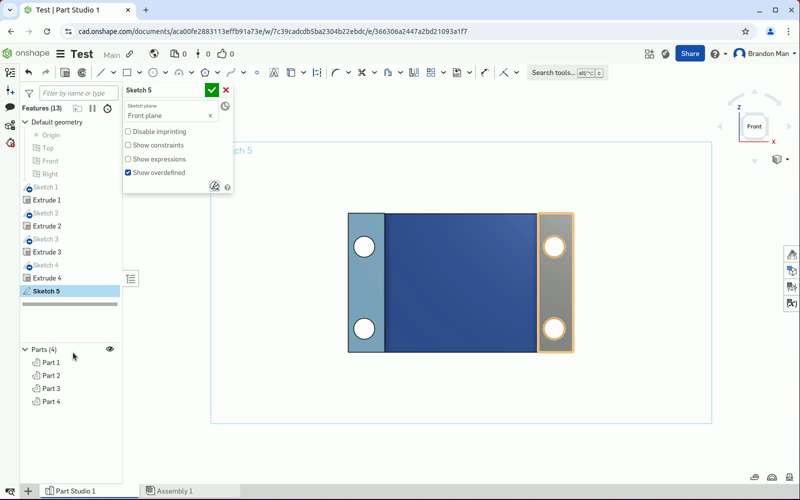
key(y)
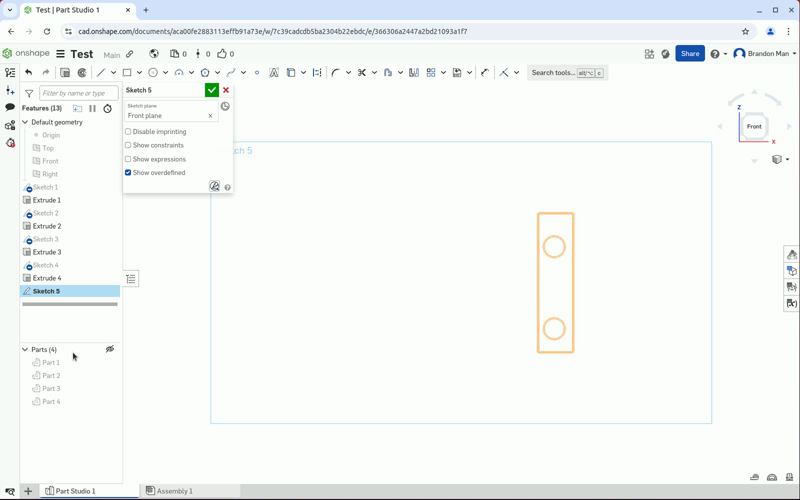
key(l)
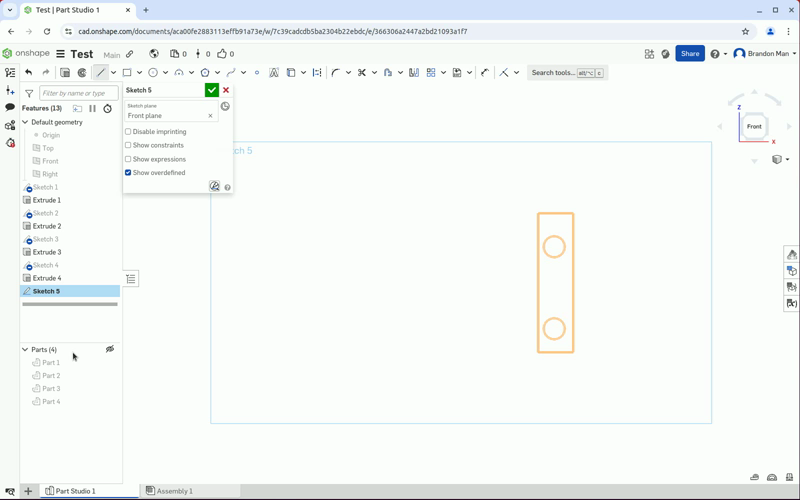
key_down(shift)
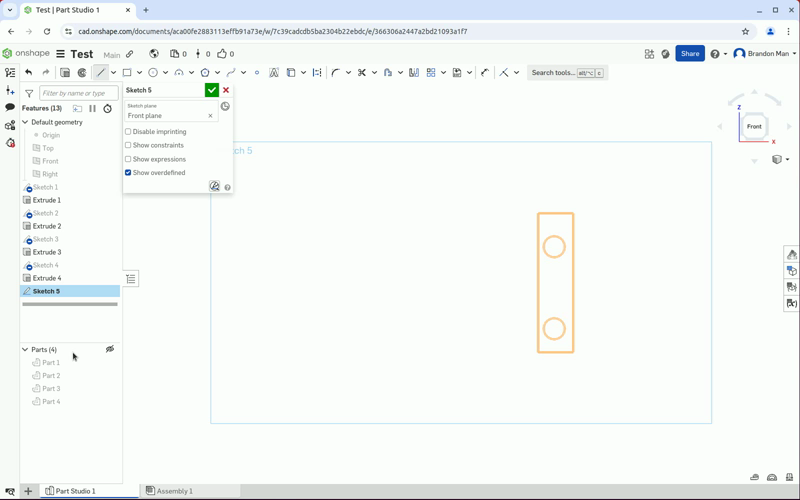
mouse_move(348, 352)
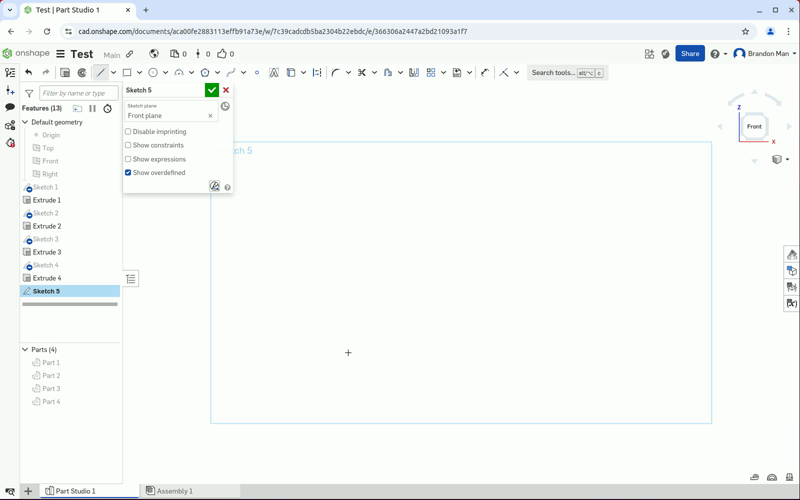
click(348, 352)
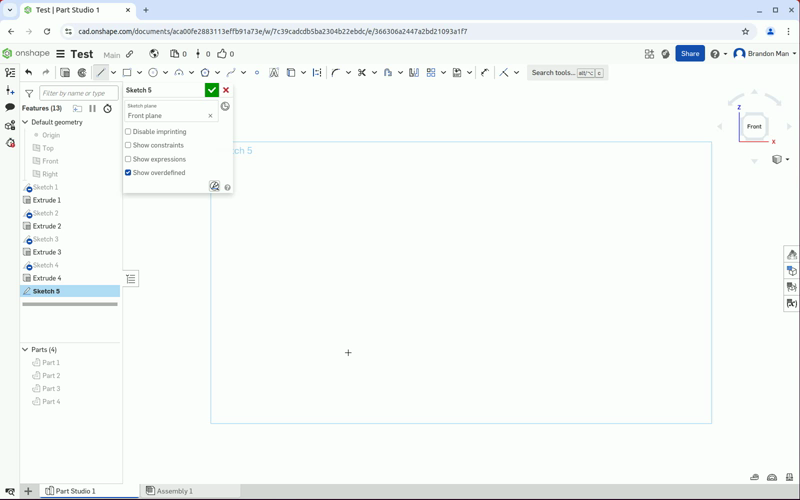
key_up(shift)
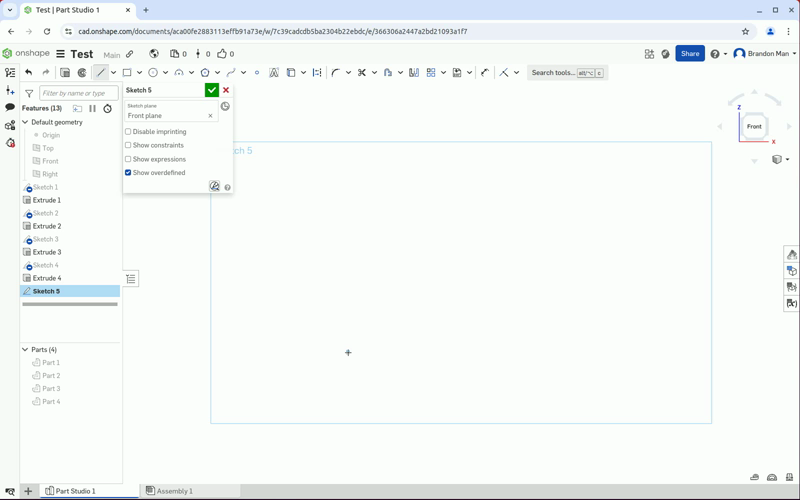
key_down(shift)
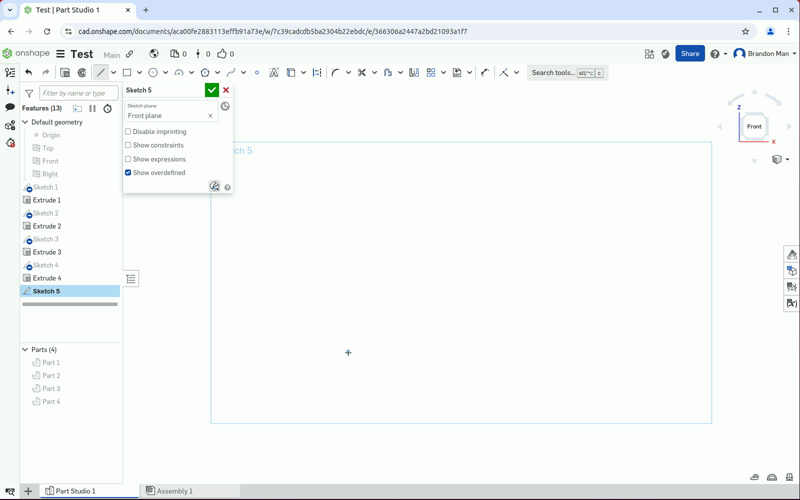
mouse_move(378, 352)
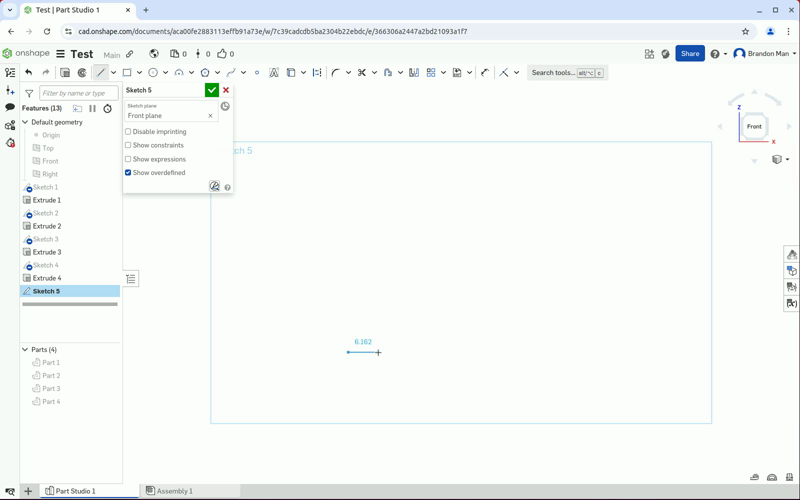
mouse_move(384, 352)
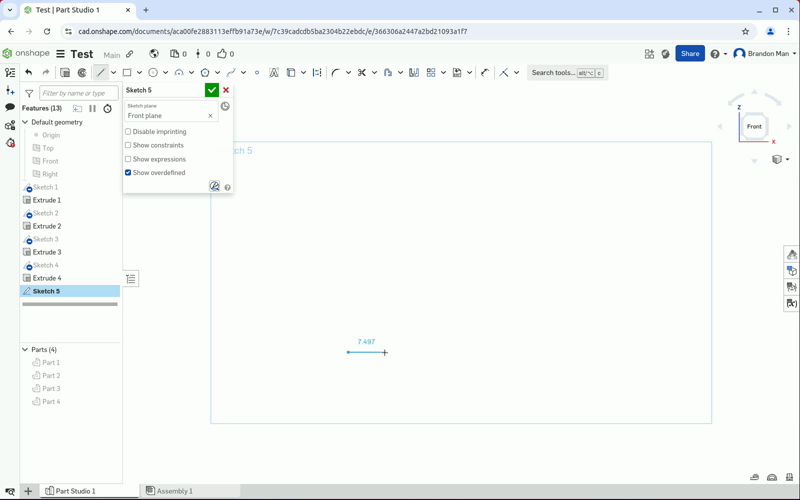
click(384, 352)
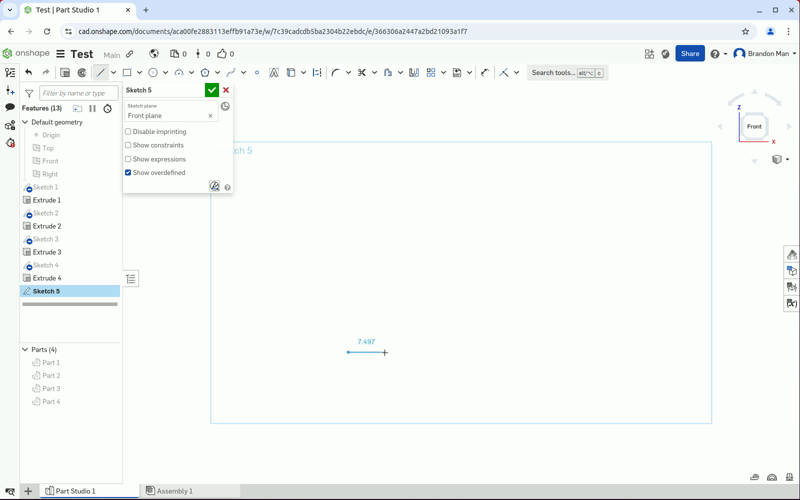
key_up(shift)
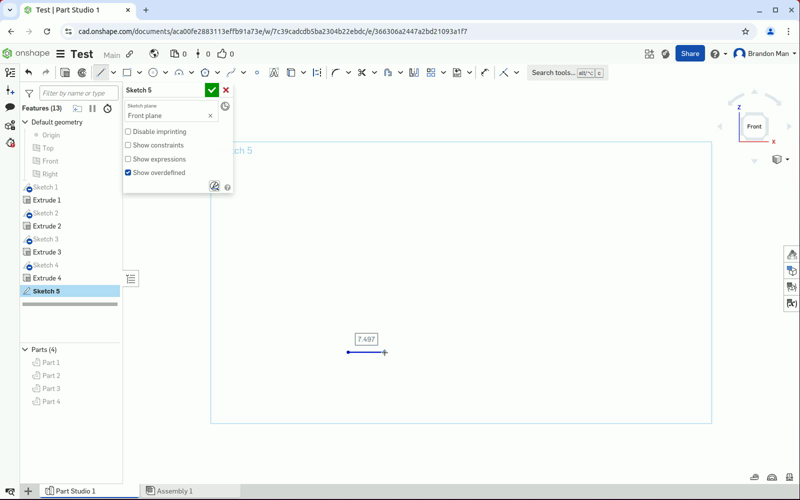
key_down(shift)
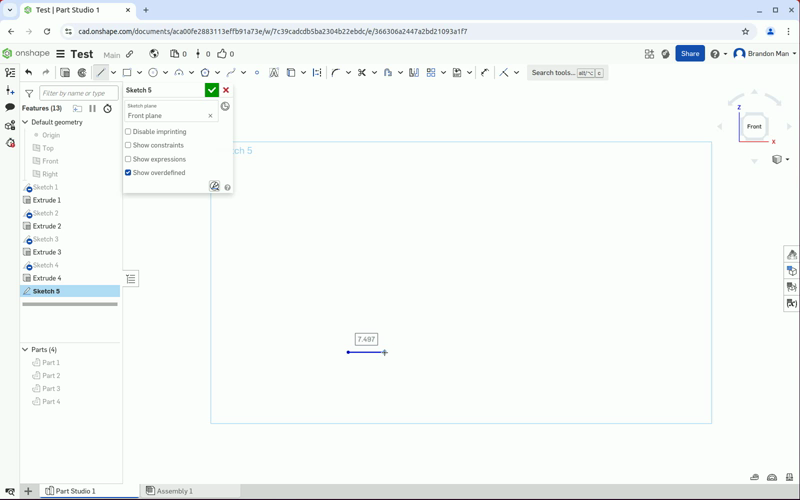
mouse_move(384, 213)
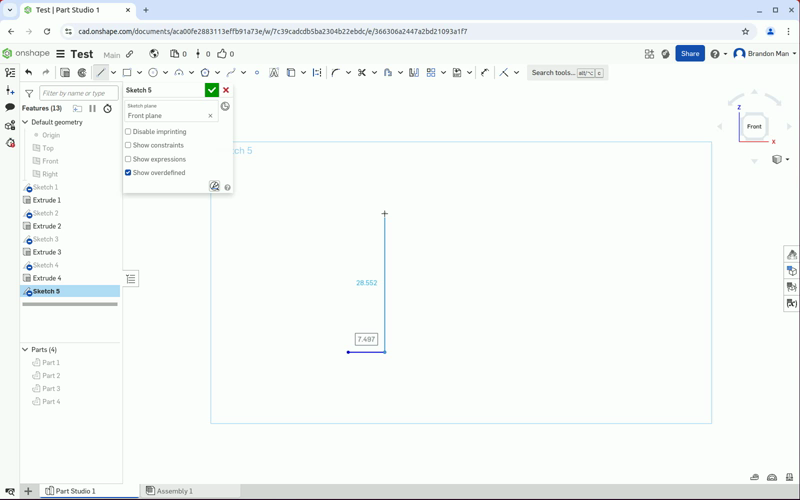
click(384, 213)
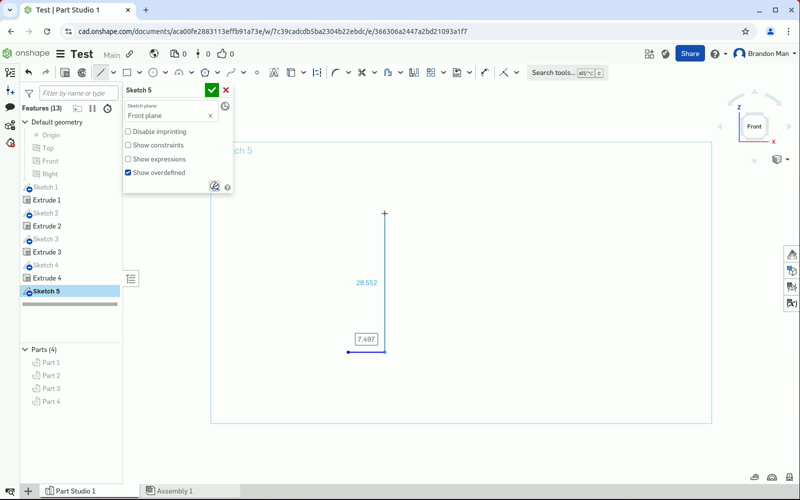
key_up(shift)
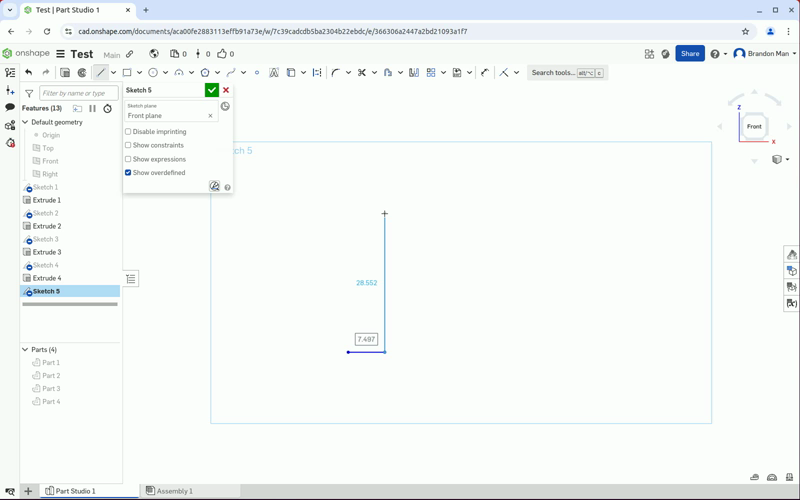
key_down(shift)
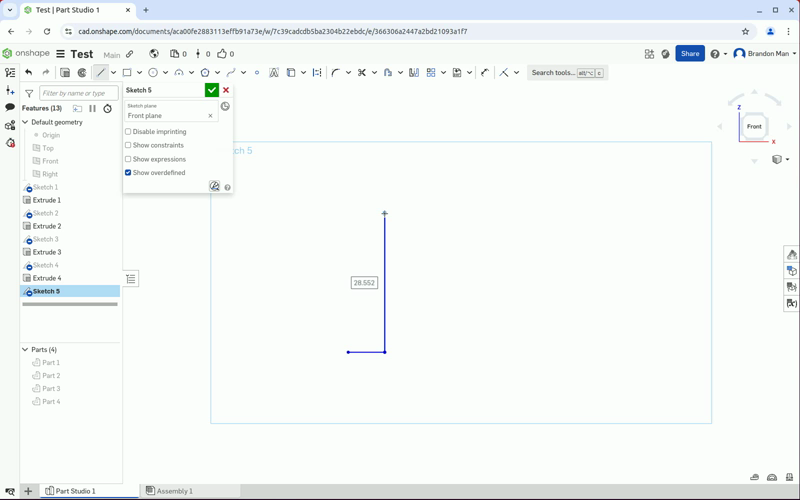
mouse_move(414, 213)
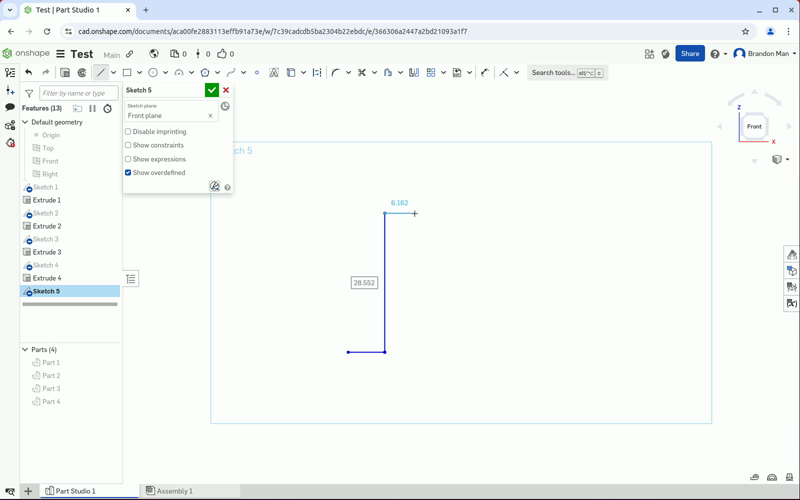
mouse_move(348, 213)
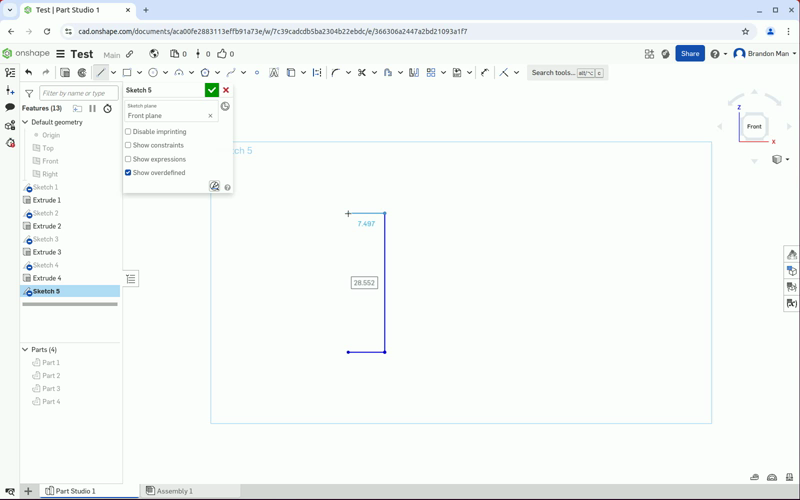
click(348, 213)
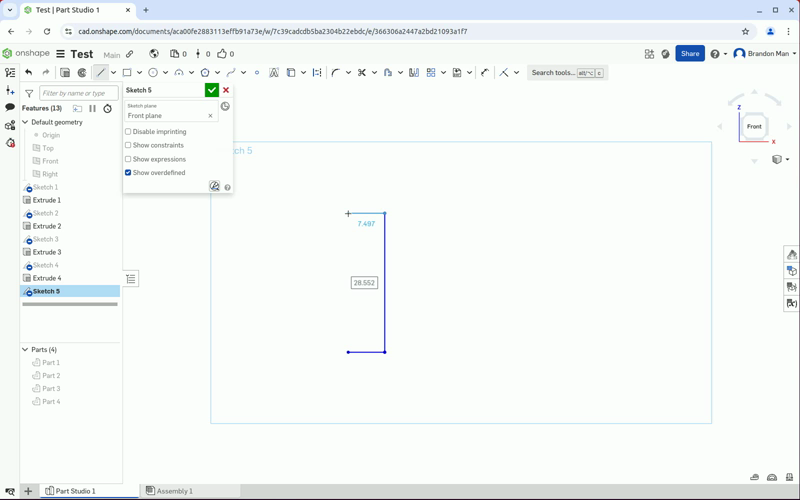
key_up(shift)
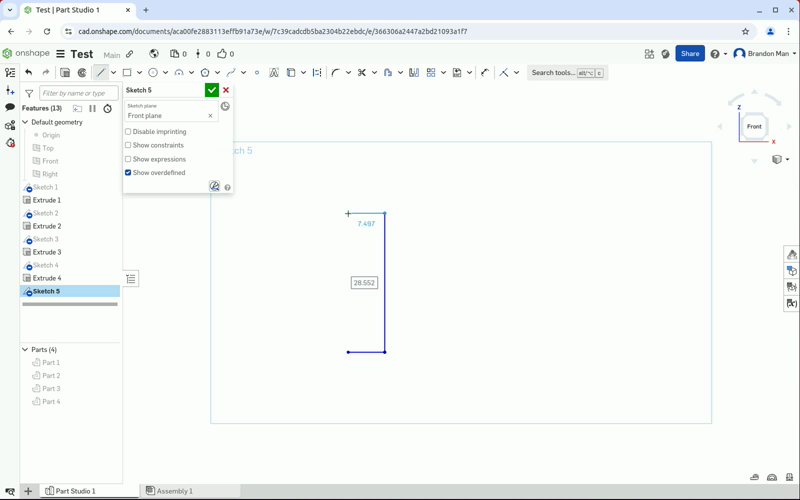
key_down(shift)
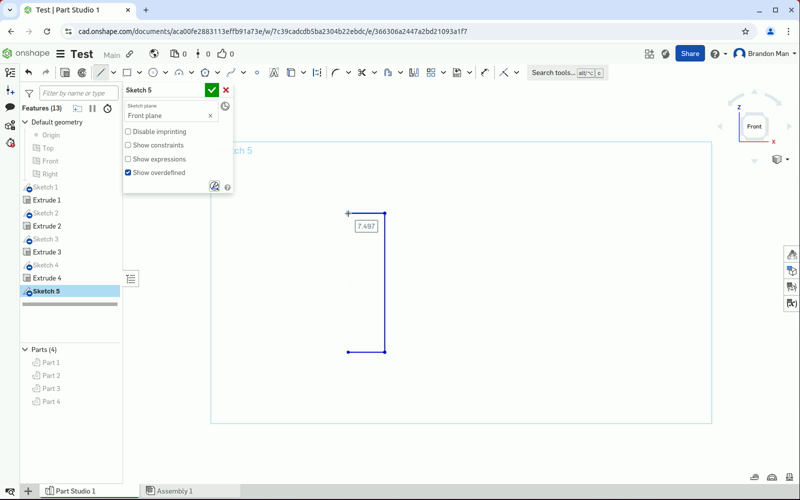
mouse_move(348, 352)
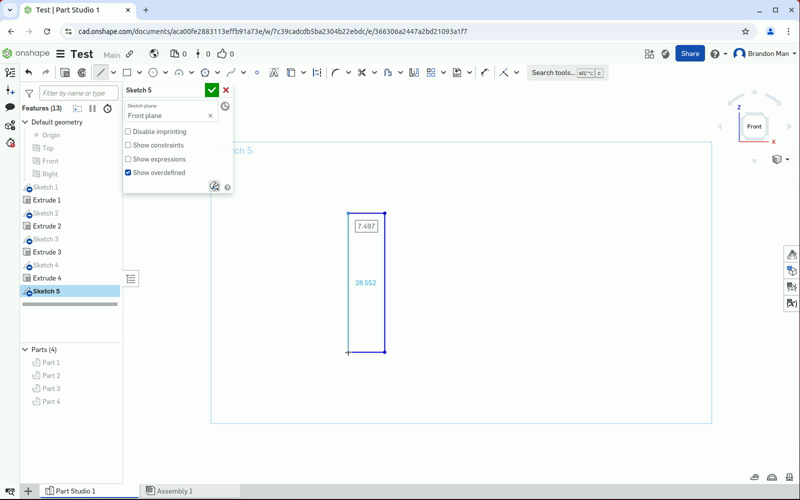
key_up(shift)
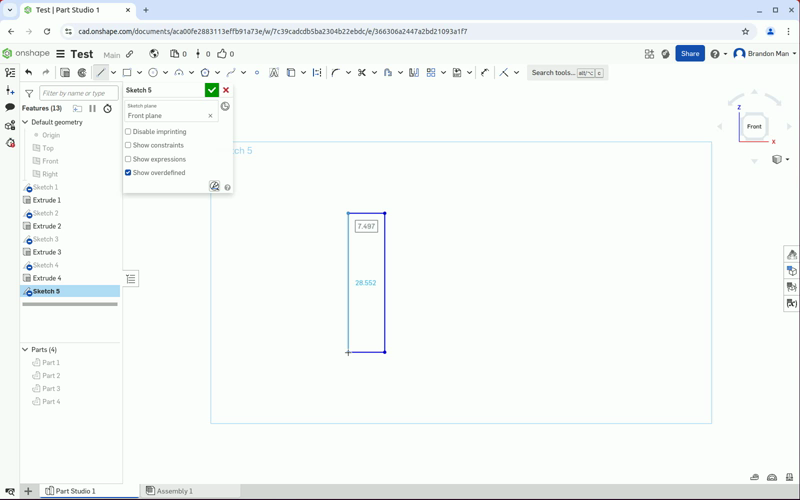
click(348, 352)
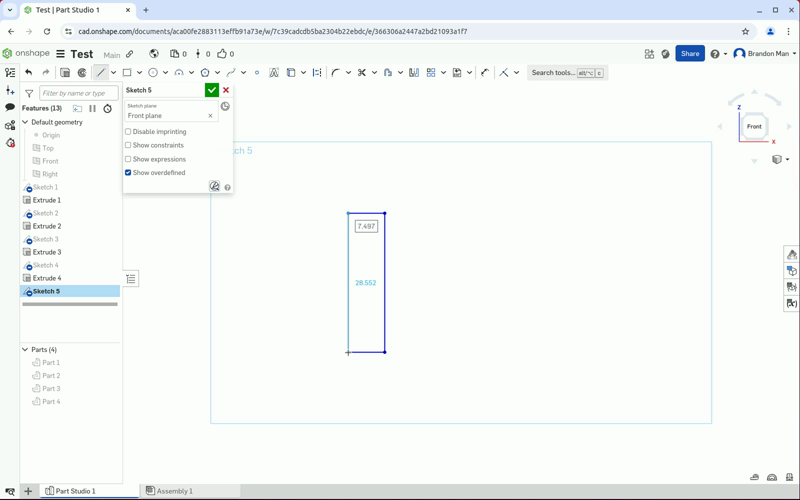
key(esc)
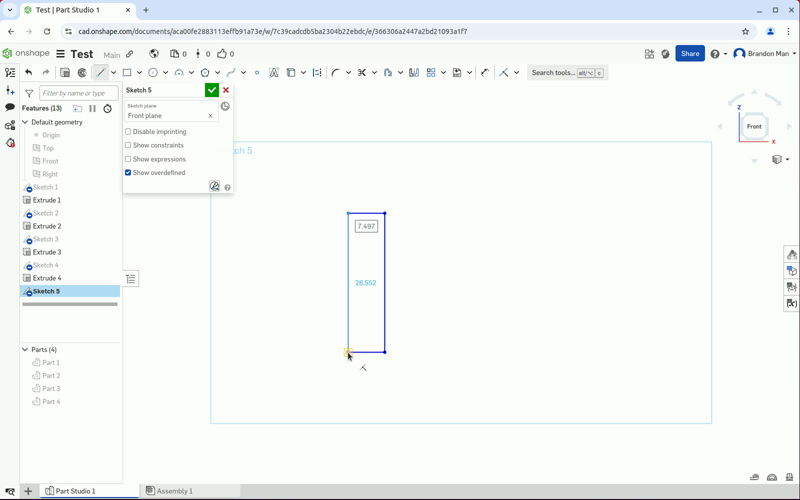
key(c)
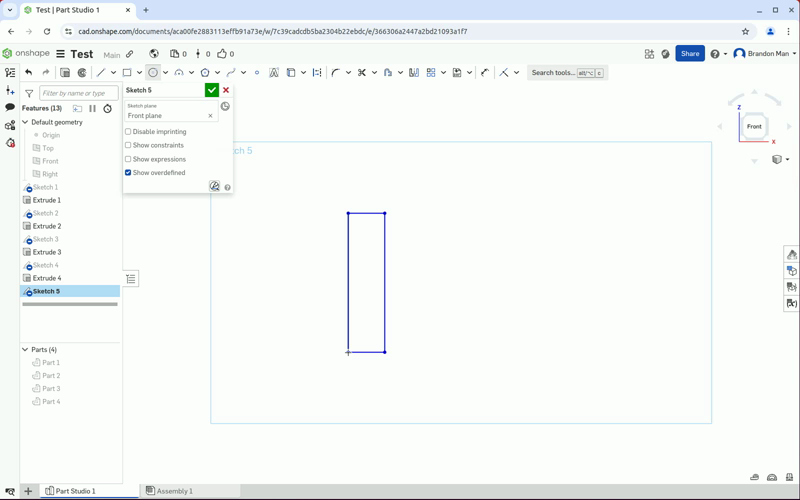
key_down(shift)
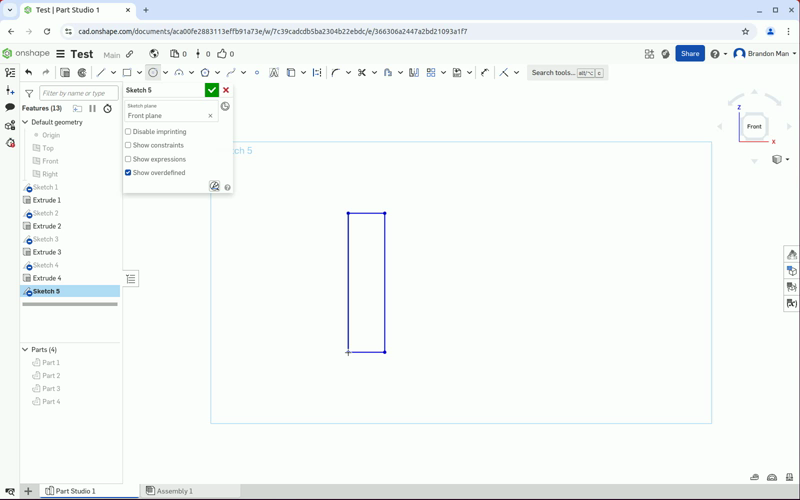
mouse_move(364, 328)
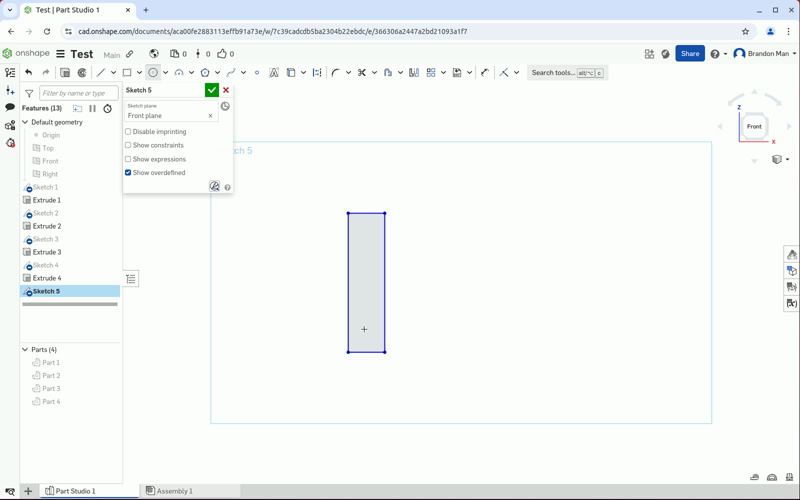
click(364, 328)
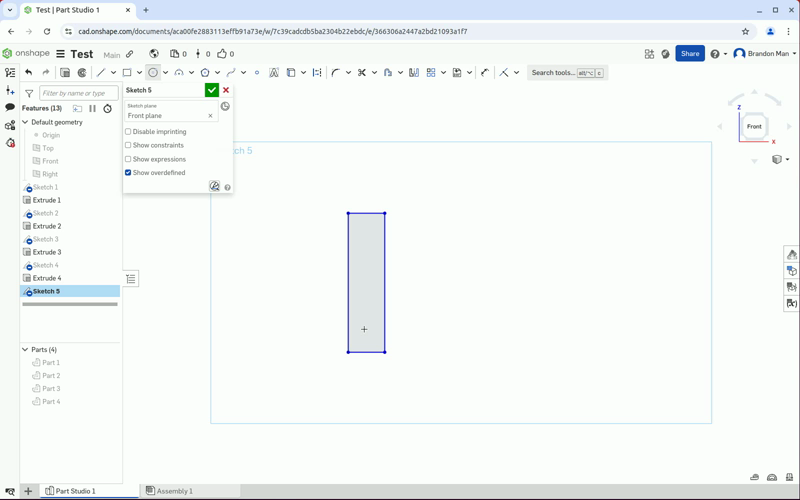
key_up(shift)
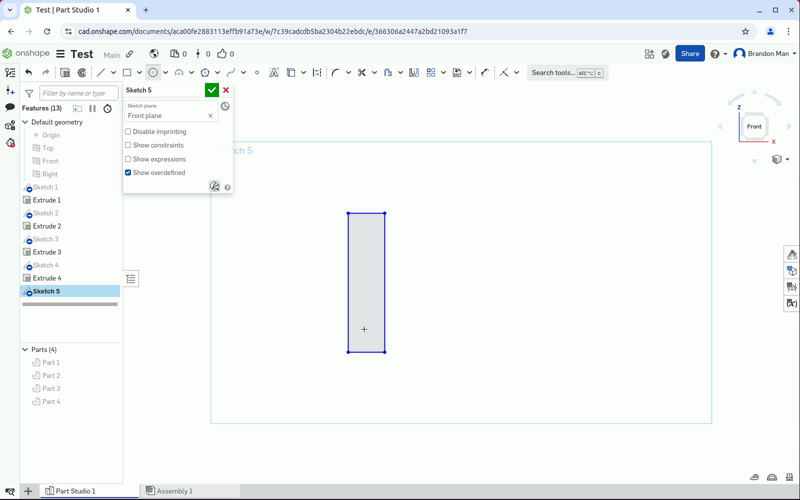
mouse_move(374, 328)
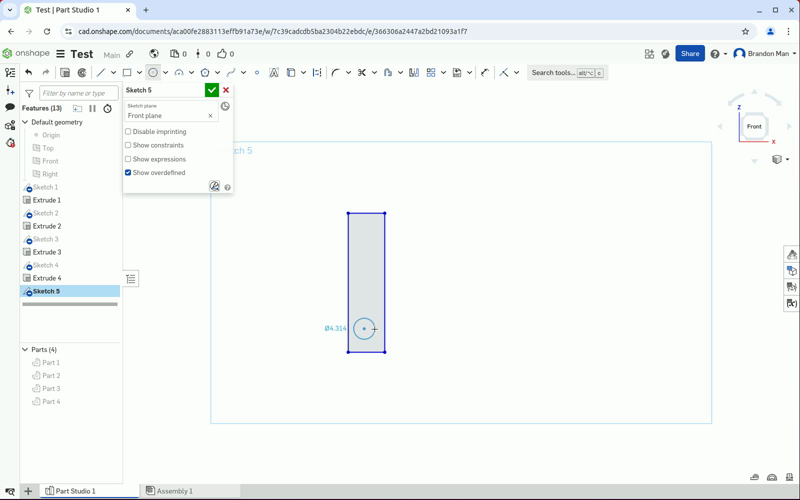
click(374, 328)
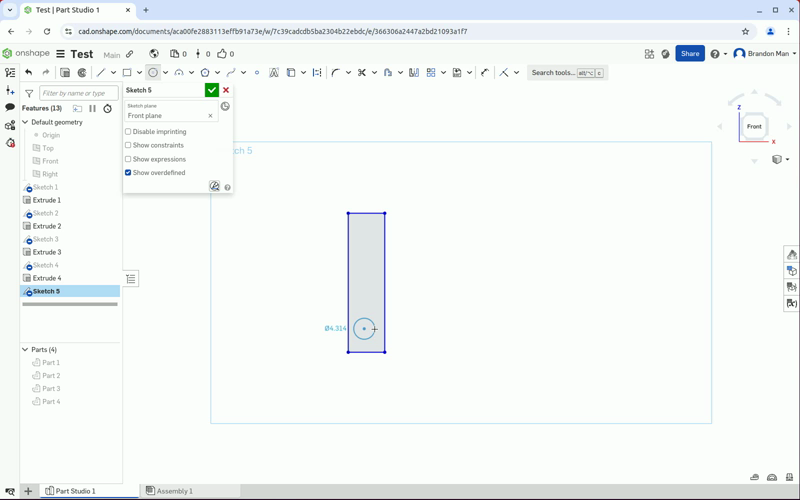
key(esc)
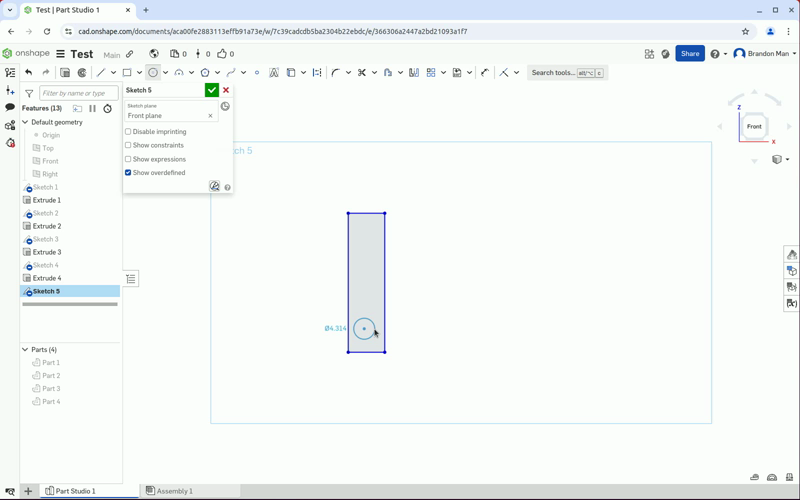
key(c)
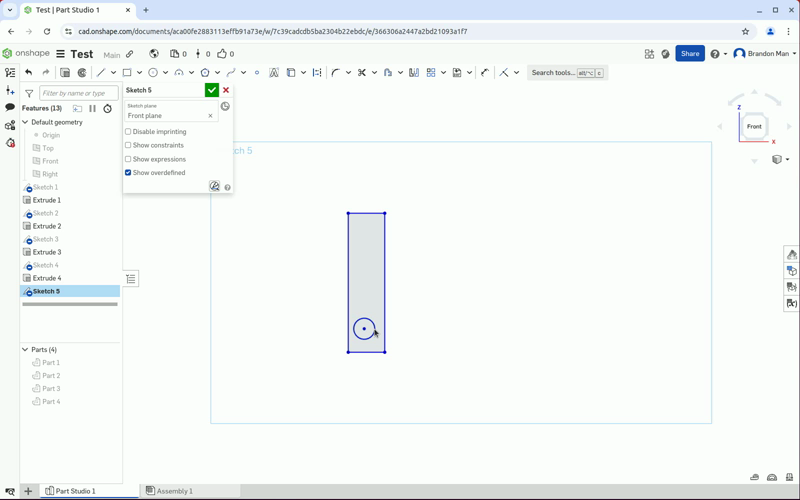
key_down(shift)
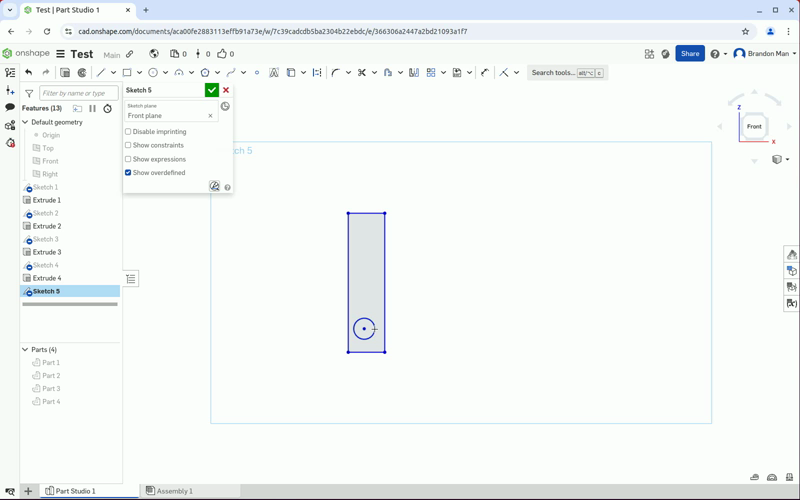
mouse_move(364, 246)
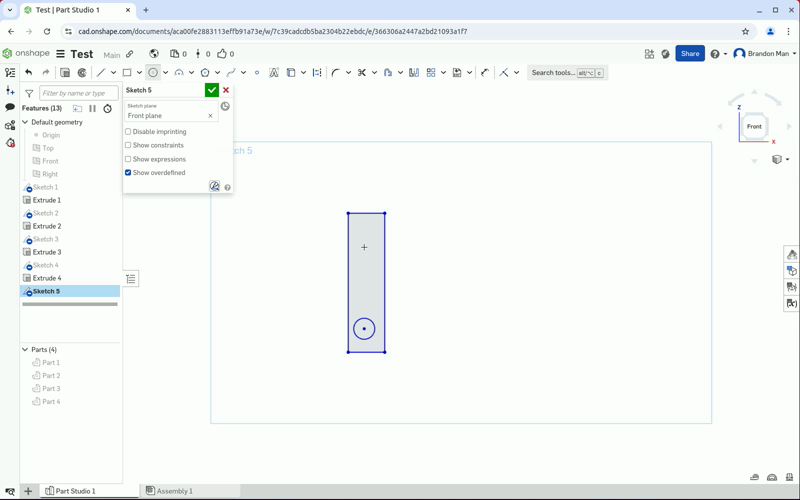
click(364, 246)
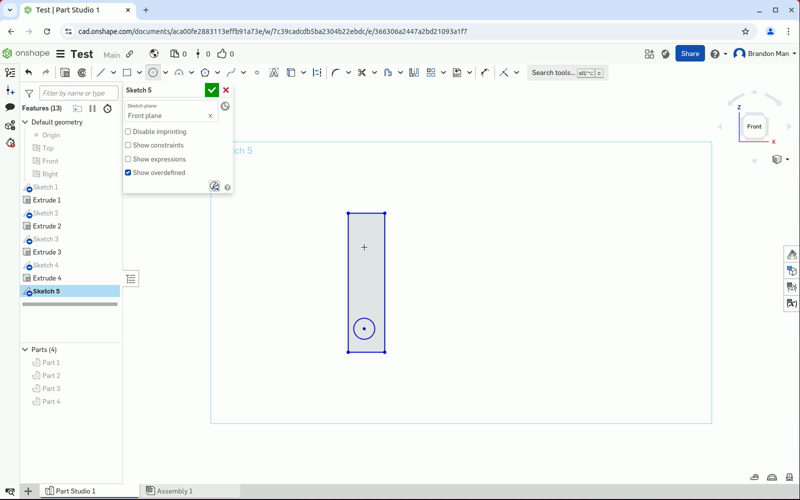
key_up(shift)
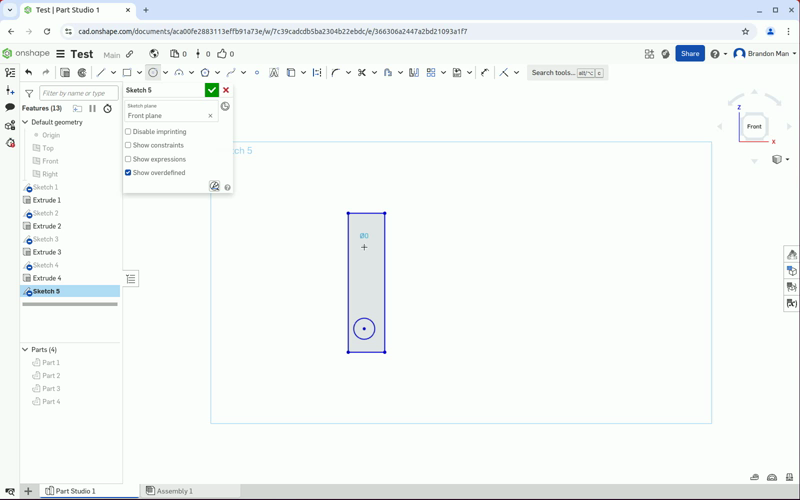
mouse_move(374, 246)
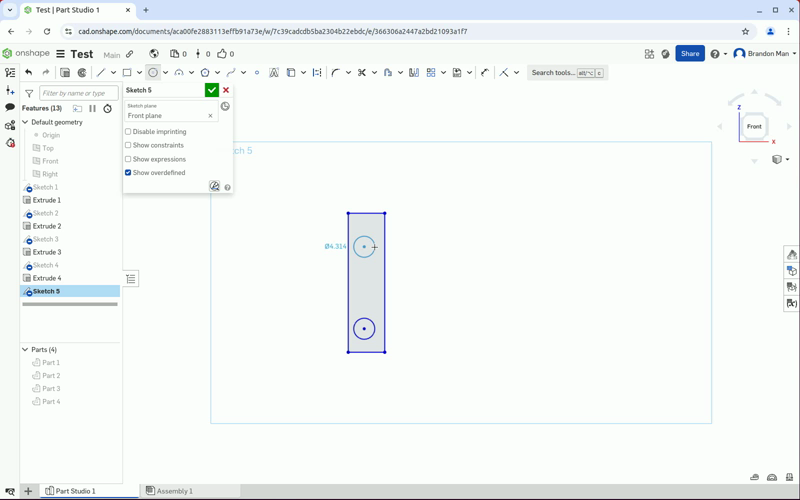
click(374, 246)
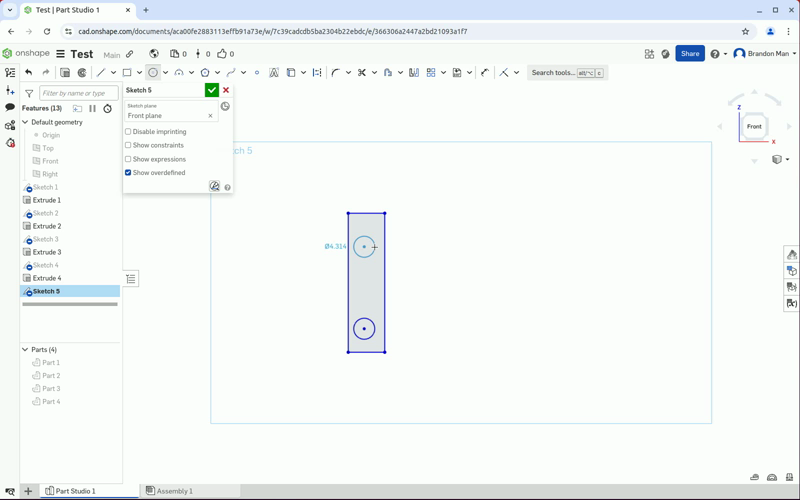
key(esc)
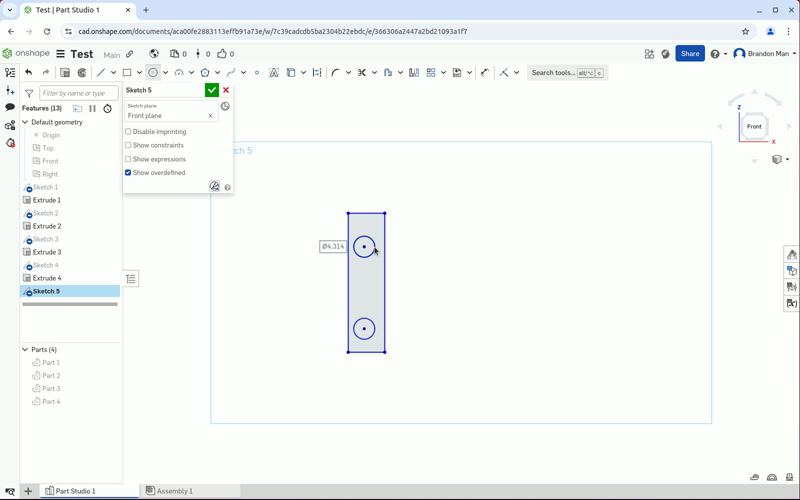
mouse_move(378, 321)
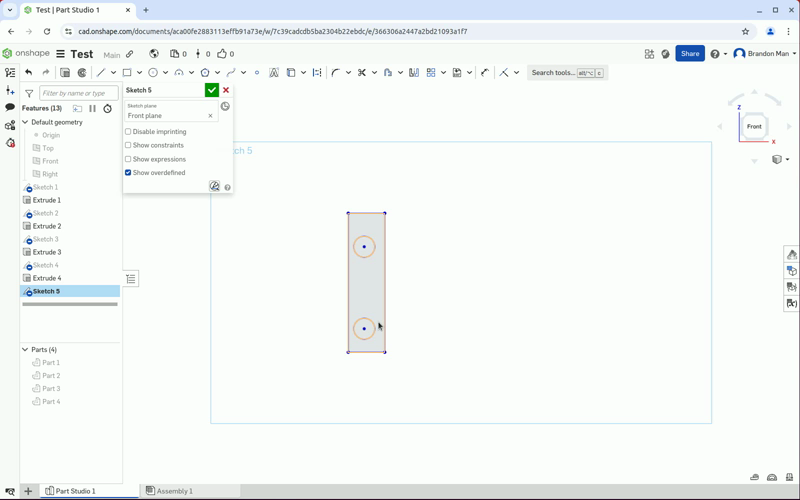
click(378, 321)
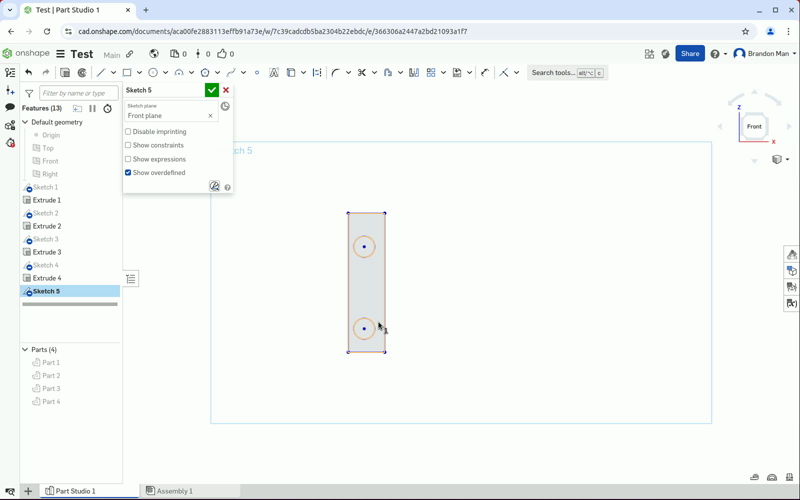
mouse_move(73, 352)
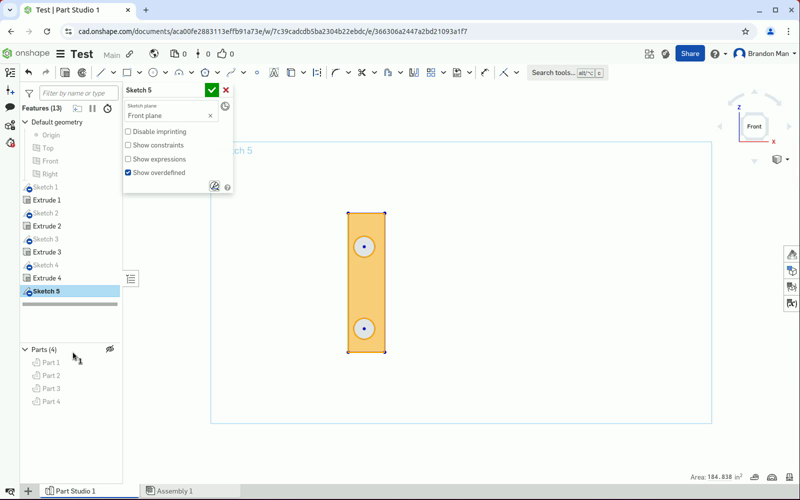
key(shift+y)
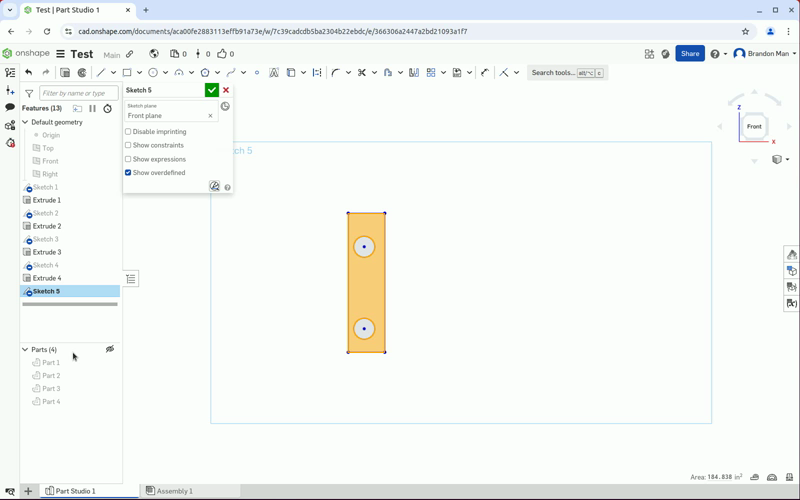
key(shift+e)
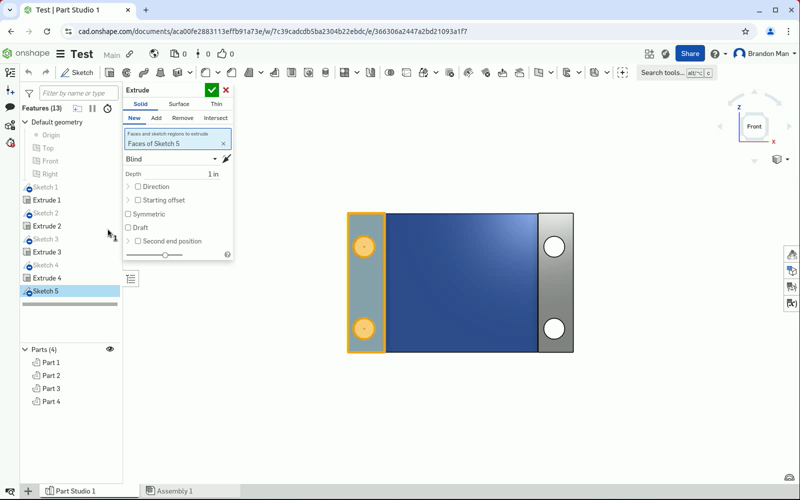
mouse_move(143, 106)
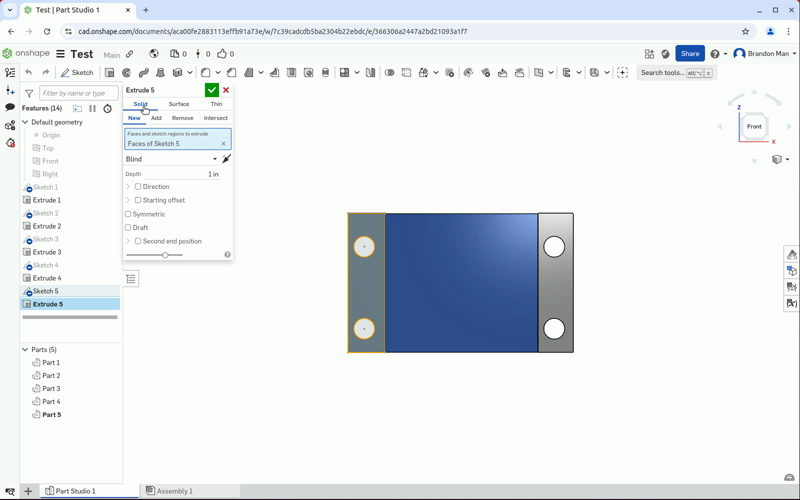
click(143, 106)
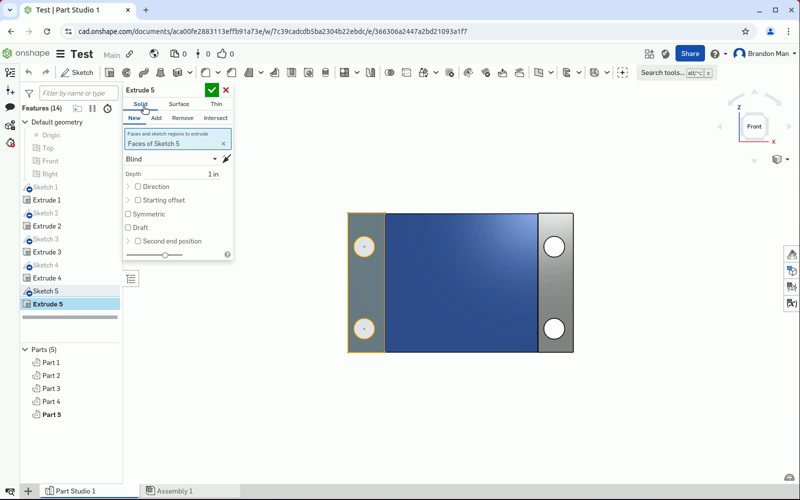
mouse_move(137, 120)
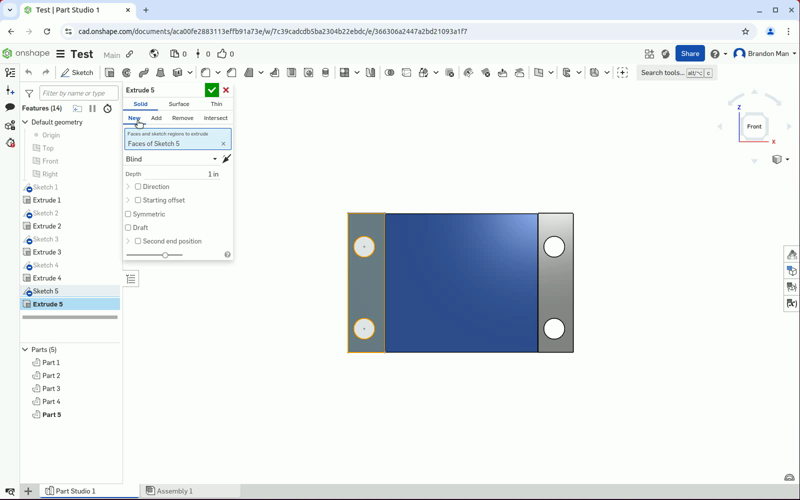
click(137, 120)
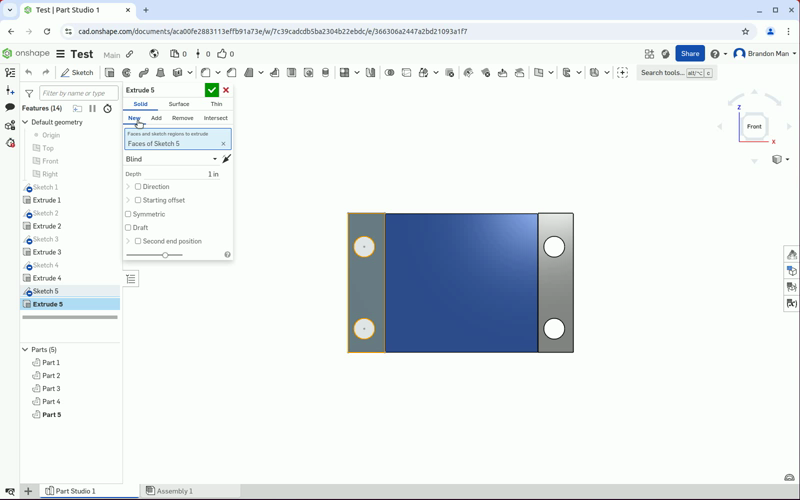
key(tab, 4)
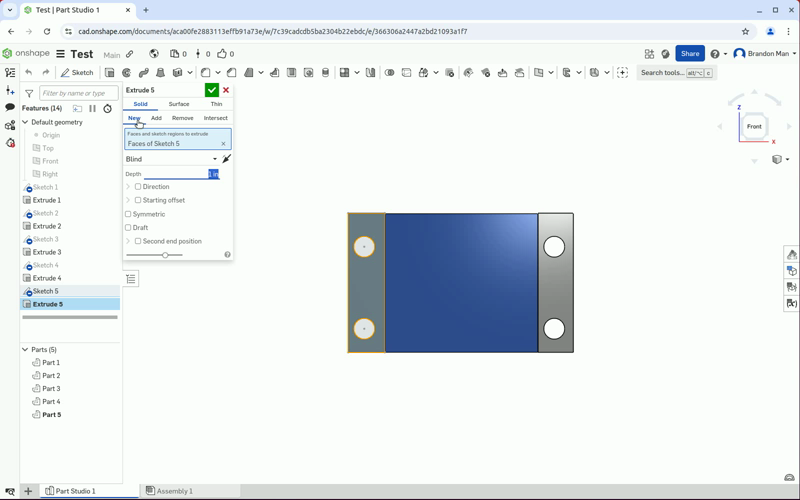
text(4.092)
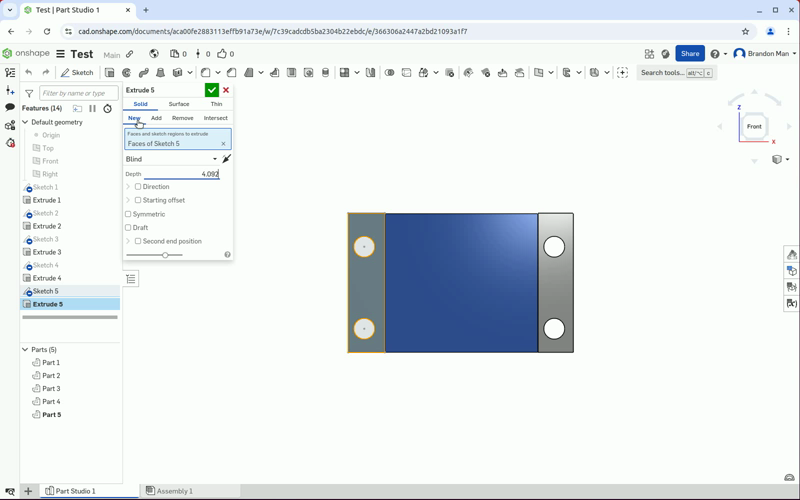
key(enter)
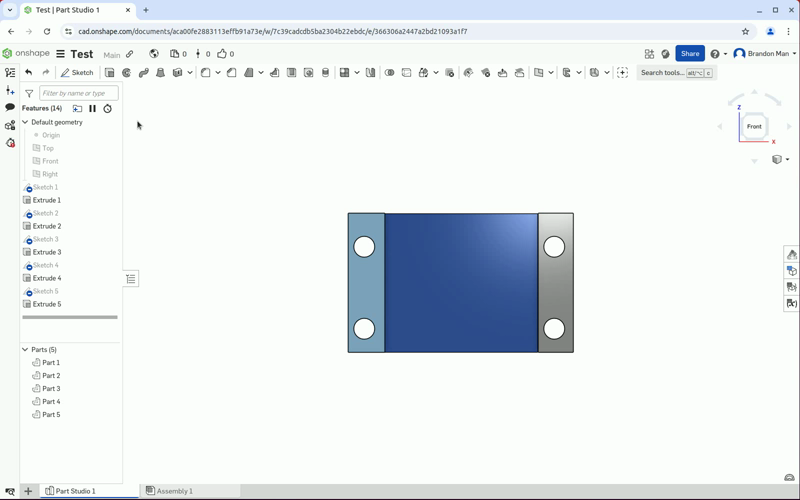
key(shift+h)
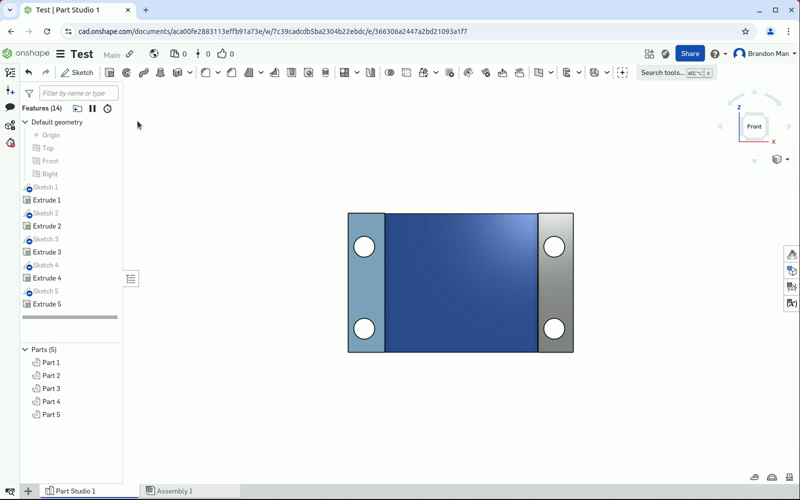
key(shift+h)
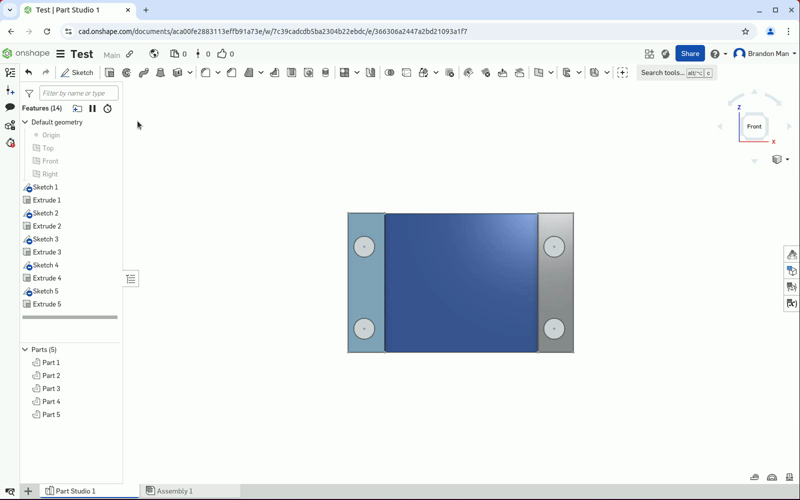
key(shift+7)
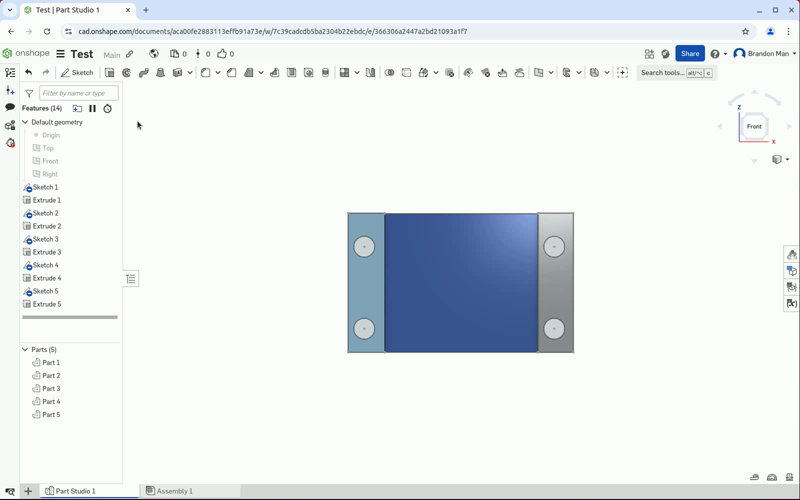
key(left, 2)
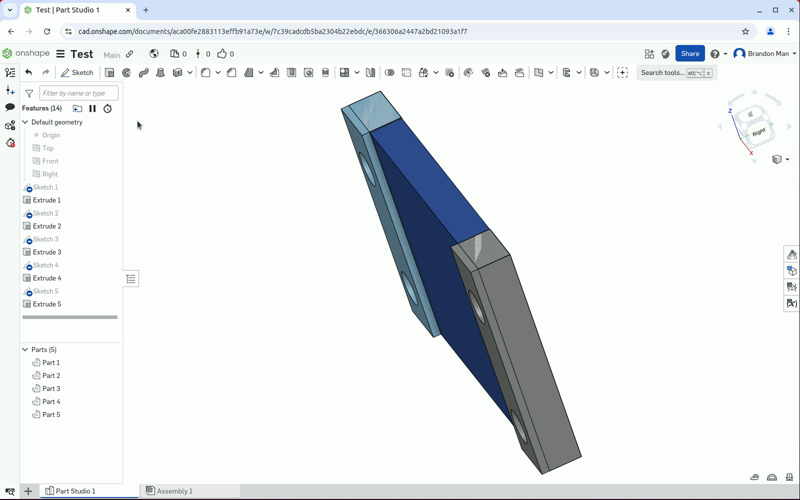
key(down, 2)
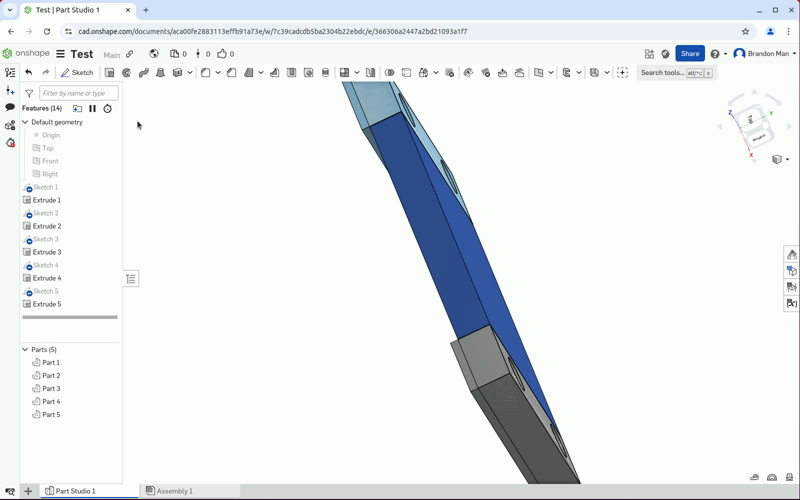
key(up, 2)
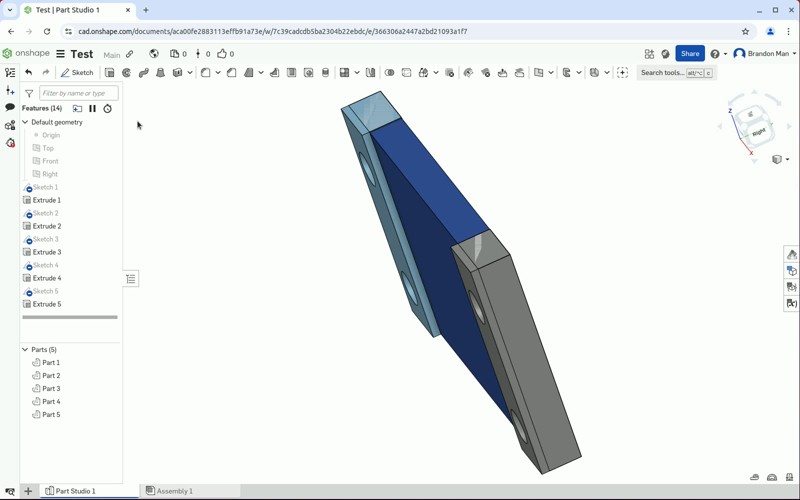
key(right, 2)
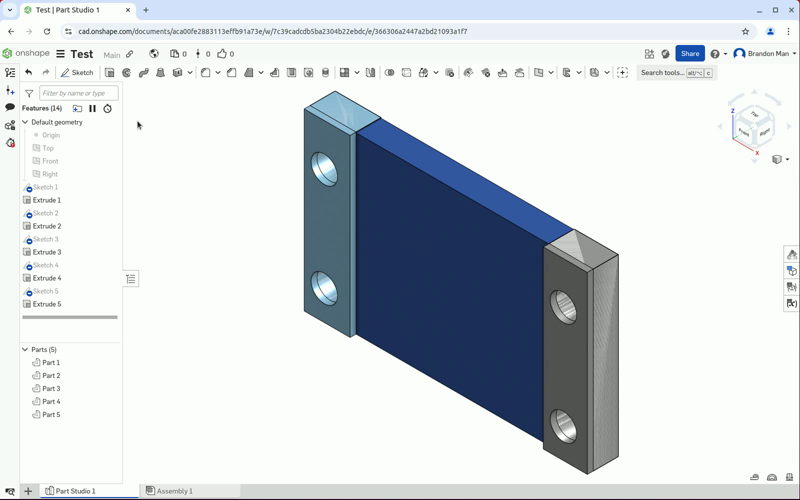
mouse_move(73, 189)
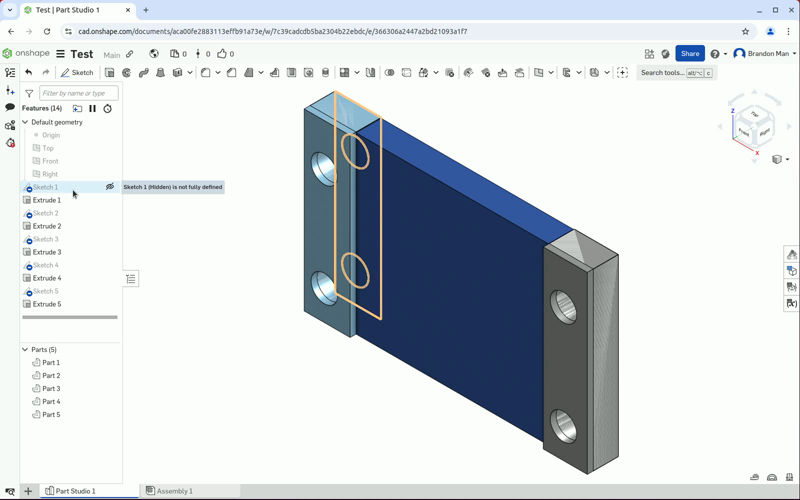
click(73, 189)